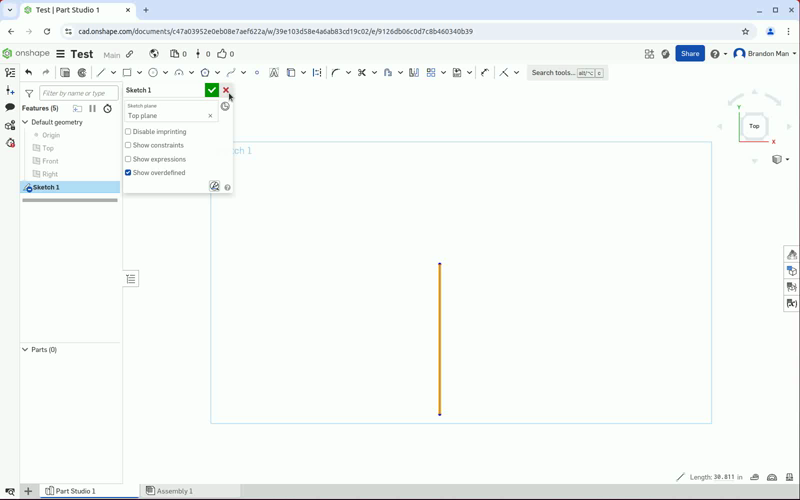
key(shift+h)
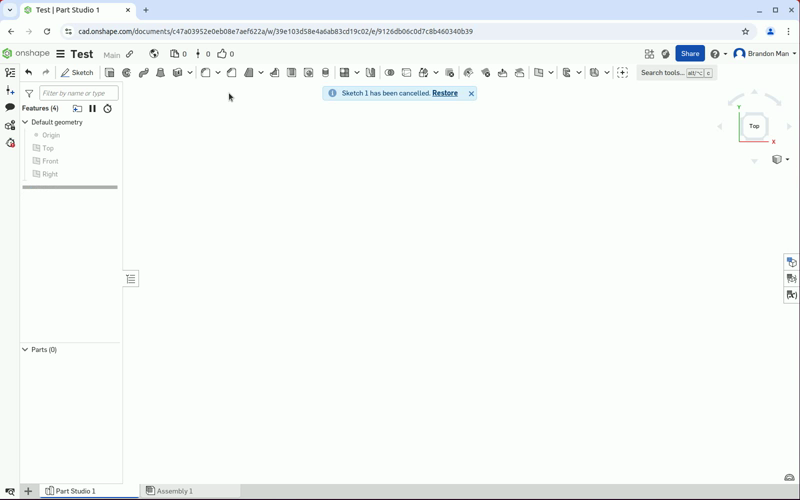
mouse_move(73, 352)
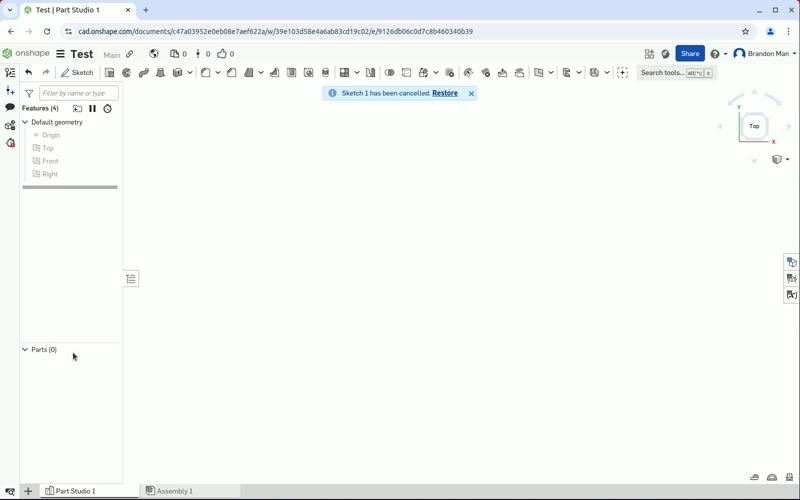
key(y)
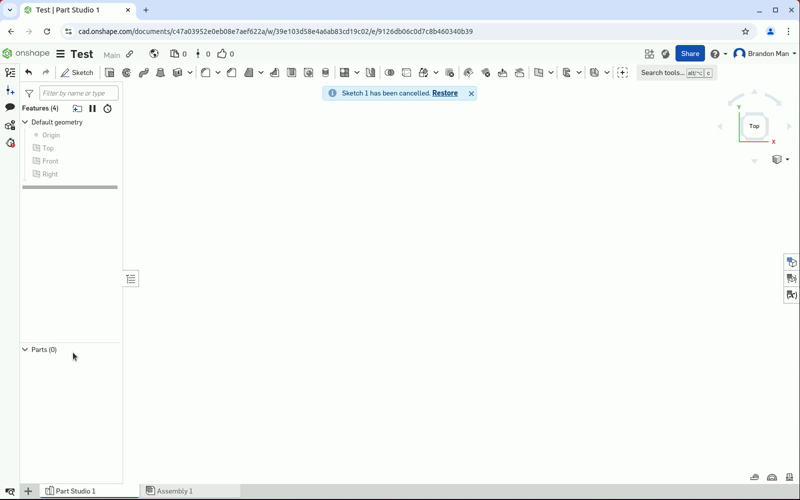
key(shift+p)
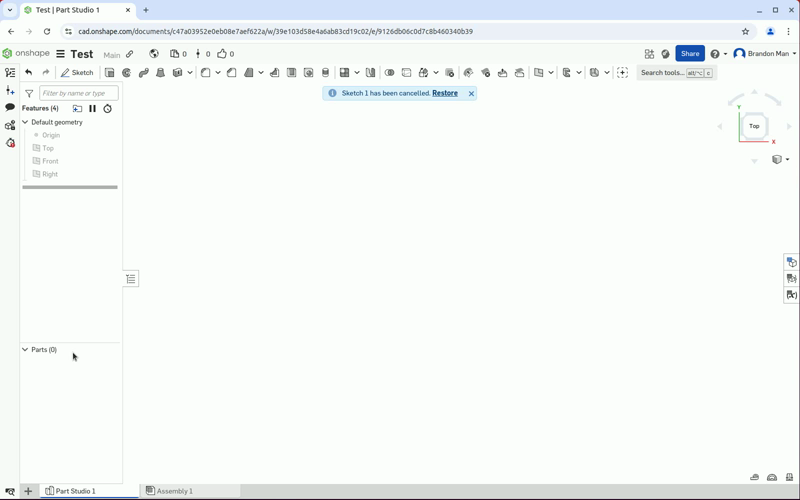
key(space)
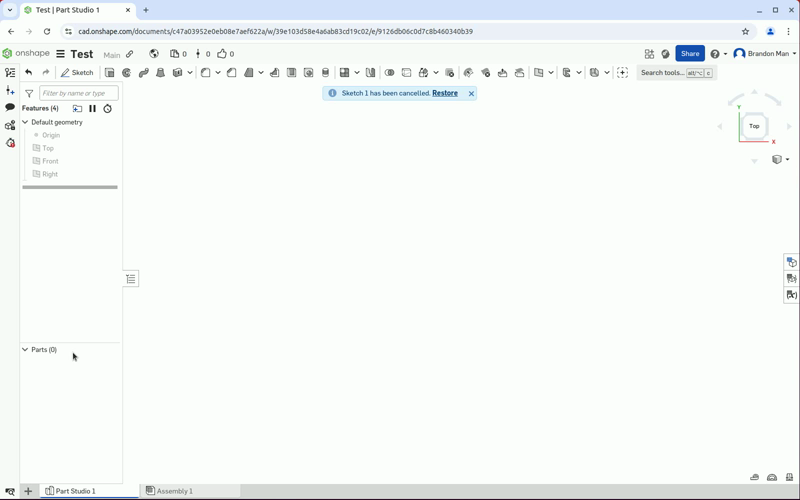
key_down(shift)
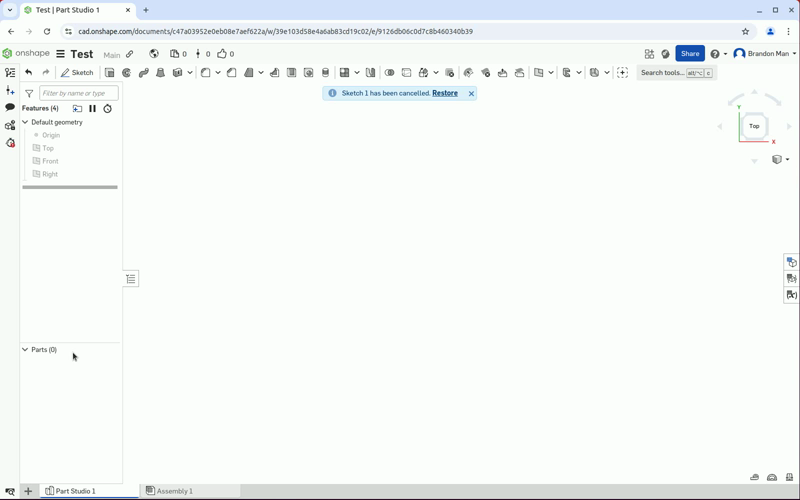
key(up)
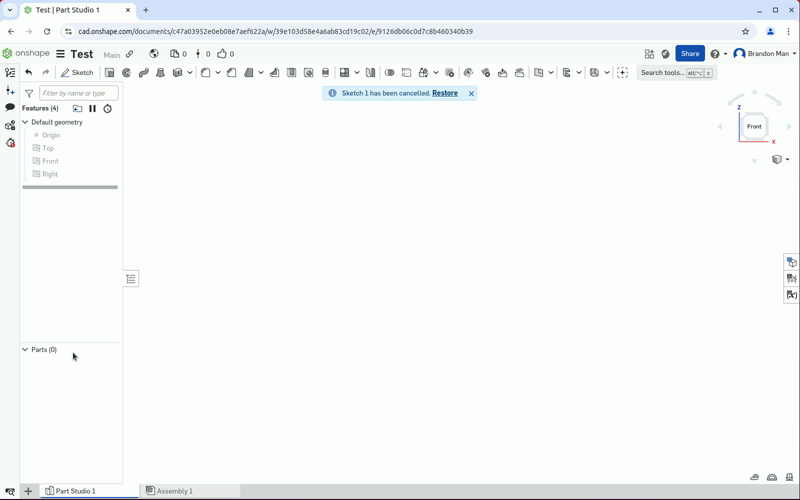
key_up(shift)
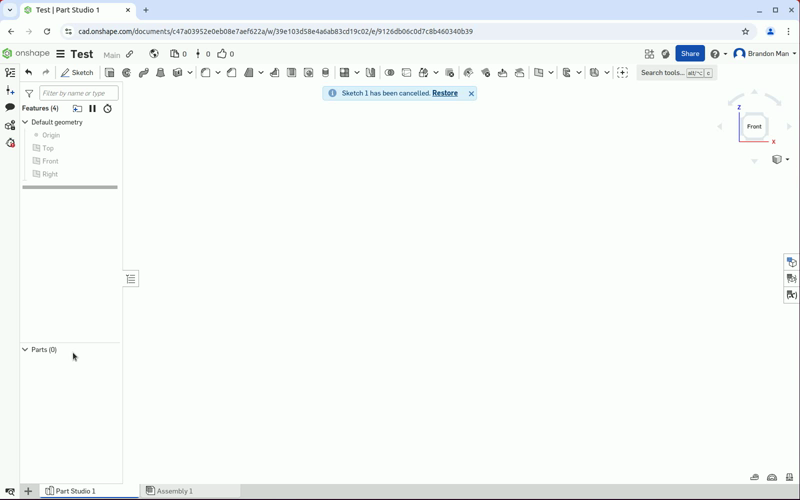
mouse_move(73, 352)
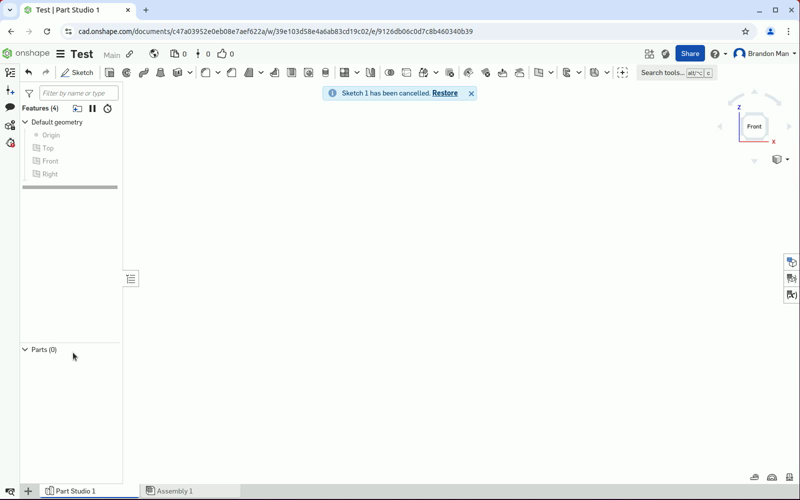
key(shift+y)
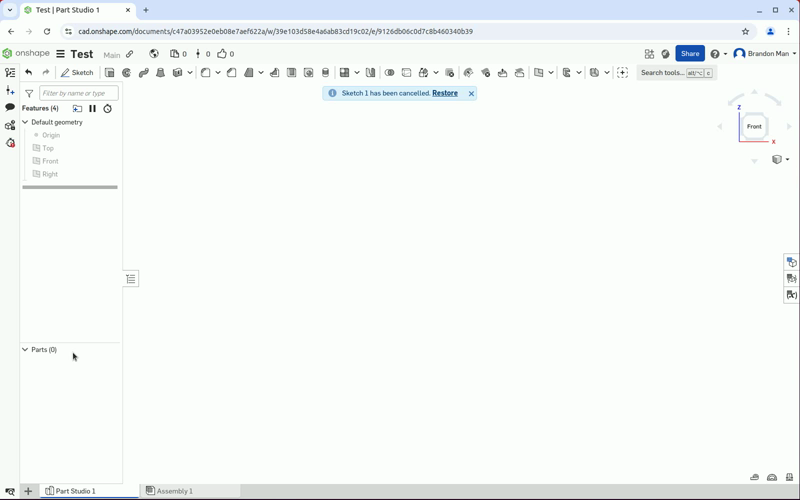
key(shift+s)
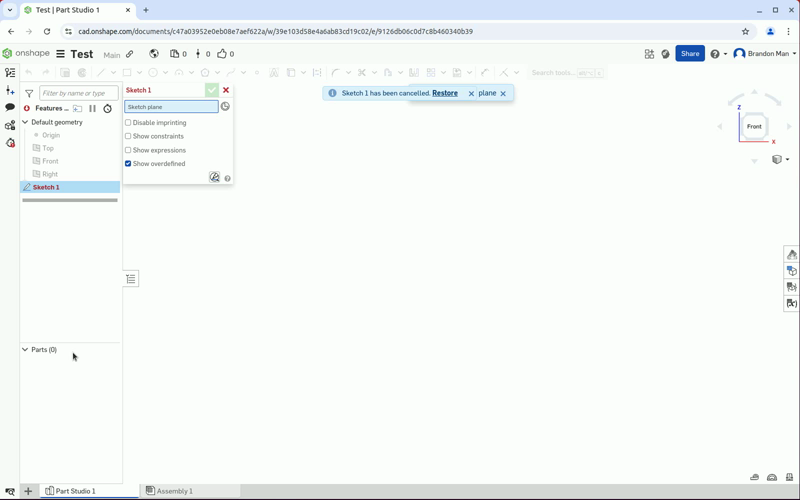
mouse_move(73, 163)
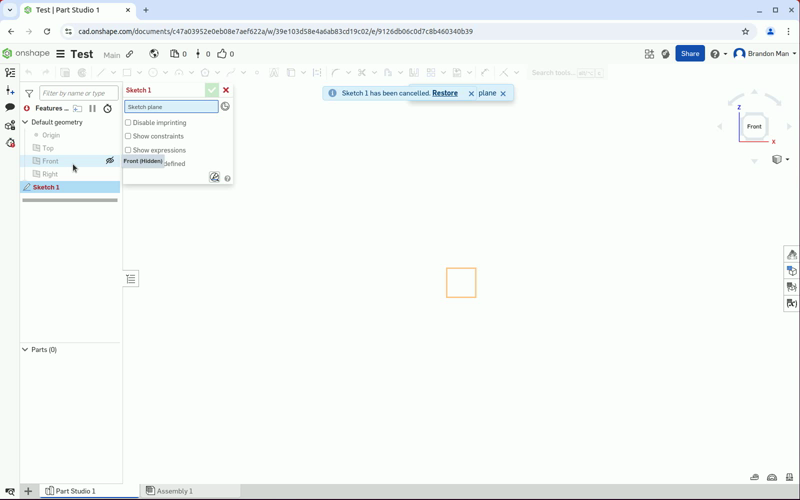
click(73, 163)
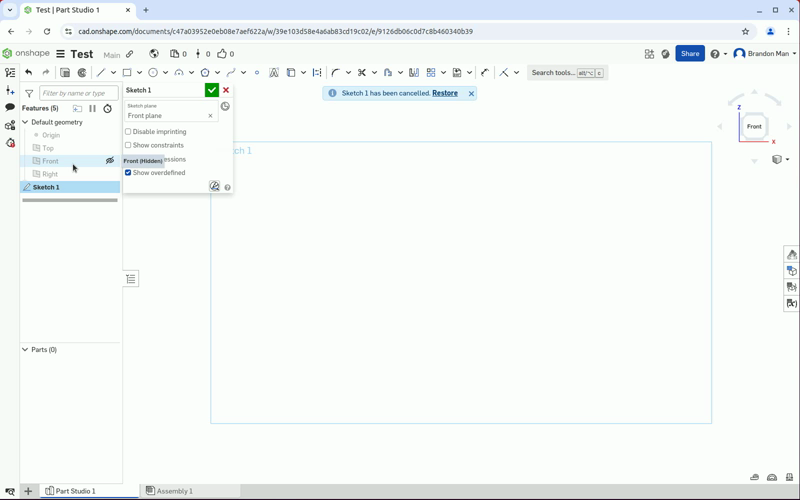
mouse_move(73, 352)
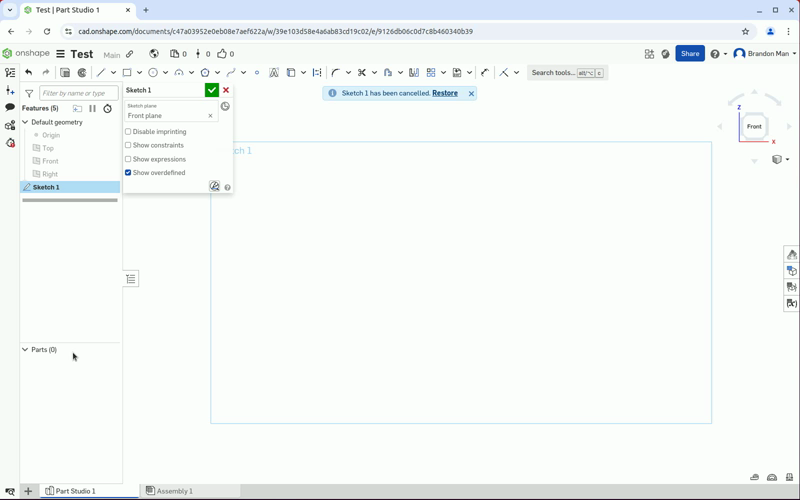
key(y)
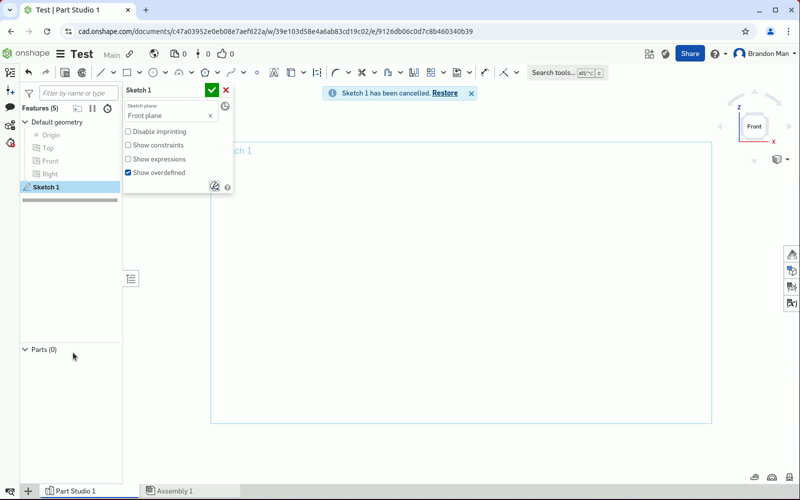
key(l)
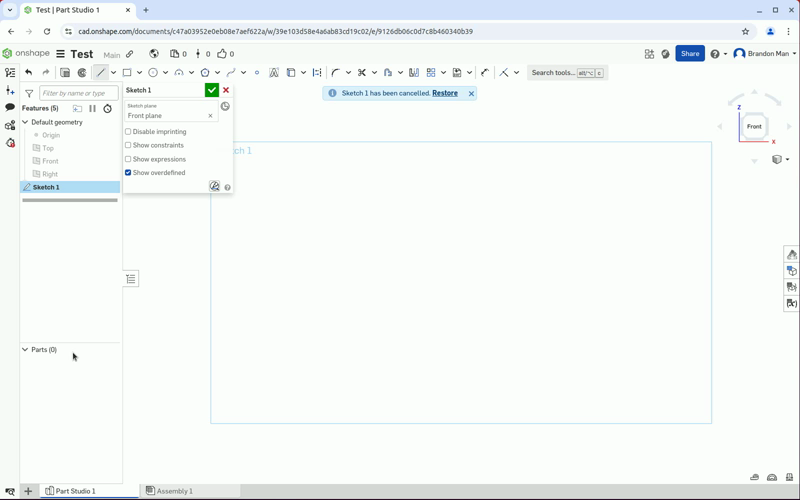
key_down(shift)
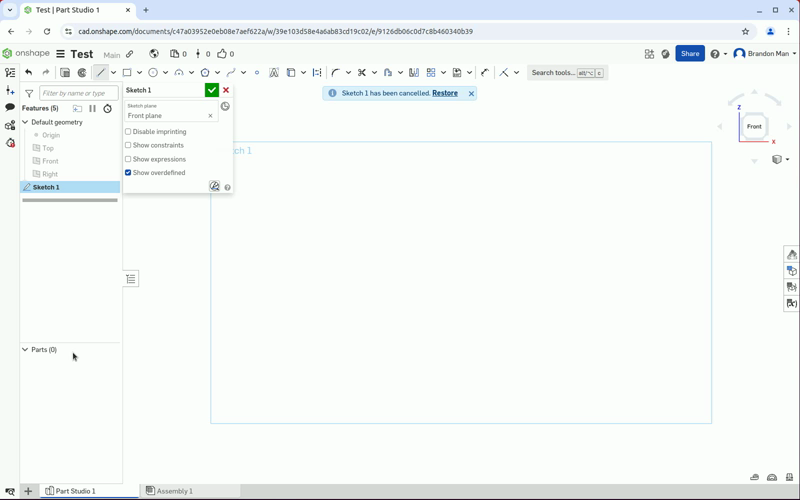
mouse_move(521, 227)
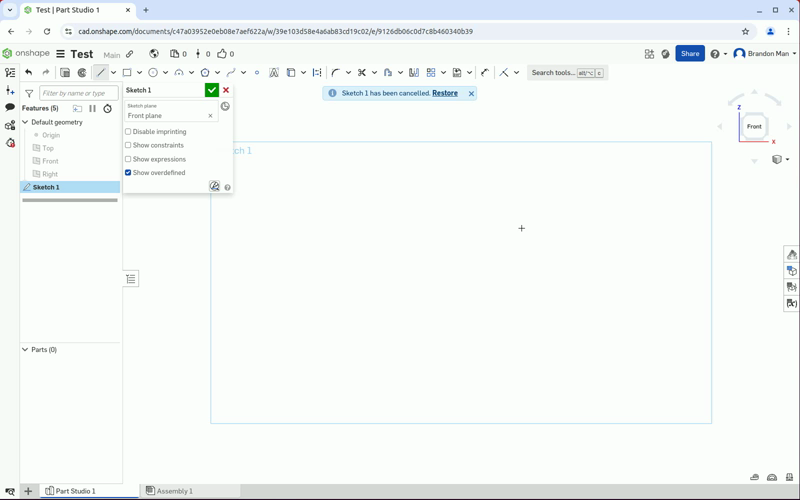
click(521, 227)
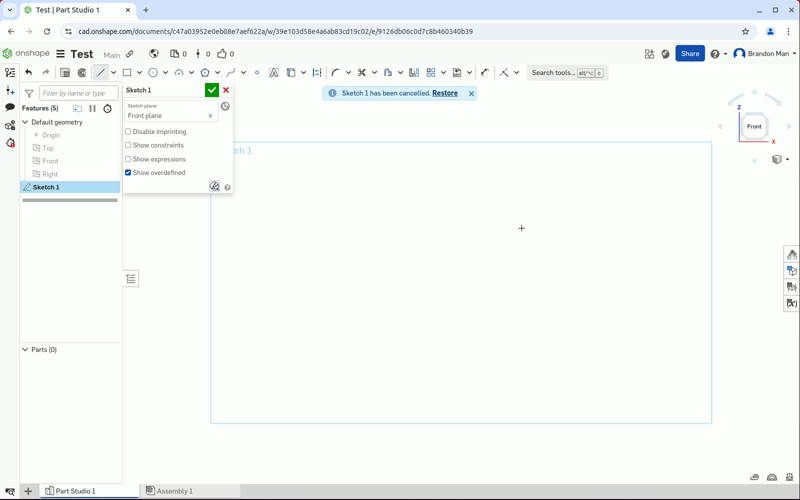
key_up(shift)
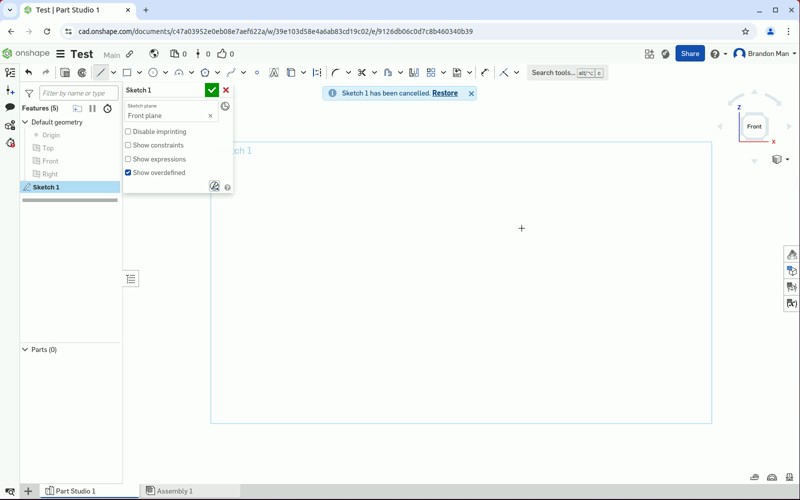
key_down(shift)
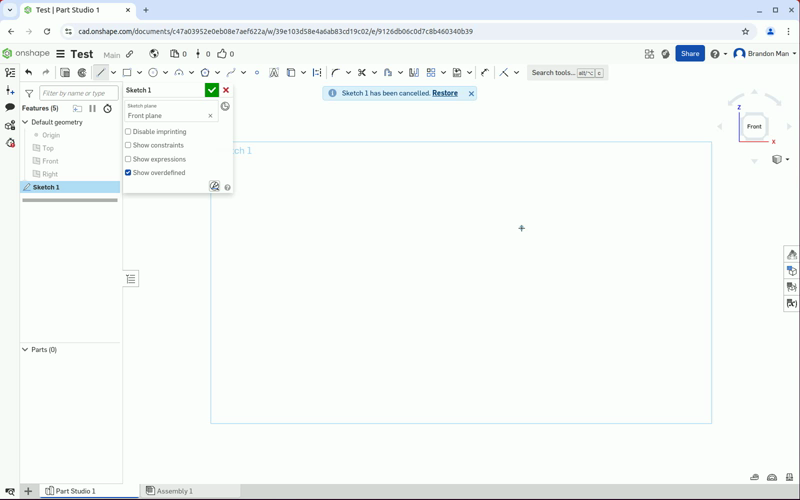
mouse_move(551, 227)
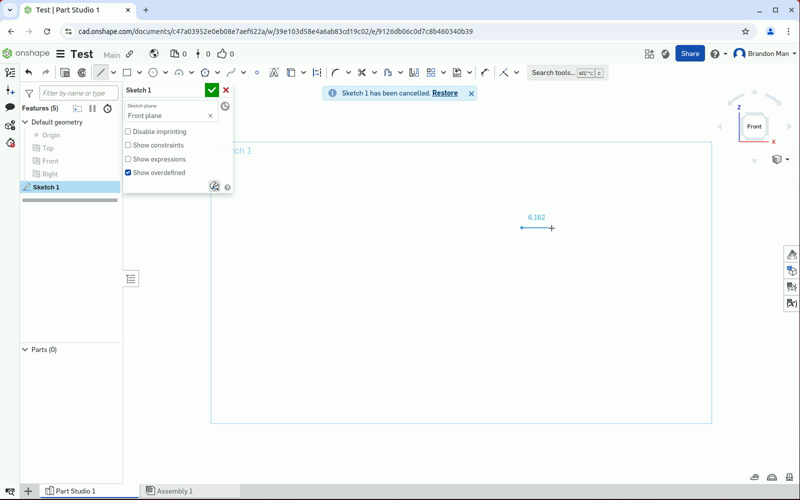
mouse_move(573, 227)
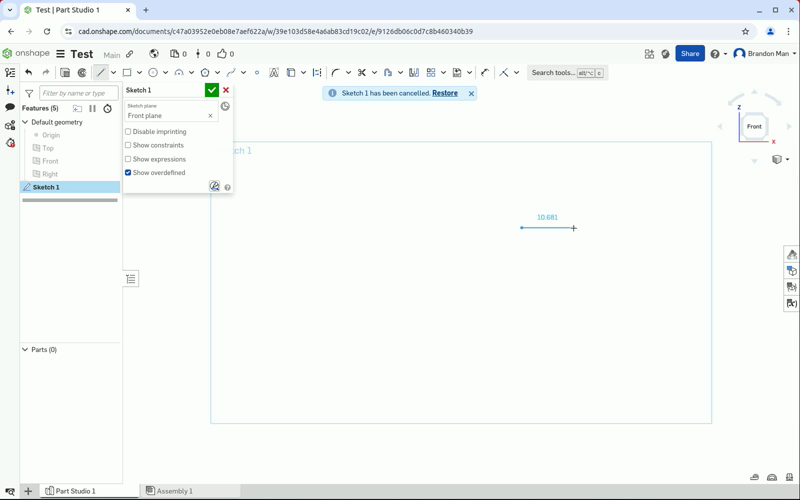
click(573, 227)
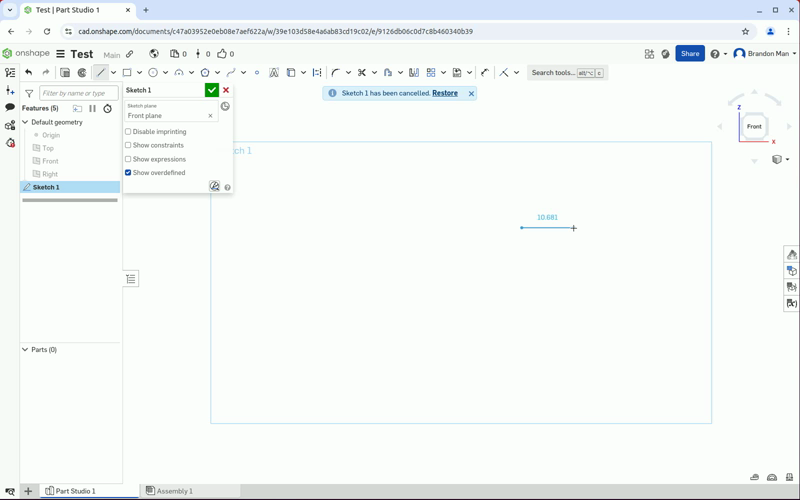
key_up(shift)
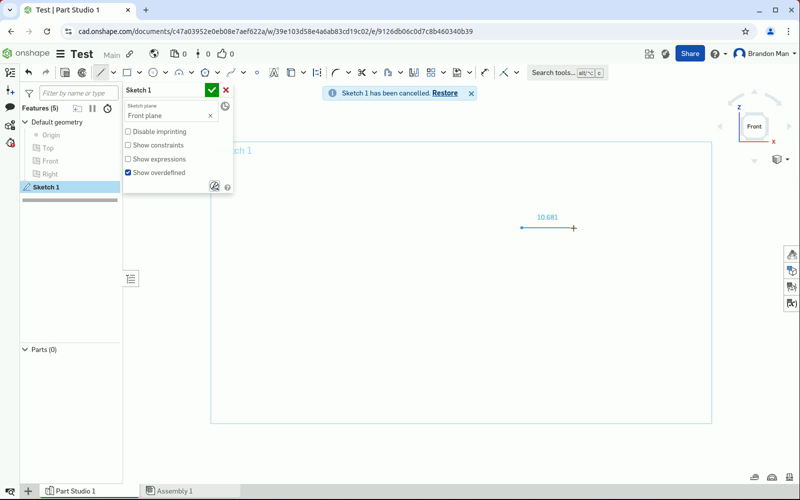
key_down(shift)
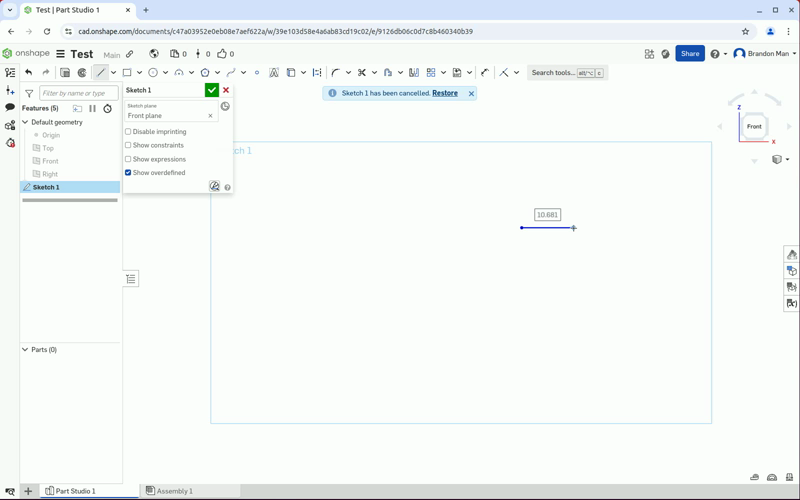
mouse_move(589, 227)
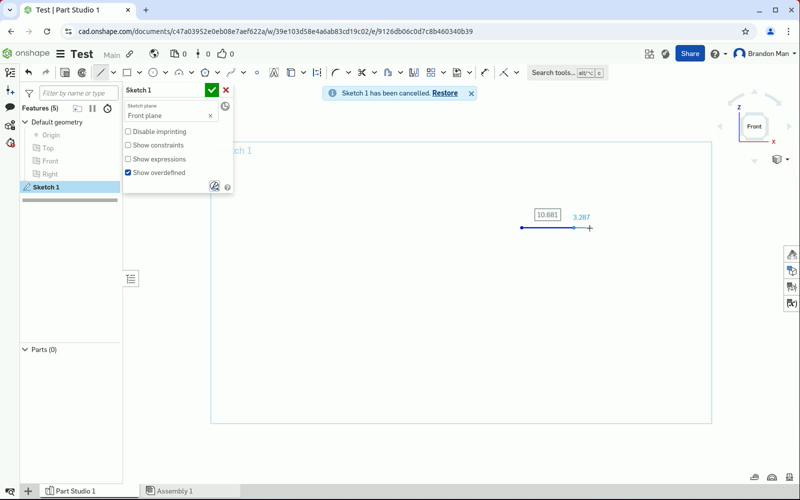
mouse_move(573, 195)
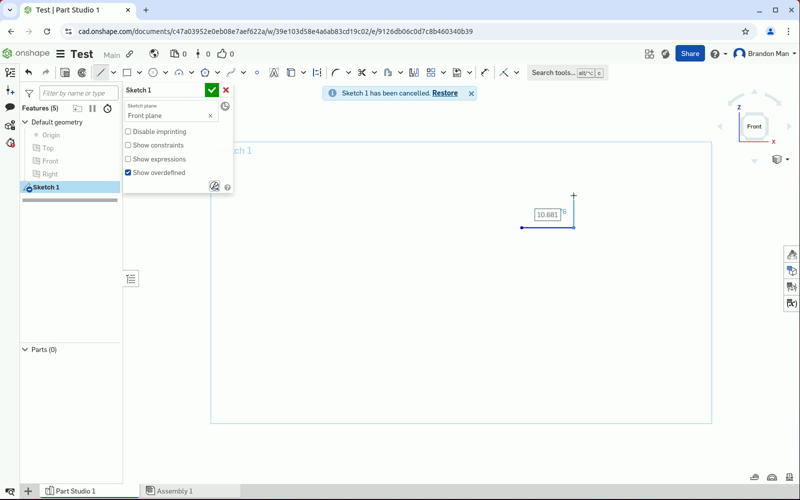
click(573, 195)
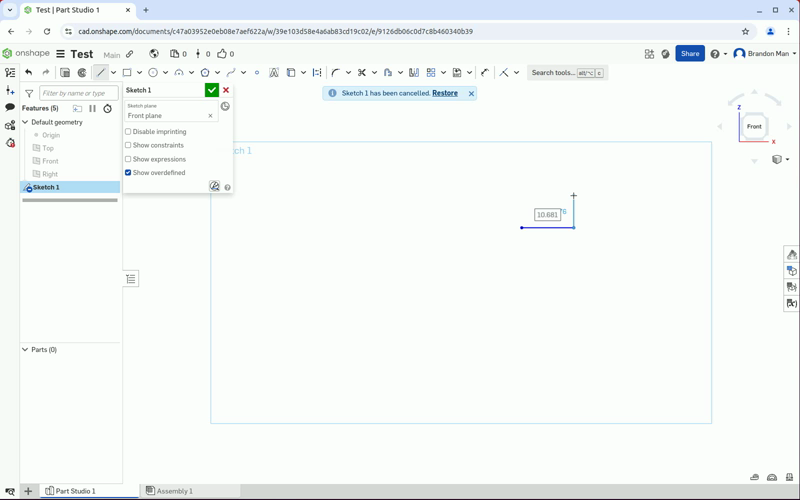
key_up(shift)
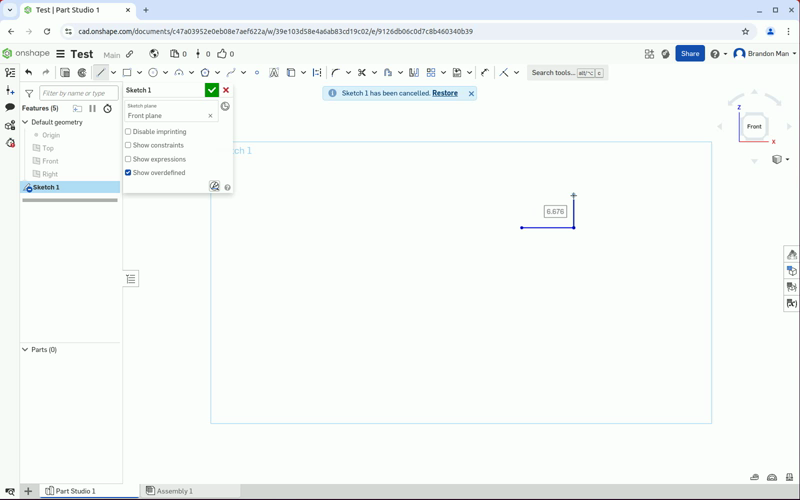
key_down(shift)
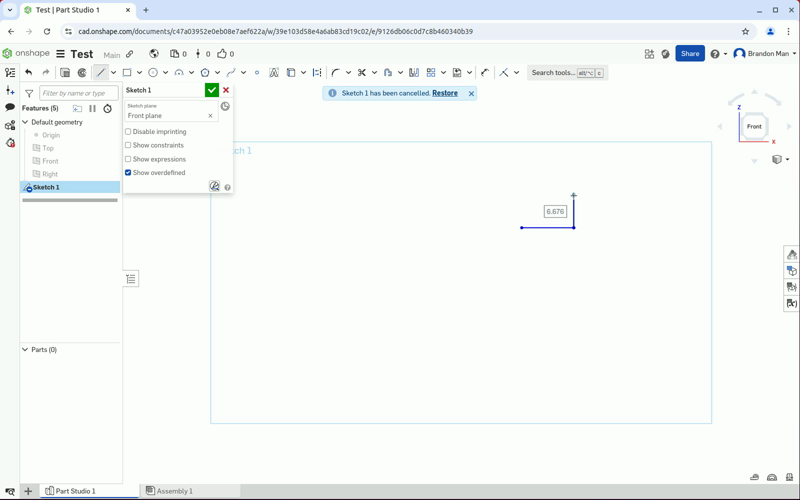
mouse_move(589, 195)
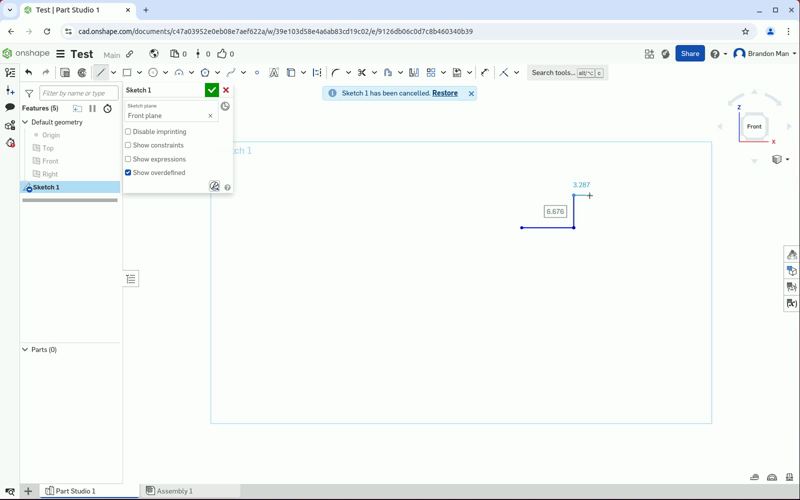
mouse_move(521, 195)
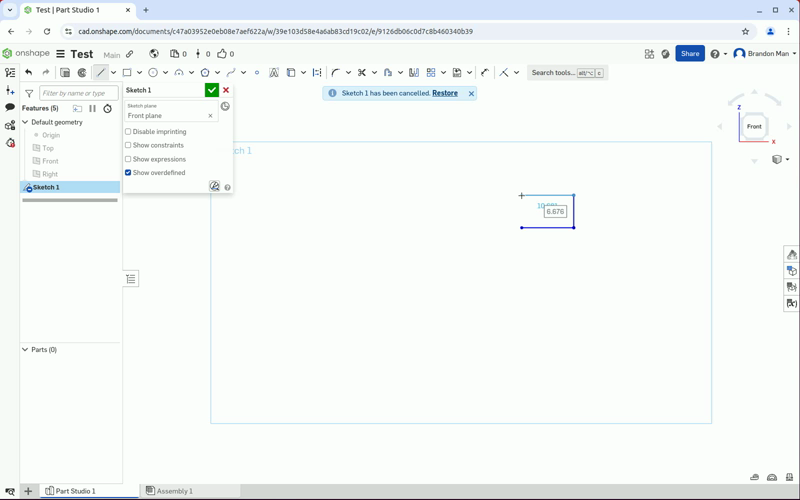
click(521, 195)
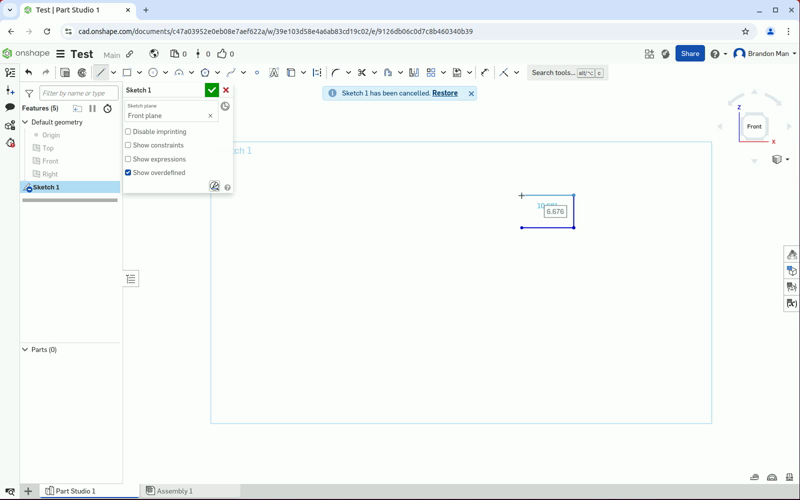
key_up(shift)
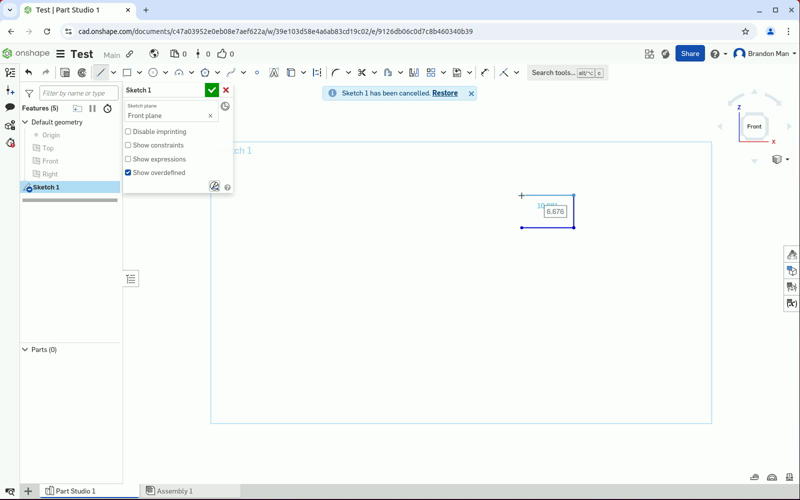
key_down(shift)
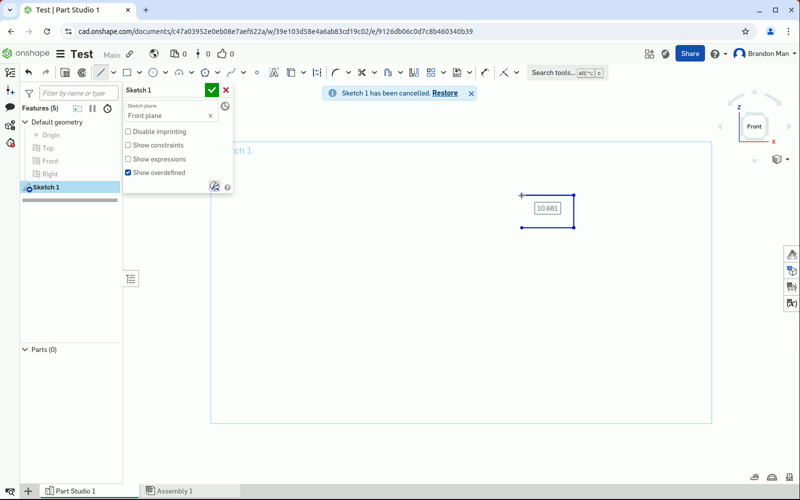
mouse_move(551, 195)
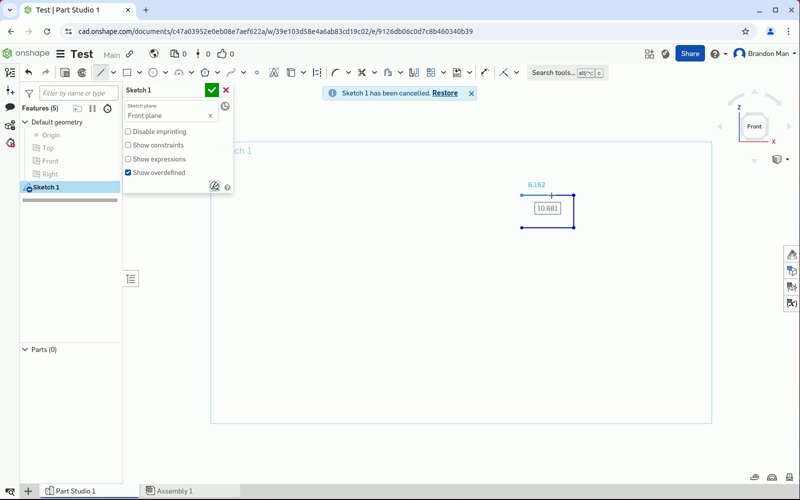
mouse_move(521, 200)
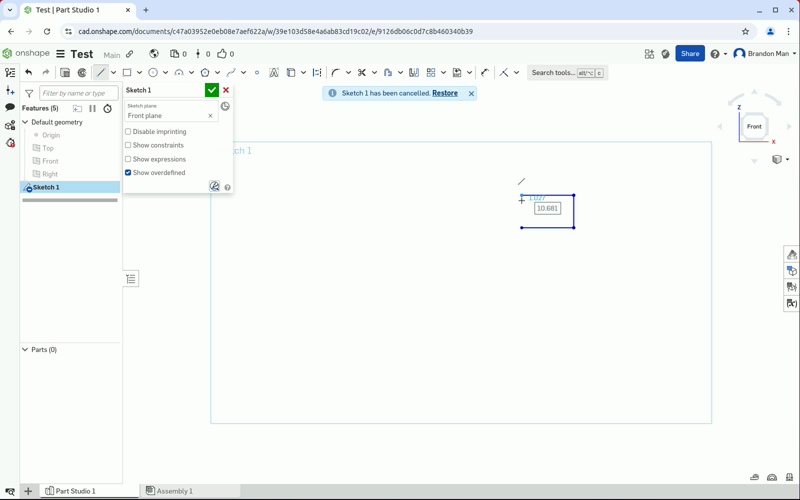
scroll(6)
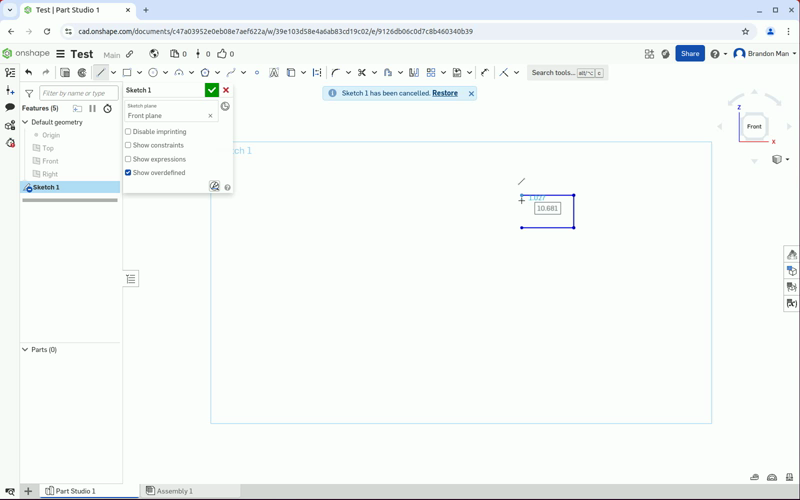
scroll(6)
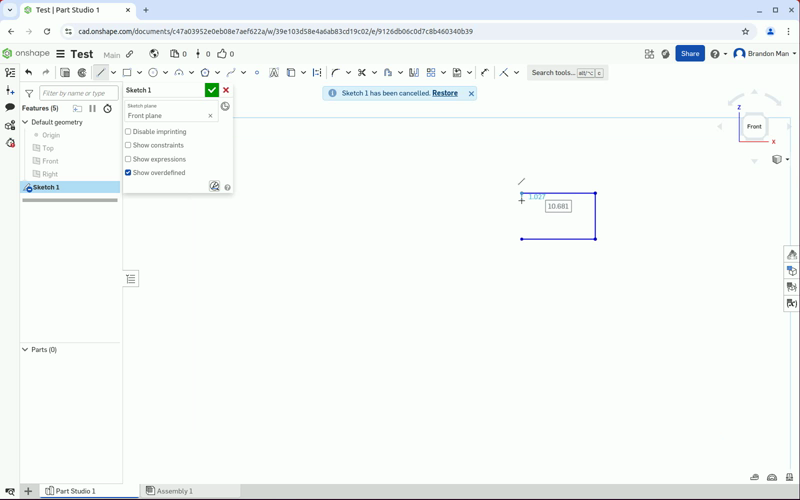
scroll(6)
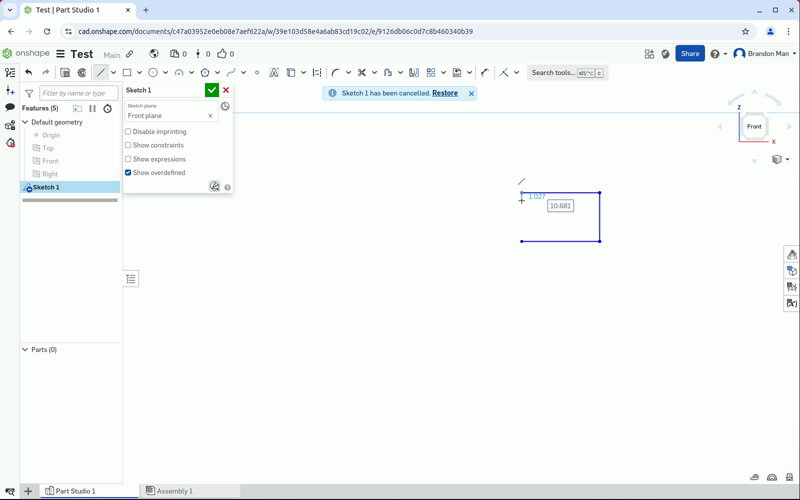
scroll(6)
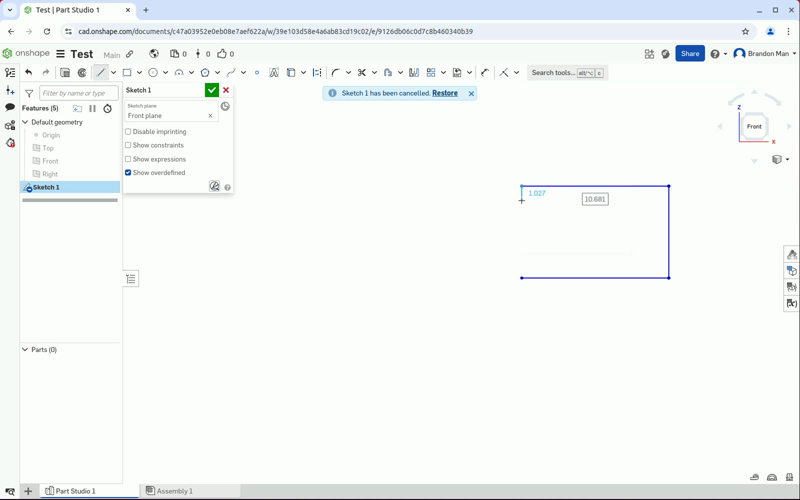
scroll(6)
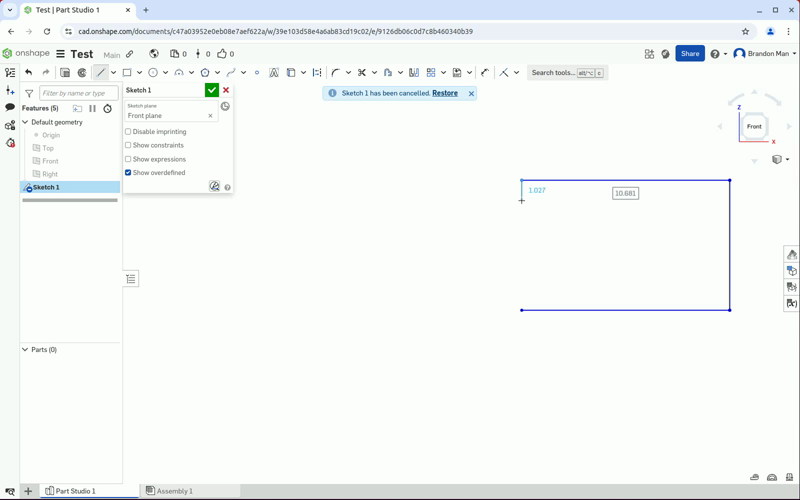
scroll(6)
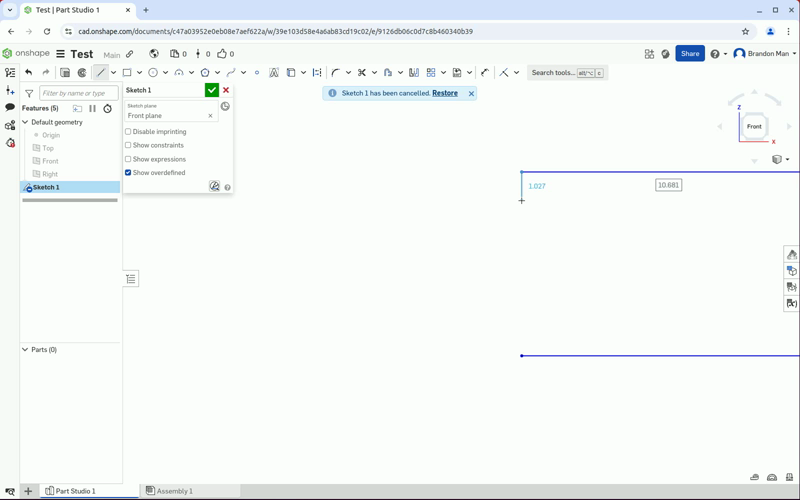
scroll(6)
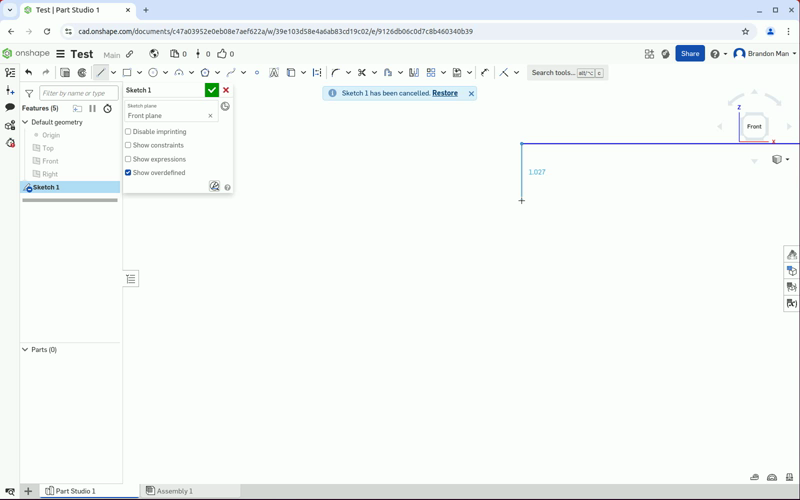
click(521, 200)
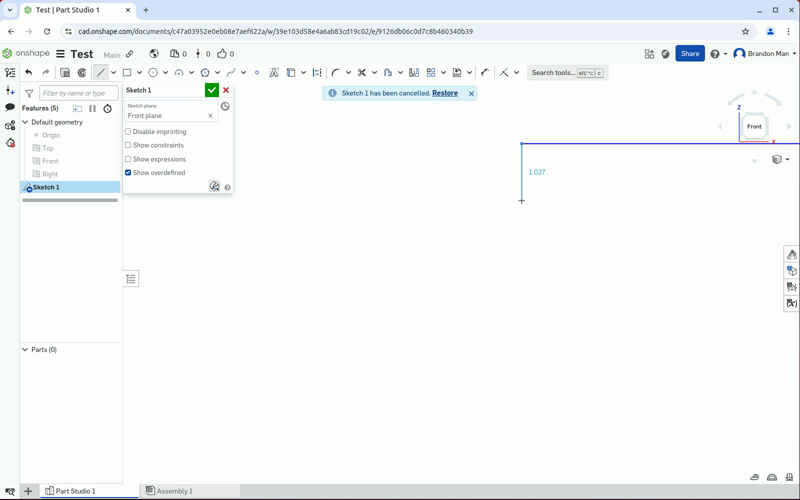
scroll(-6)
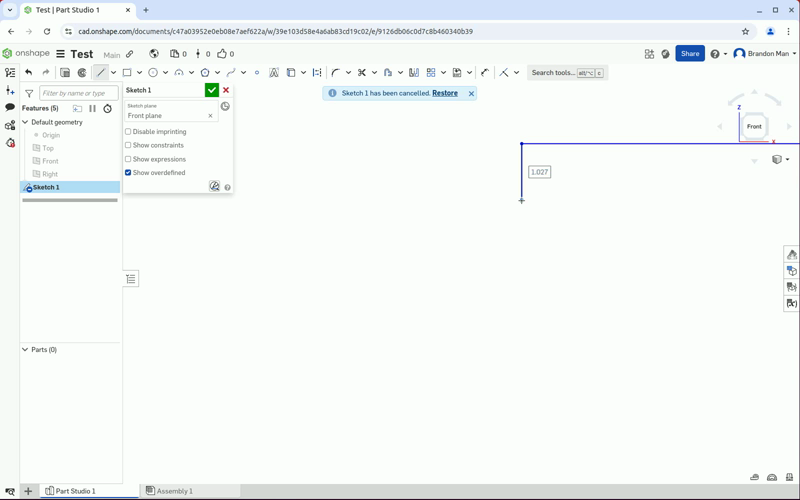
scroll(-6)
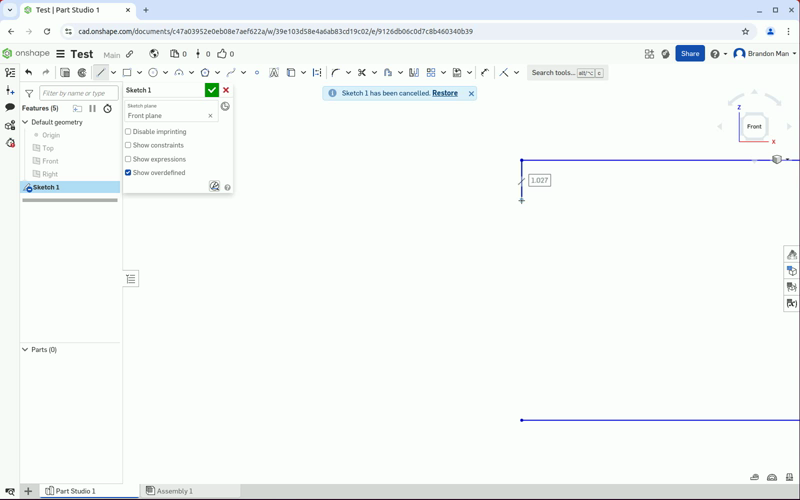
scroll(-6)
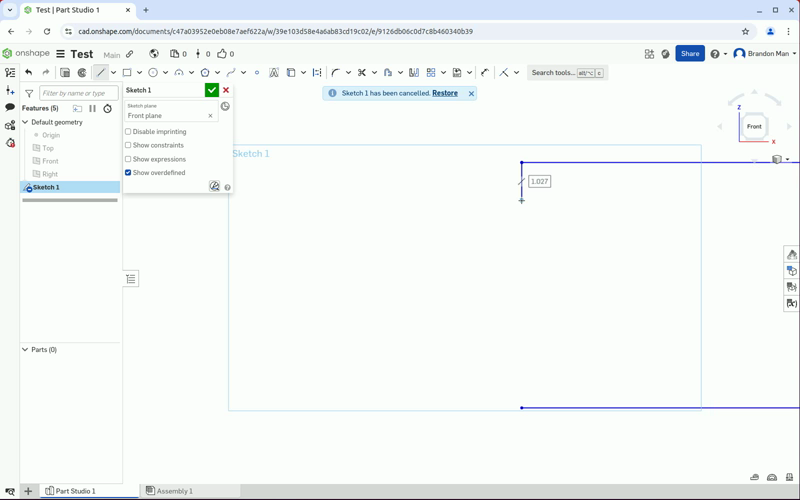
scroll(-6)
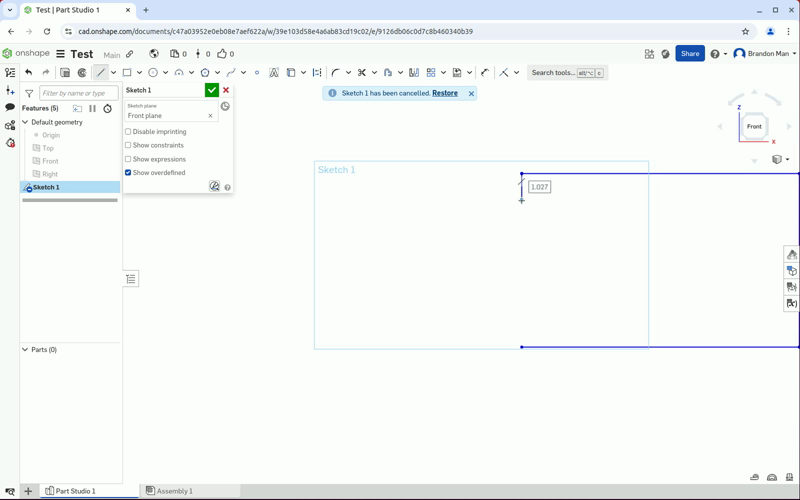
scroll(-6)
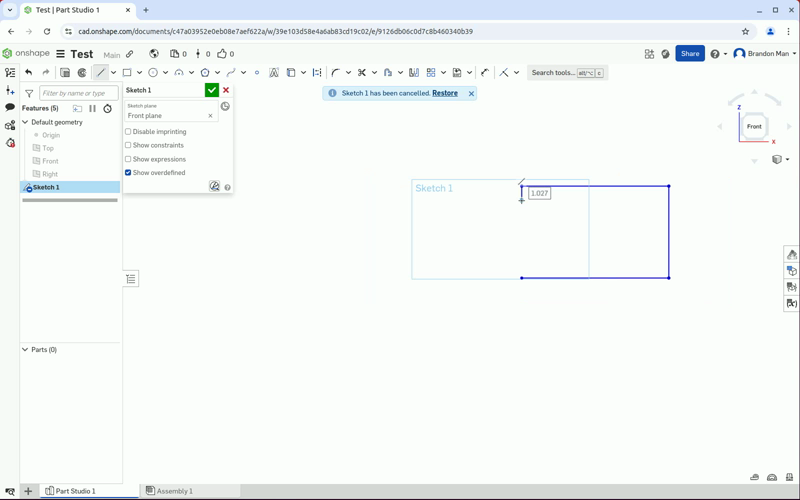
scroll(-6)
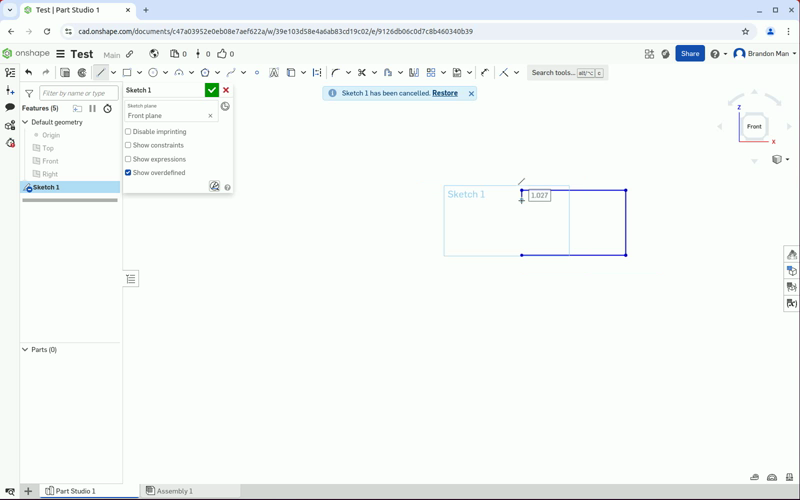
scroll(-6)
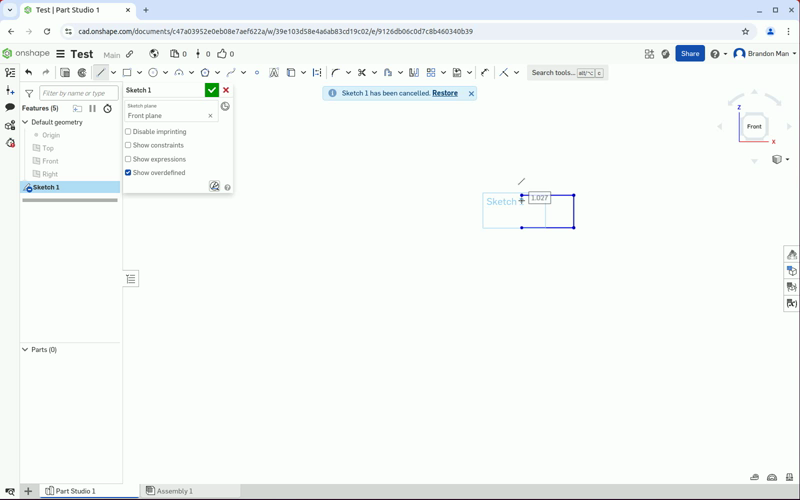
key_up(shift)
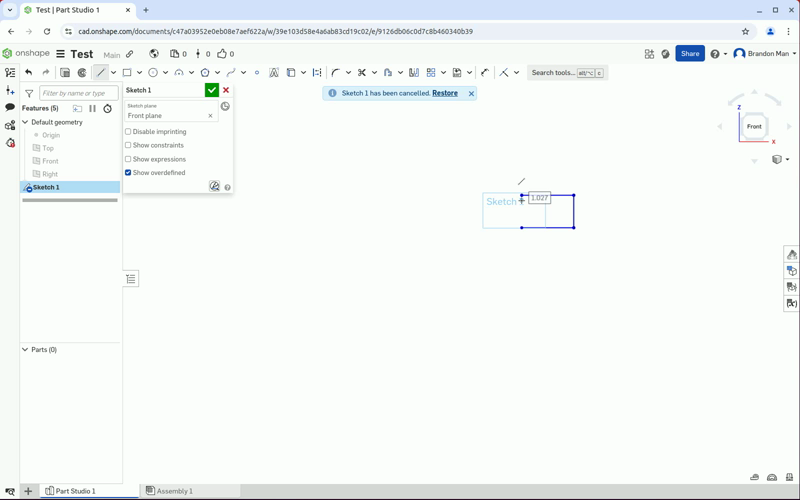
key_down(shift)
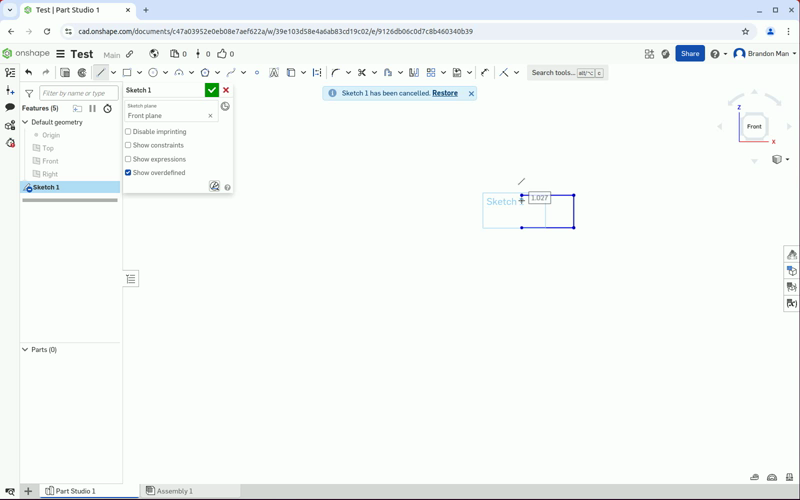
mouse_move(551, 200)
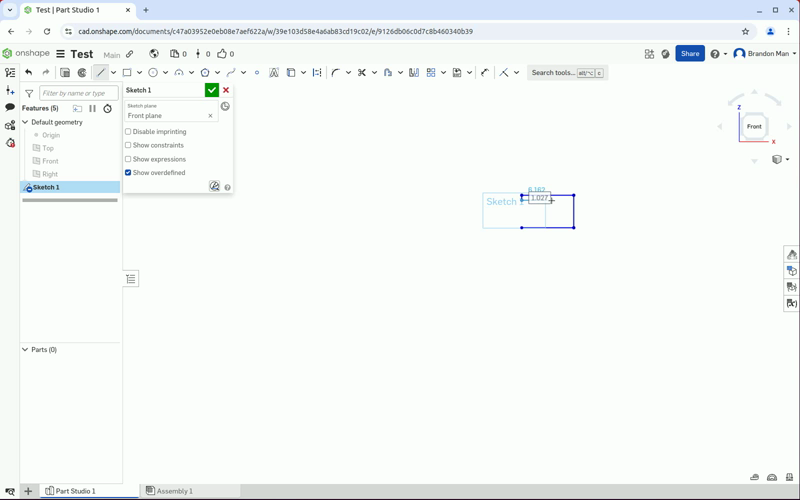
mouse_move(521, 219)
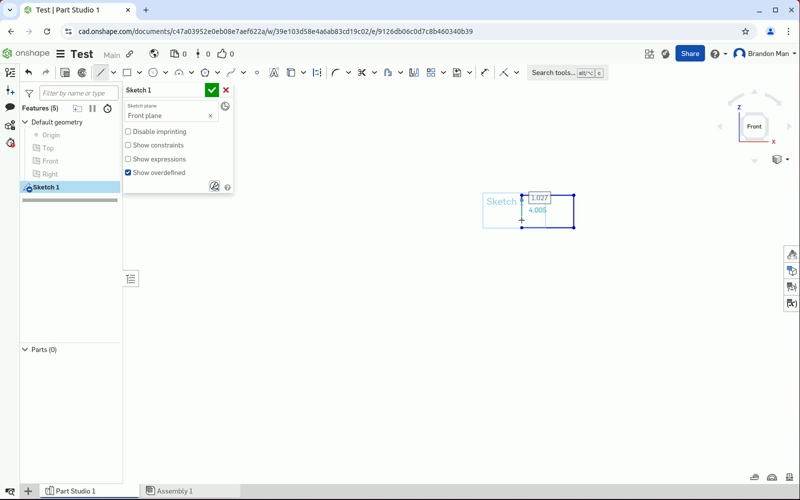
click(521, 219)
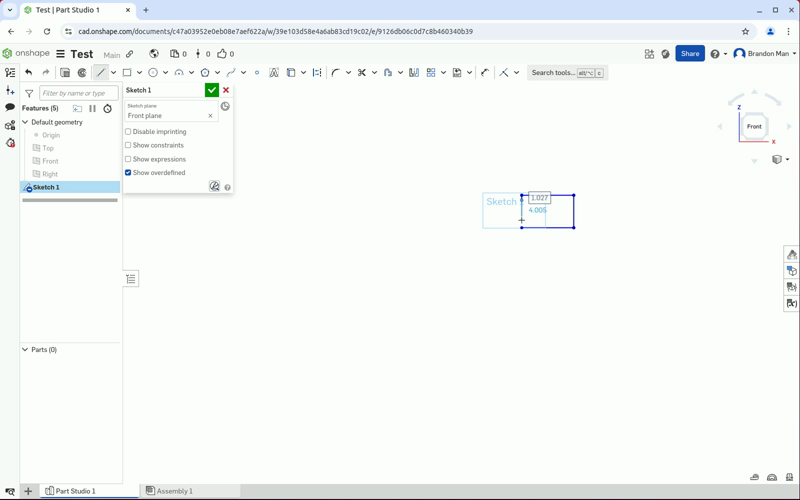
key_up(shift)
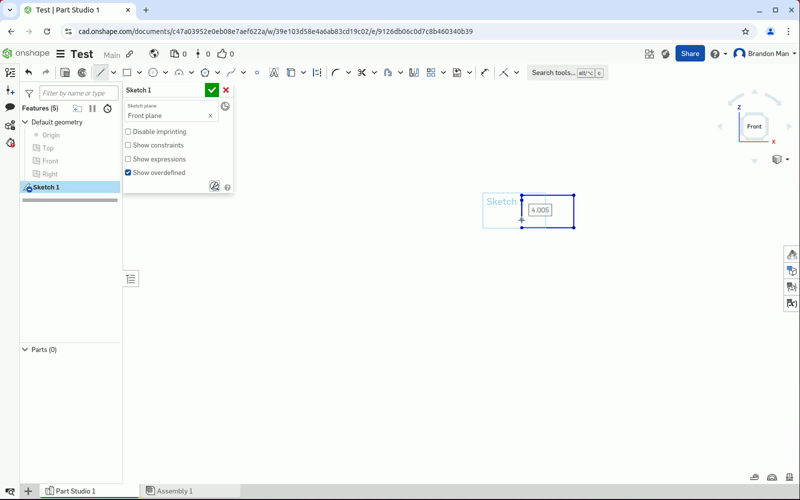
mouse_move(551, 219)
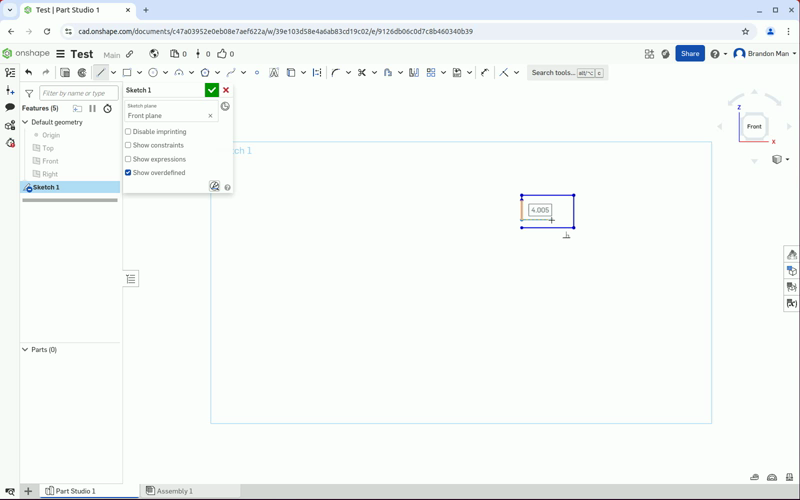
key_down(shift)
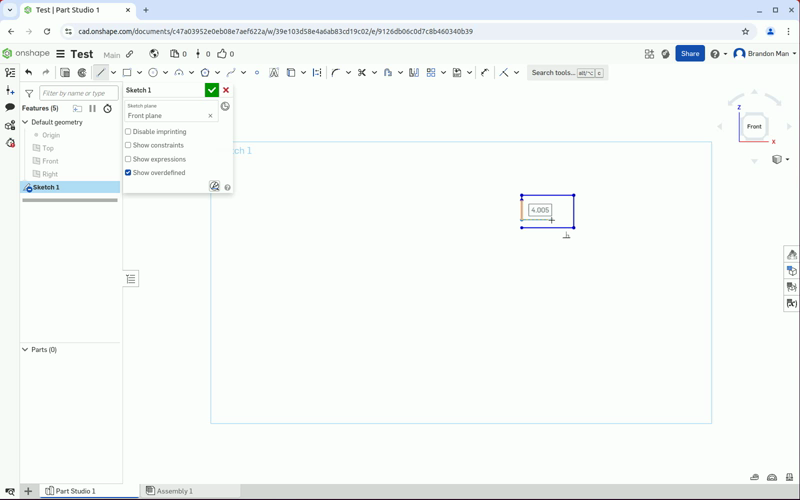
mouse_move(521, 227)
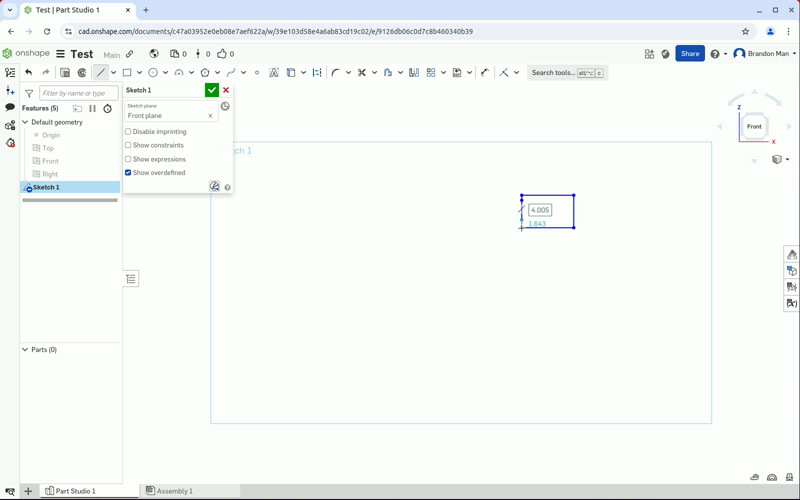
key_up(shift)
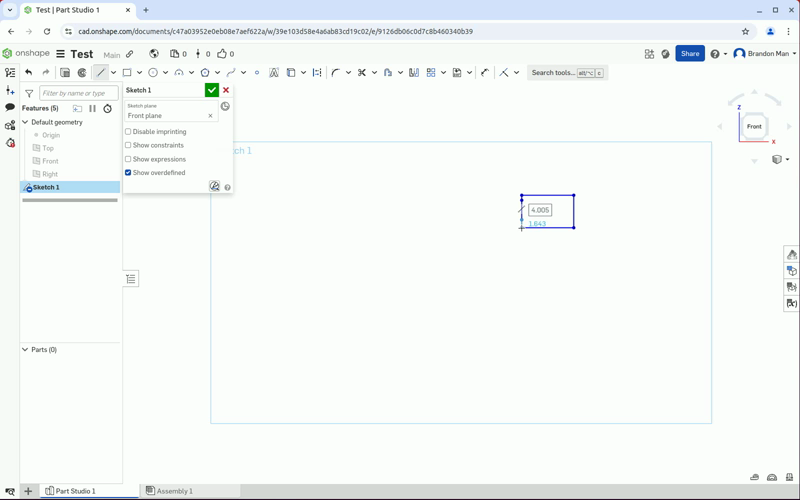
click(521, 227)
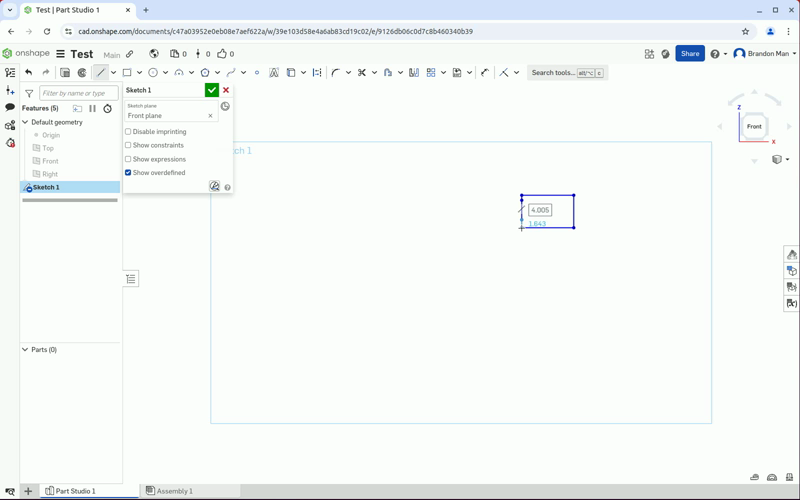
key(esc)
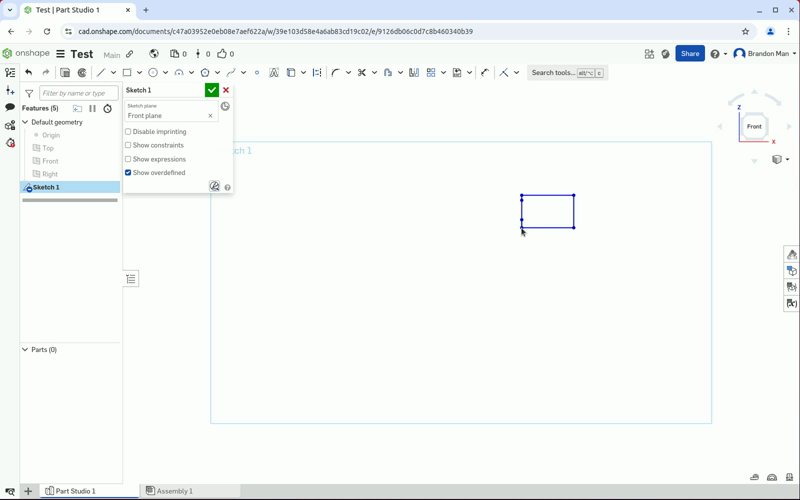
mouse_move(553, 222)
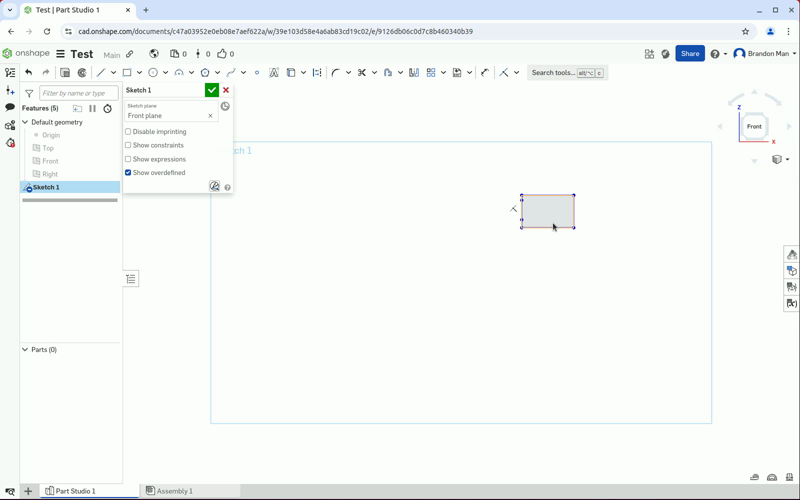
scroll(6)
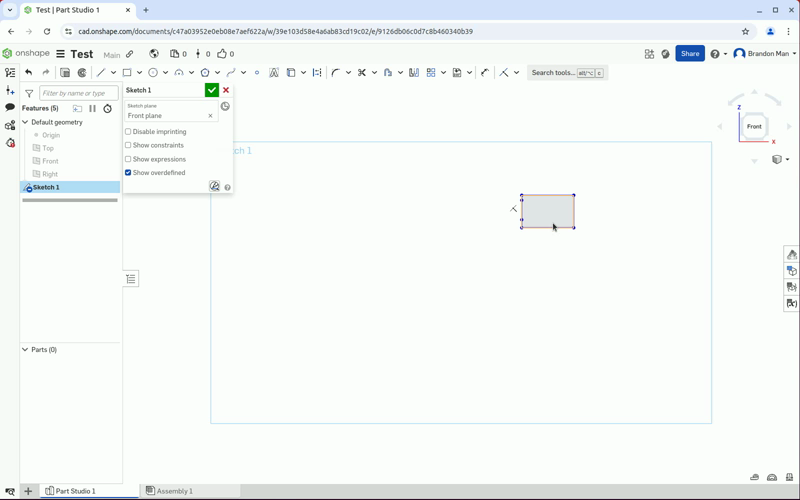
scroll(6)
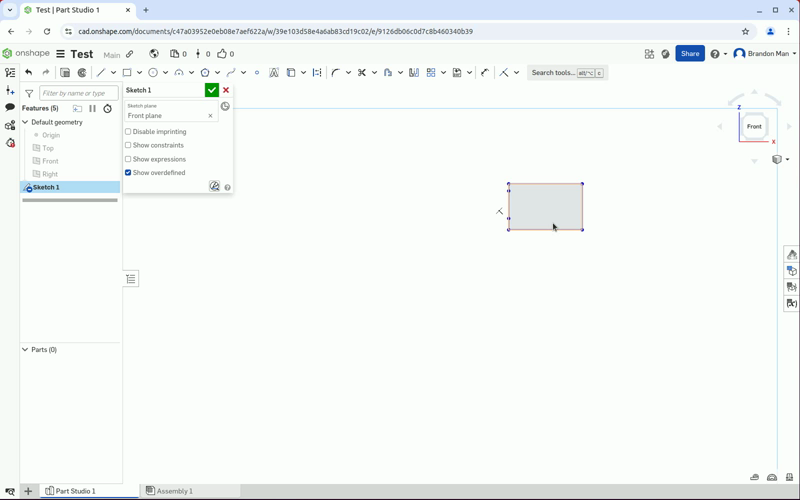
scroll(6)
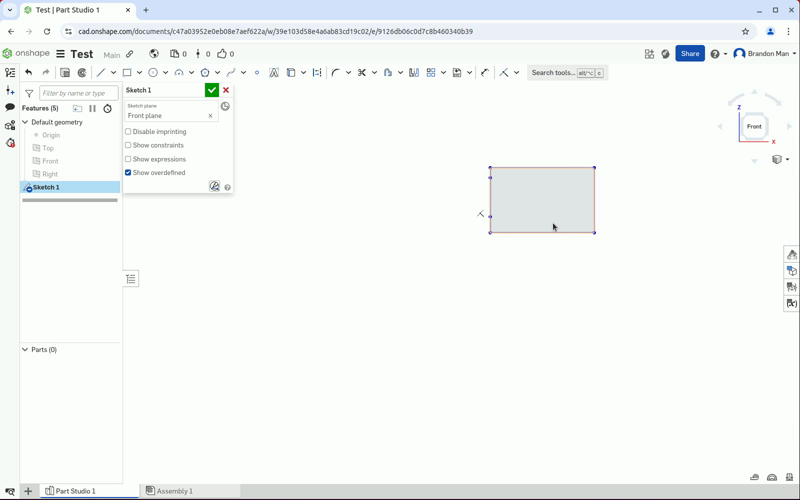
scroll(6)
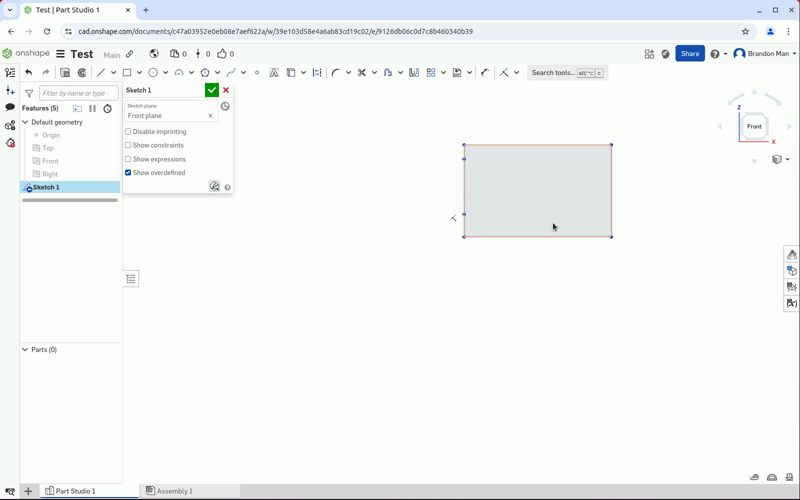
scroll(6)
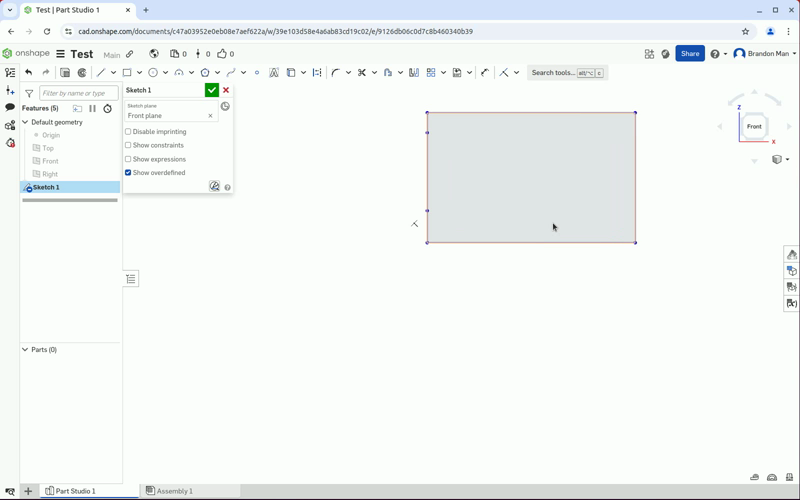
scroll(6)
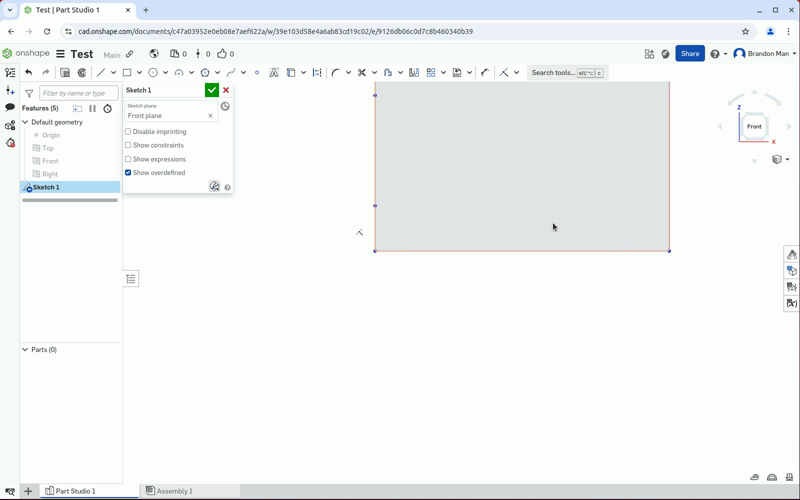
scroll(6)
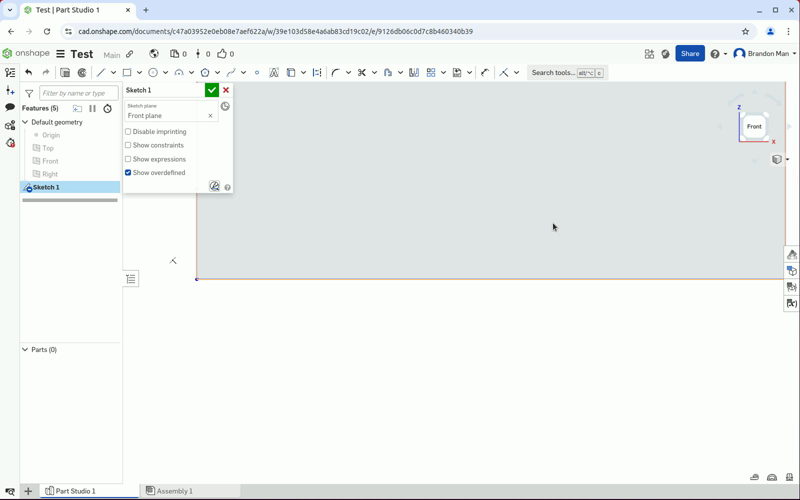
click(553, 222)
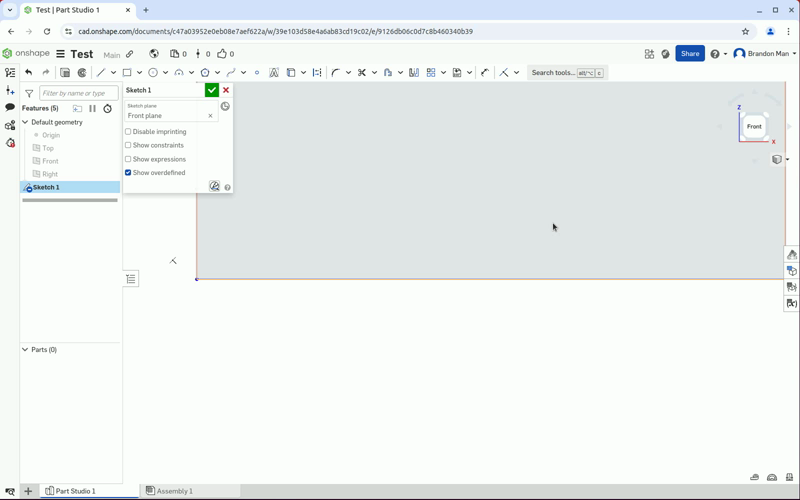
scroll(-6)
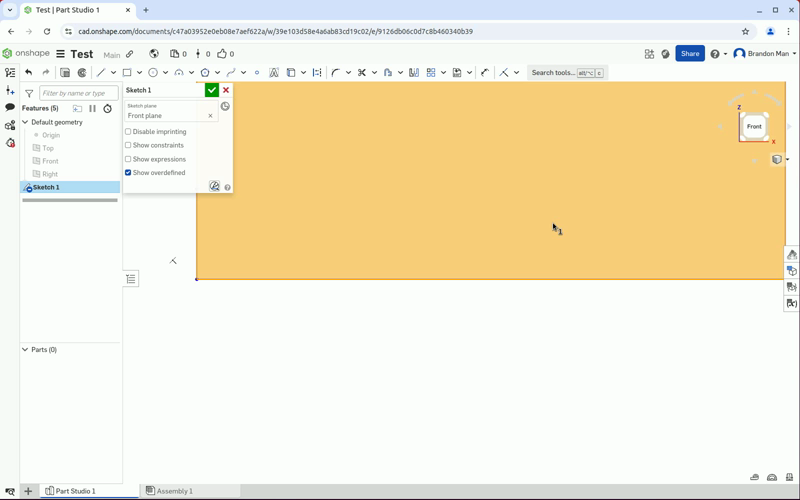
scroll(-6)
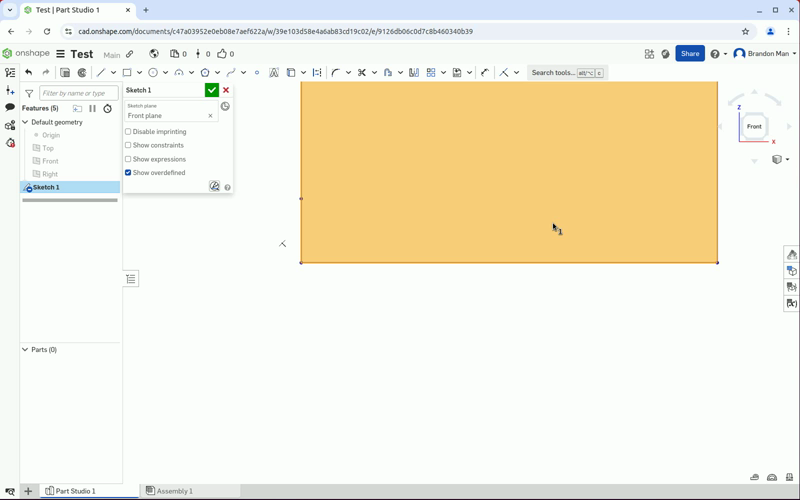
scroll(-6)
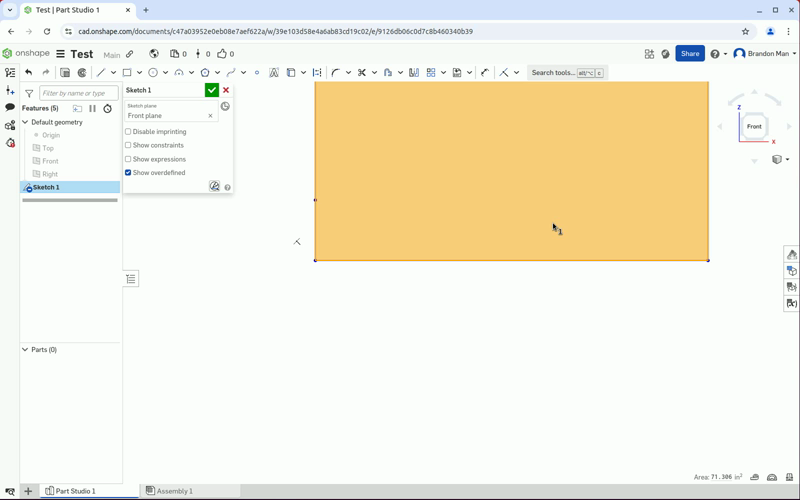
scroll(-6)
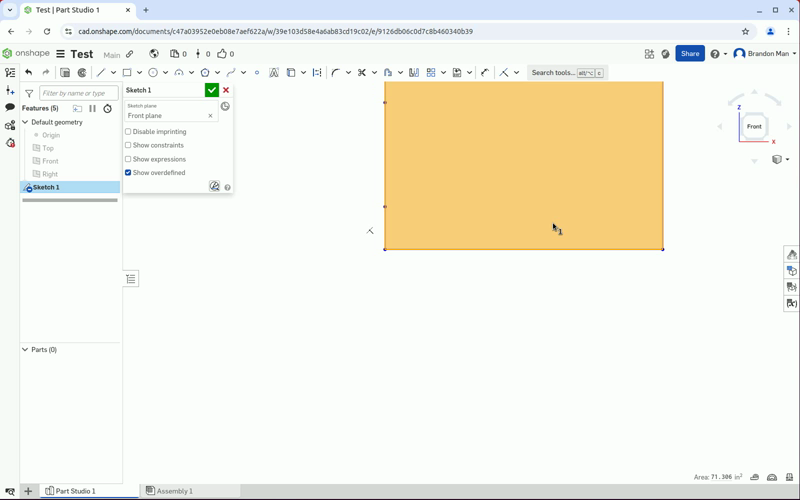
scroll(-6)
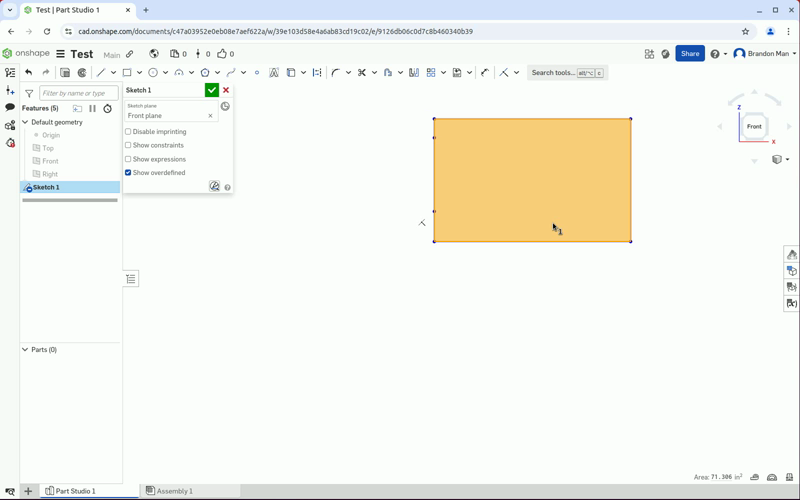
scroll(-6)
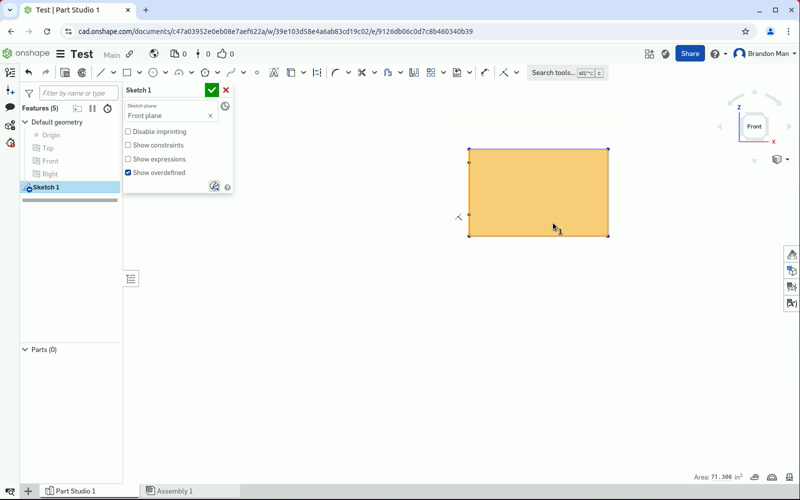
scroll(-6)
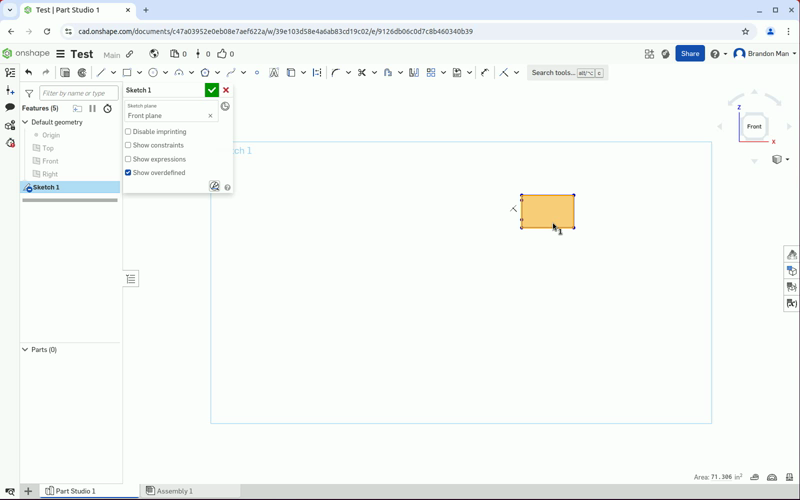
mouse_move(73, 352)
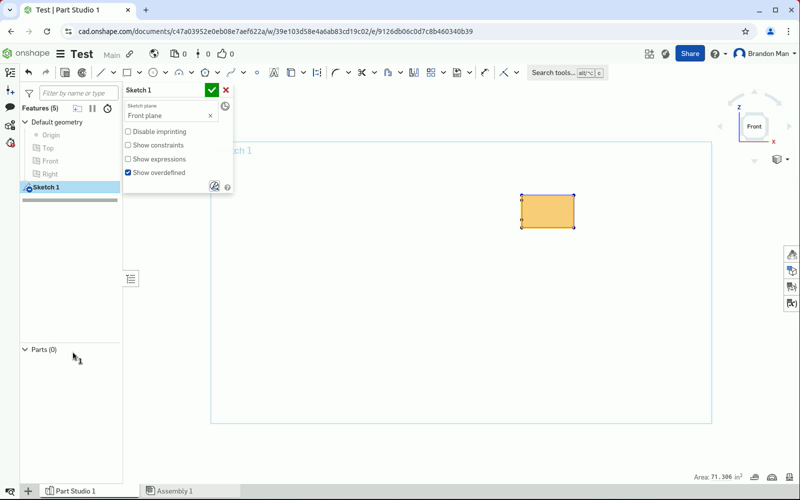
key(shift+y)
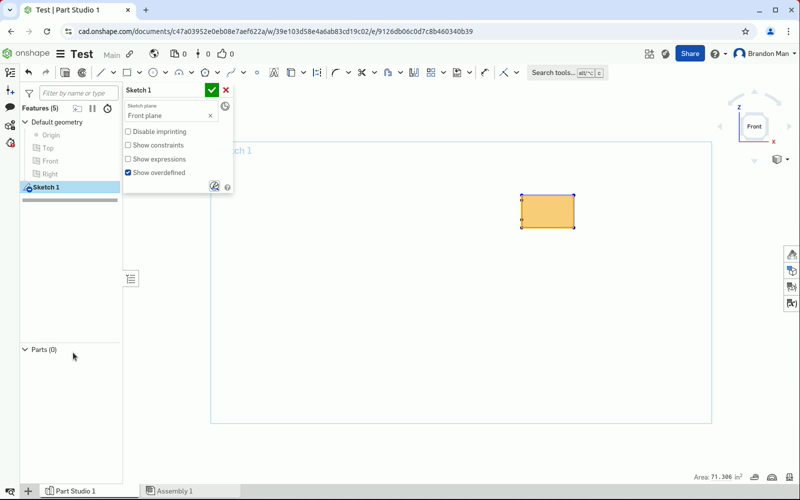
key(shift+e)
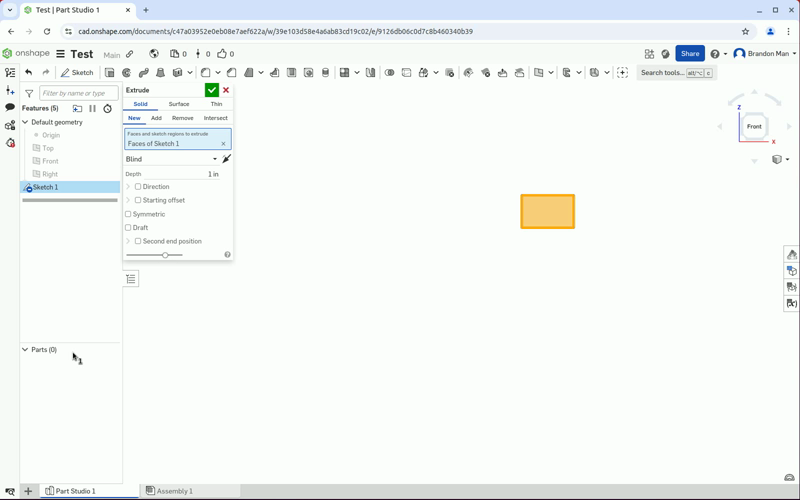
mouse_move(143, 106)
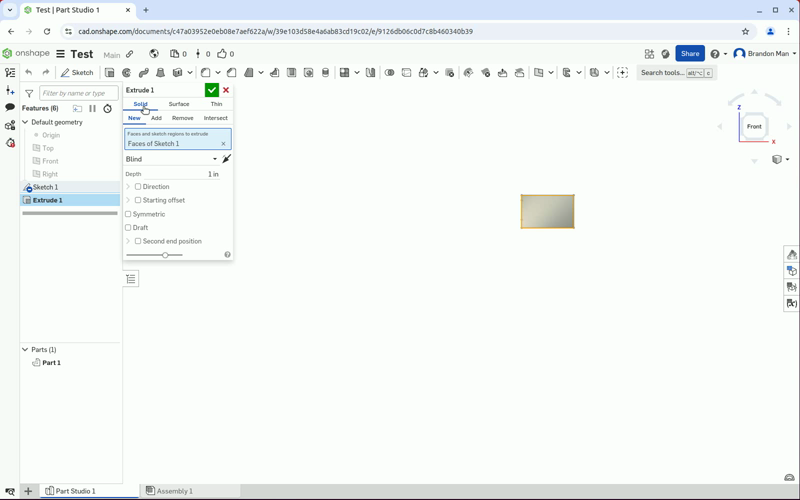
click(143, 106)
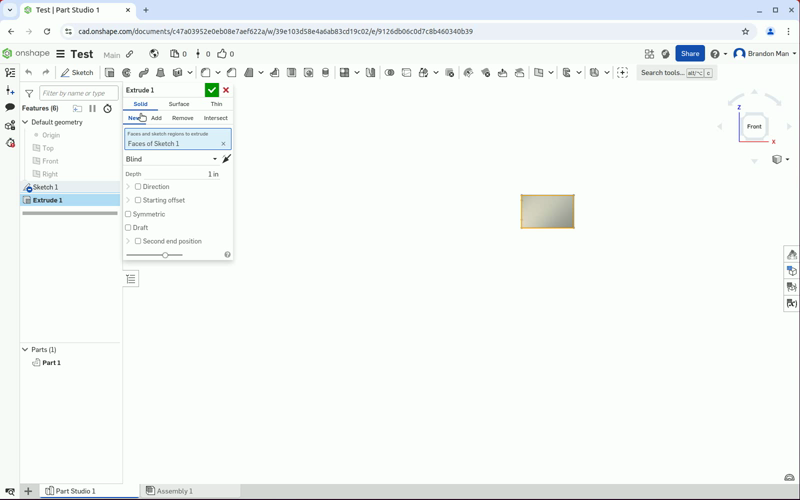
mouse_move(137, 120)
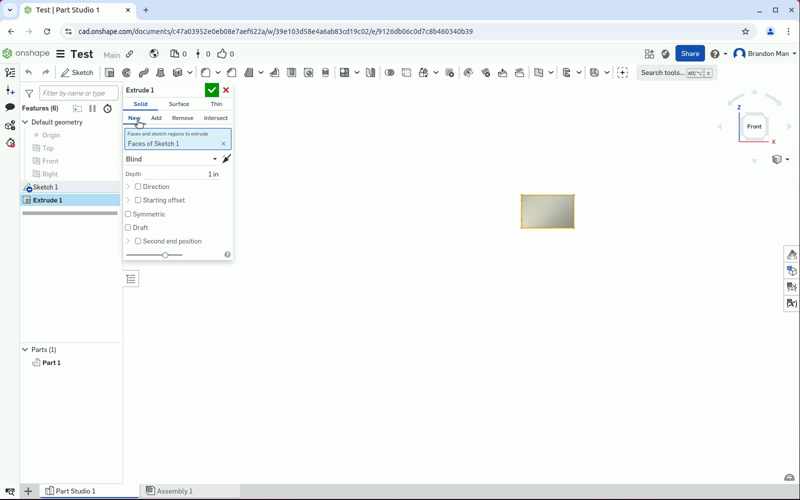
click(137, 120)
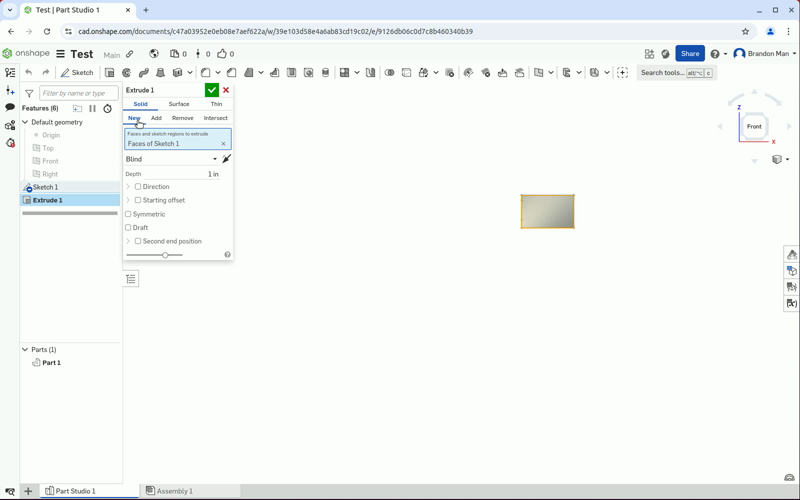
key(tab, 4)
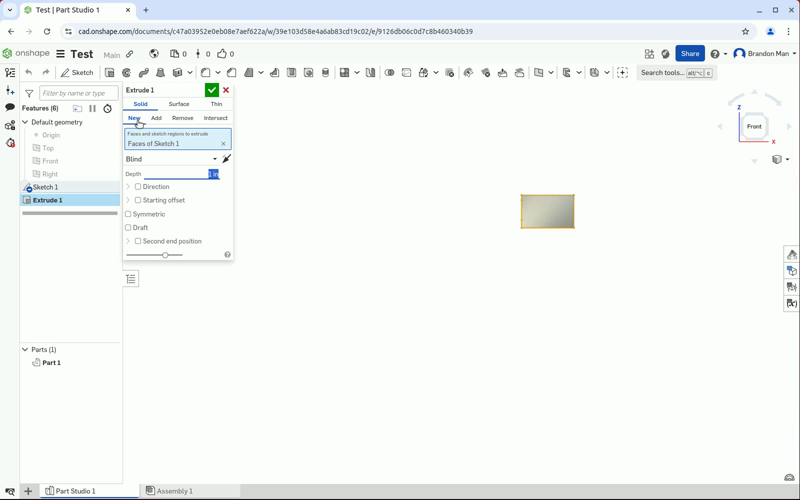
text(5.296)
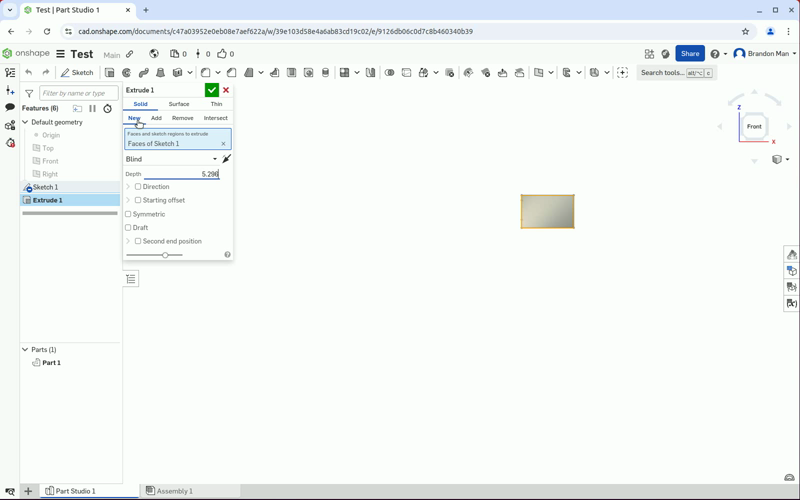
key(enter)
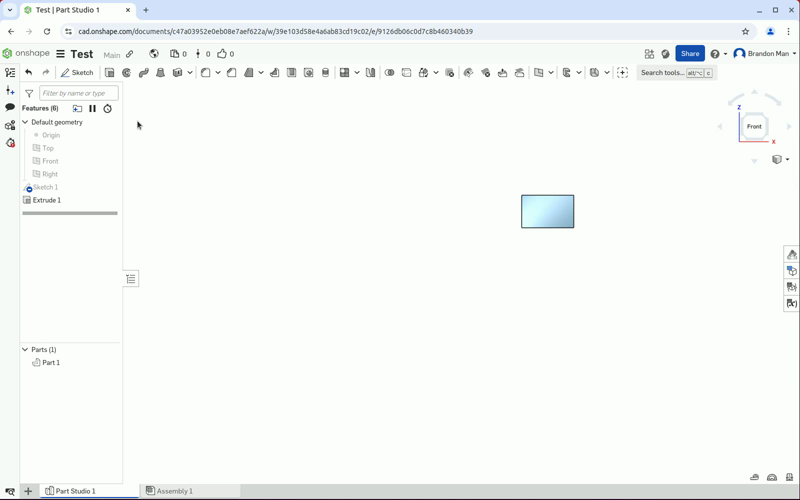
key(shift+h)
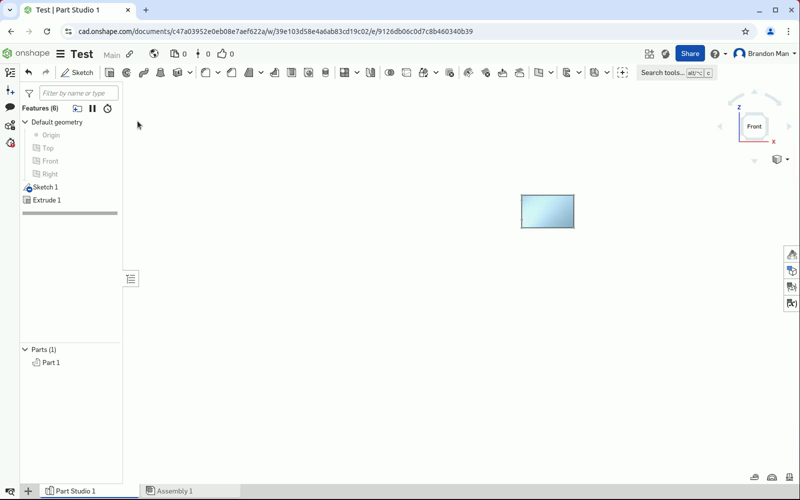
key(shift+h)
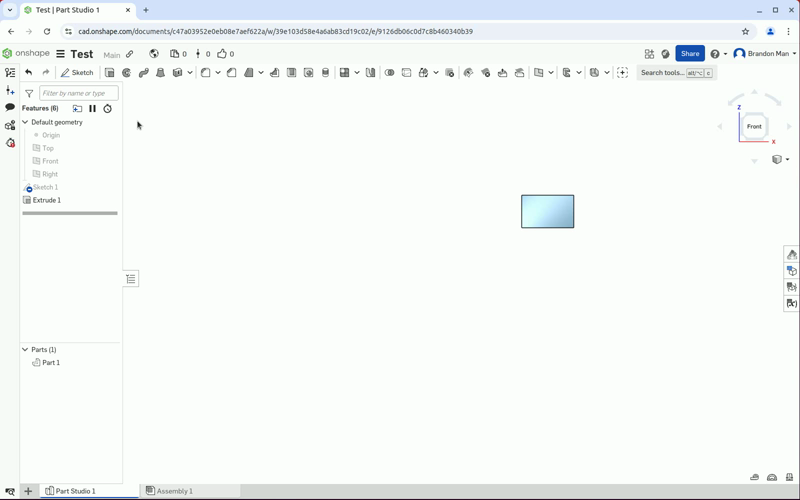
mouse_move(73, 189)
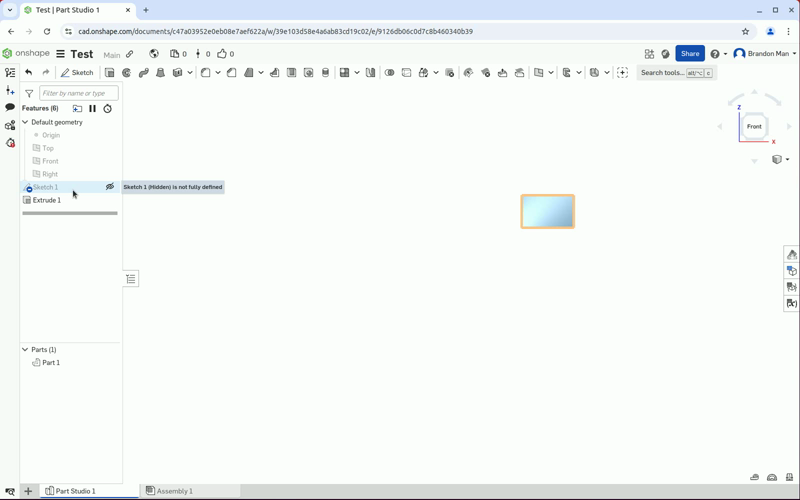
click(73, 189)
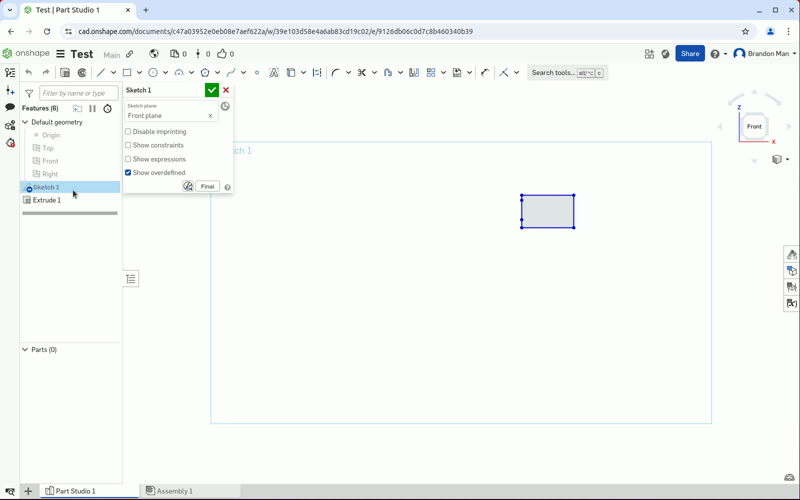
mouse_move(229, 92)
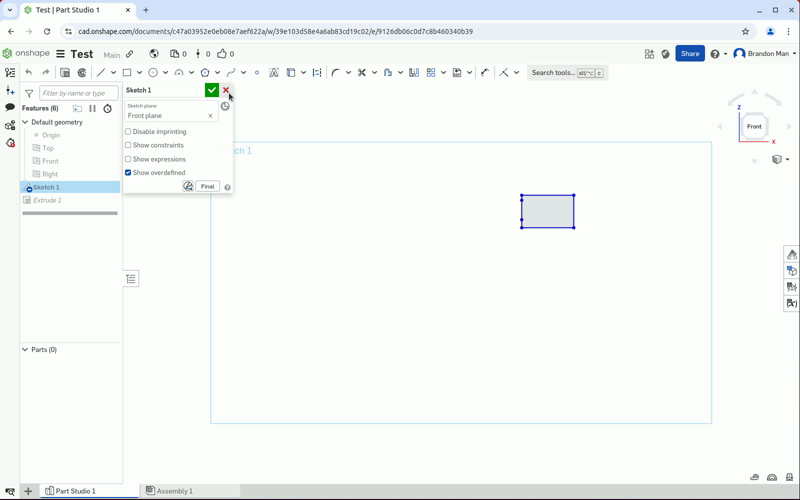
click(229, 92)
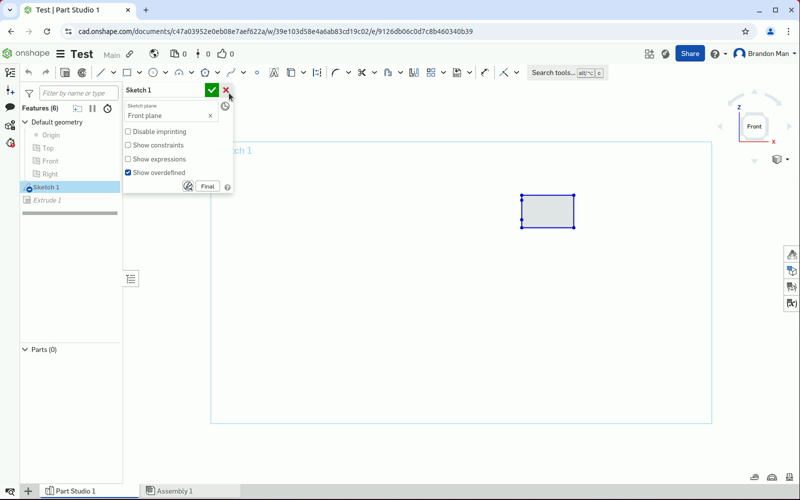
key(shift+s)
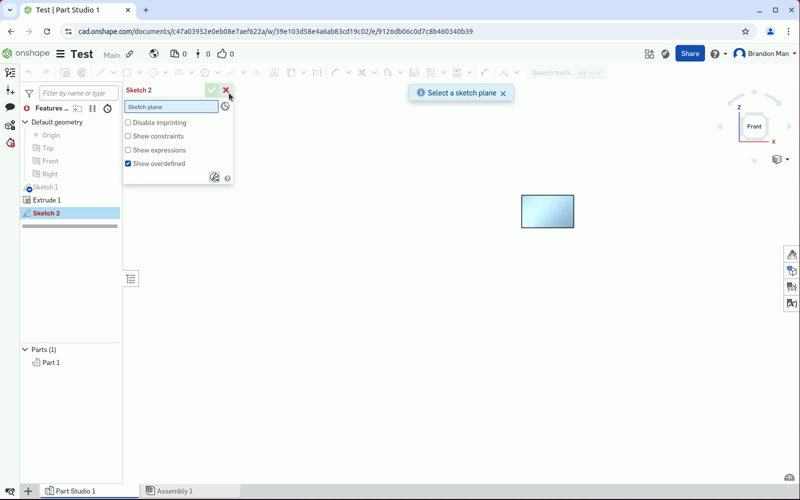
mouse_move(73, 163)
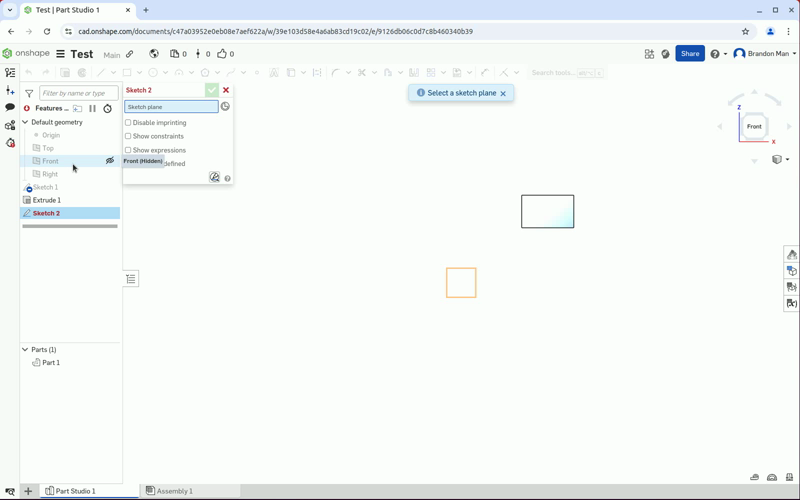
click(73, 163)
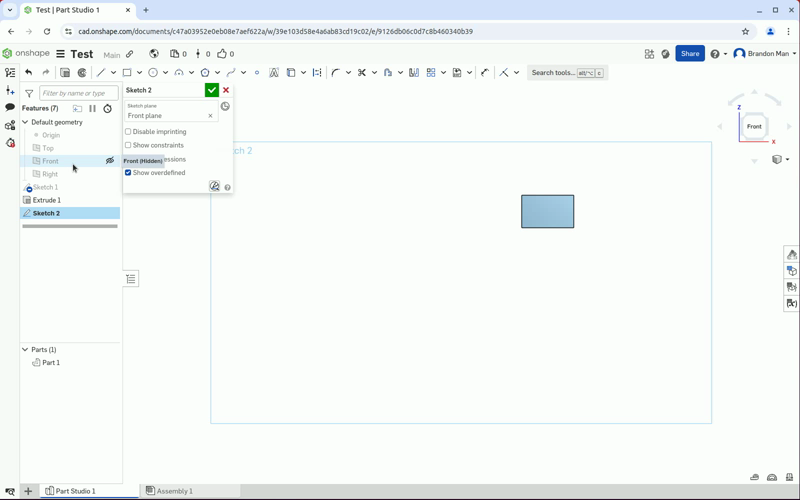
mouse_move(73, 352)
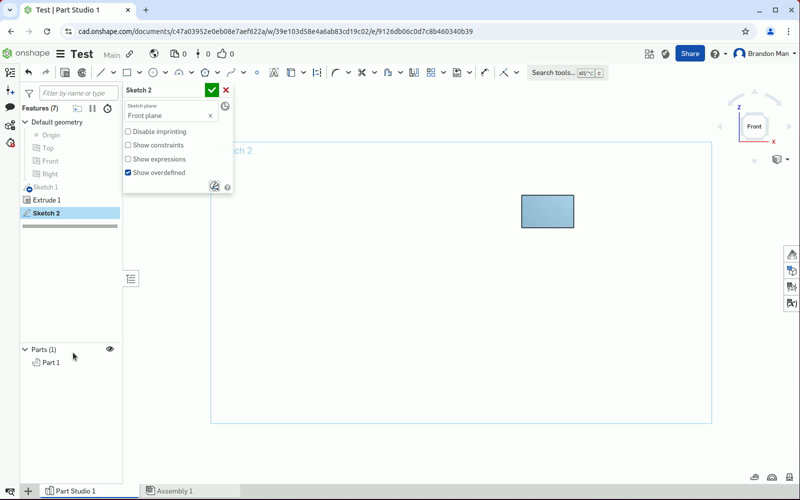
key(y)
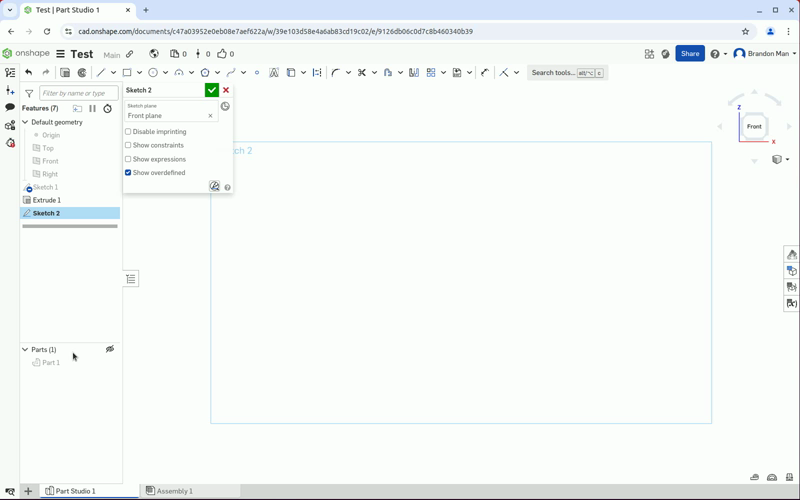
key(l)
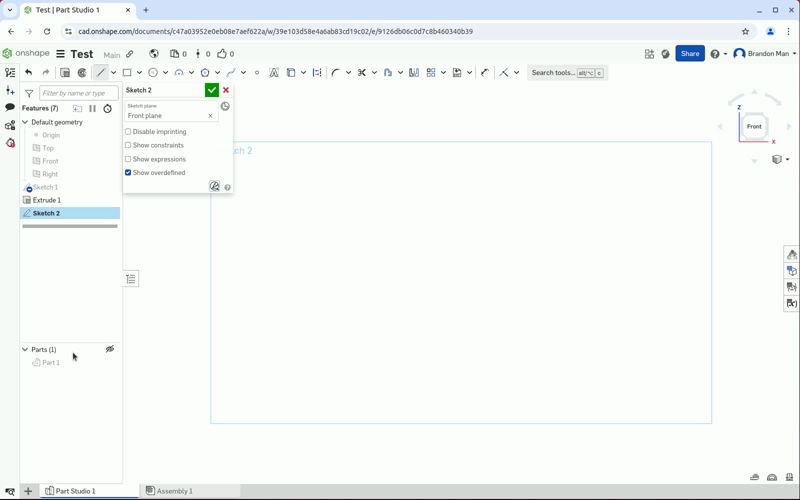
key_down(shift)
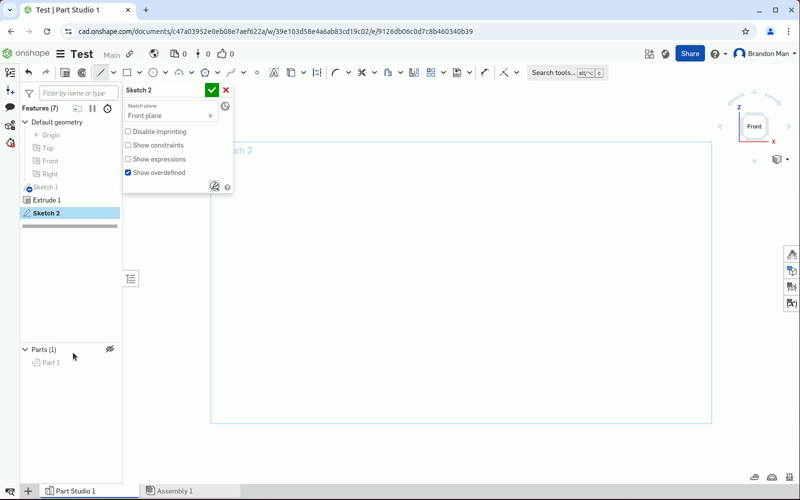
mouse_move(483, 273)
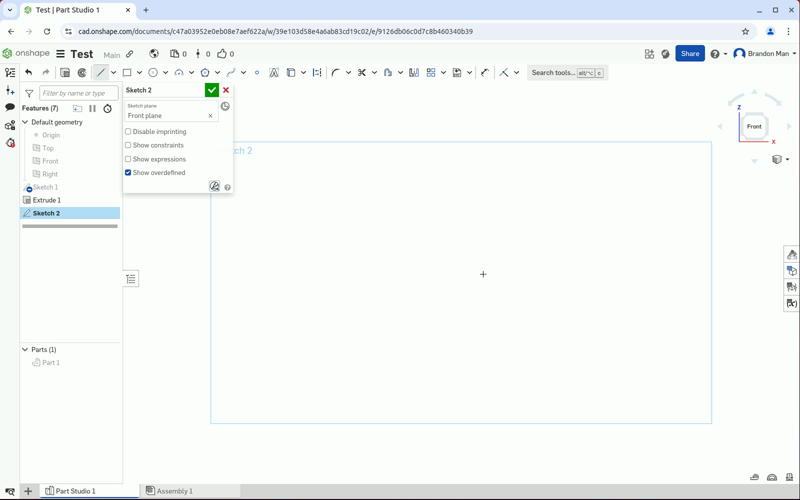
click(483, 273)
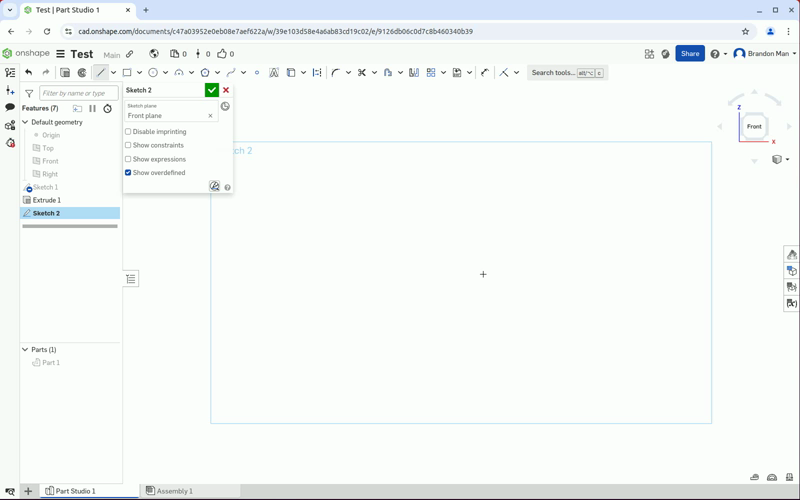
key_up(shift)
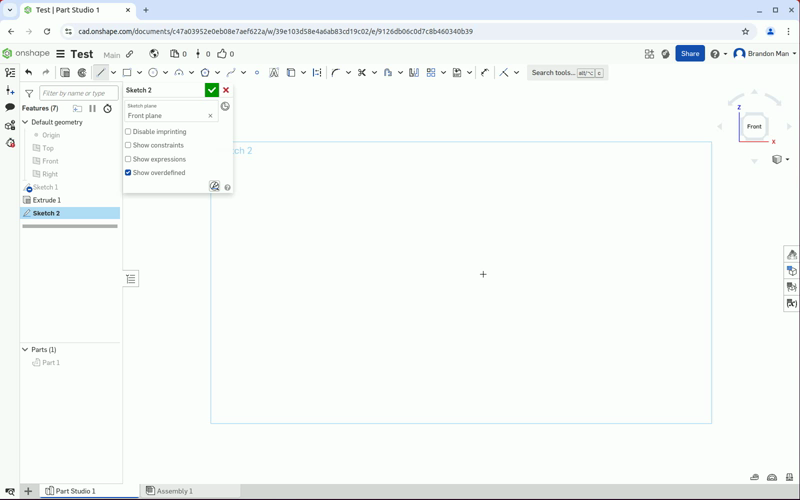
key_down(shift)
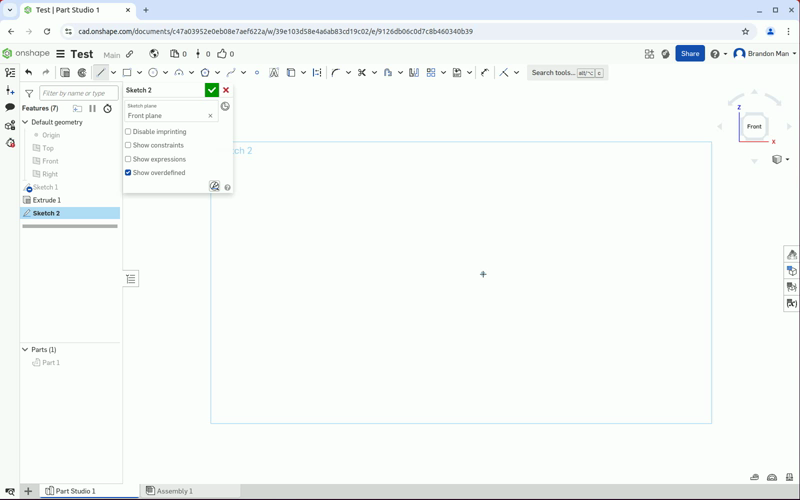
mouse_move(513, 273)
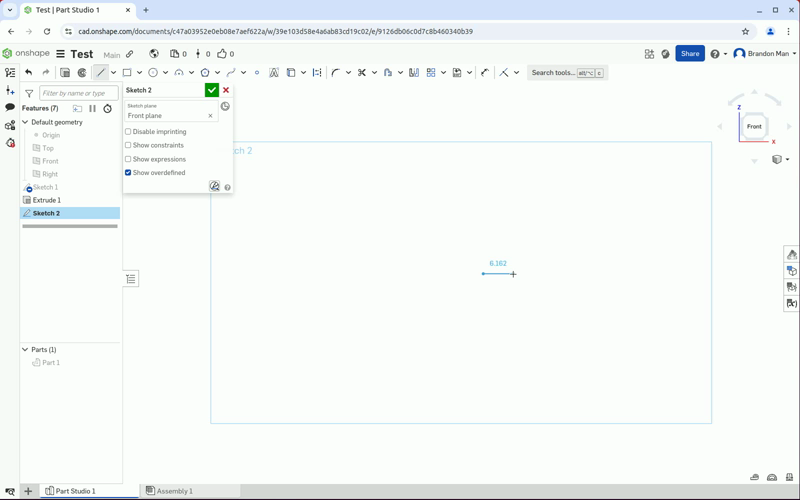
mouse_move(502, 273)
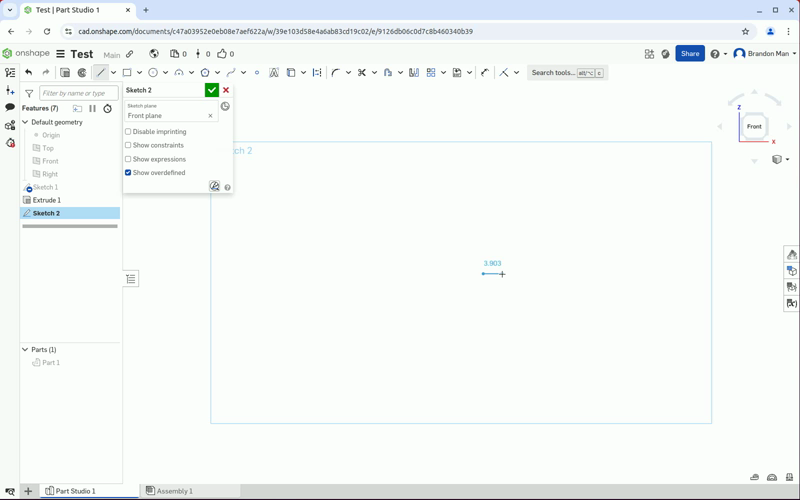
click(502, 273)
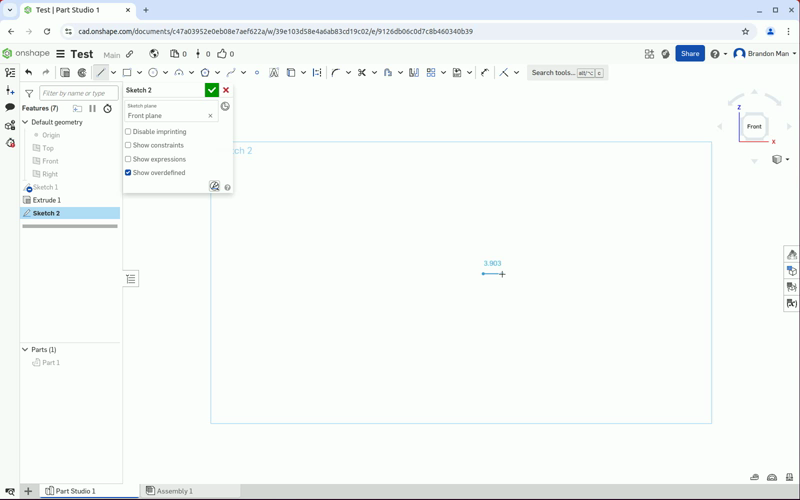
key_up(shift)
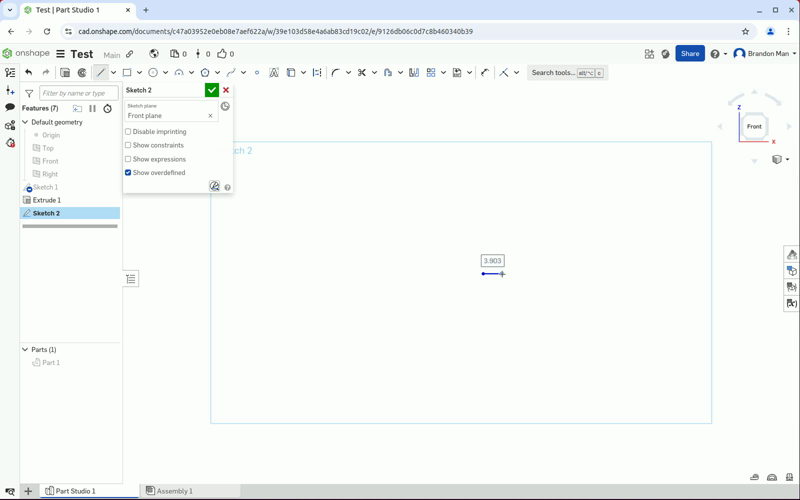
key_down(shift)
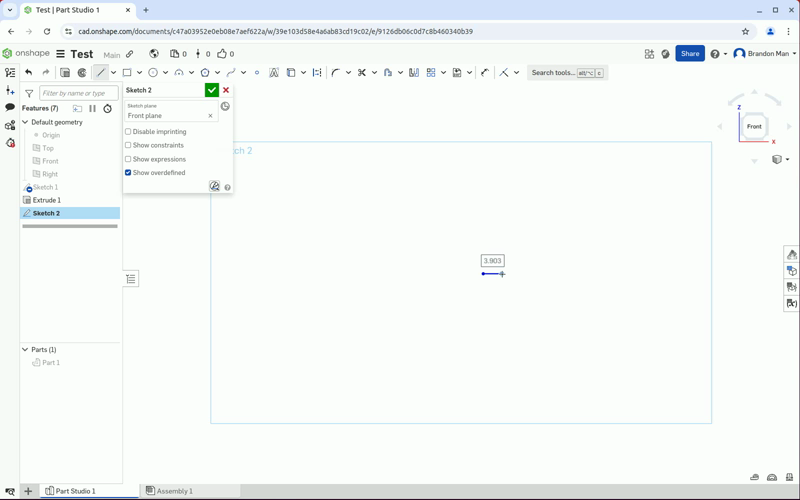
mouse_move(532, 273)
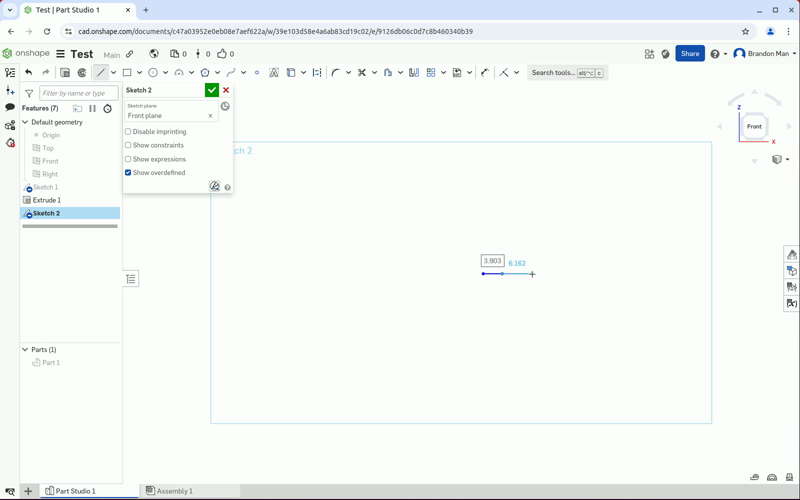
mouse_move(502, 236)
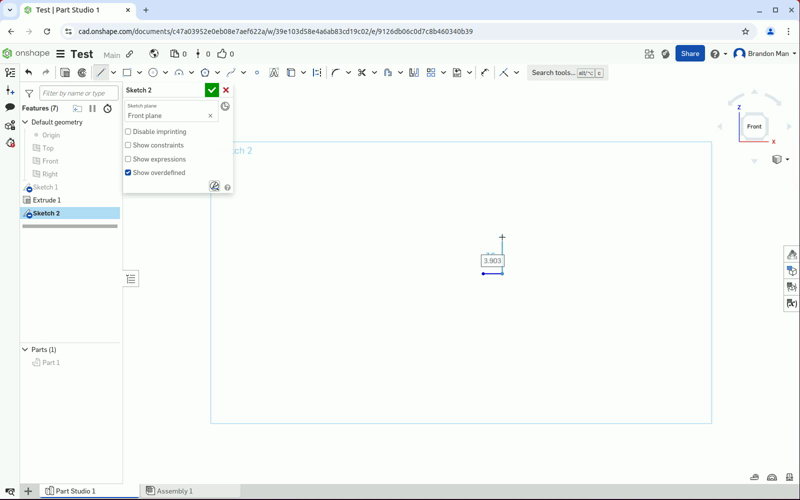
click(502, 236)
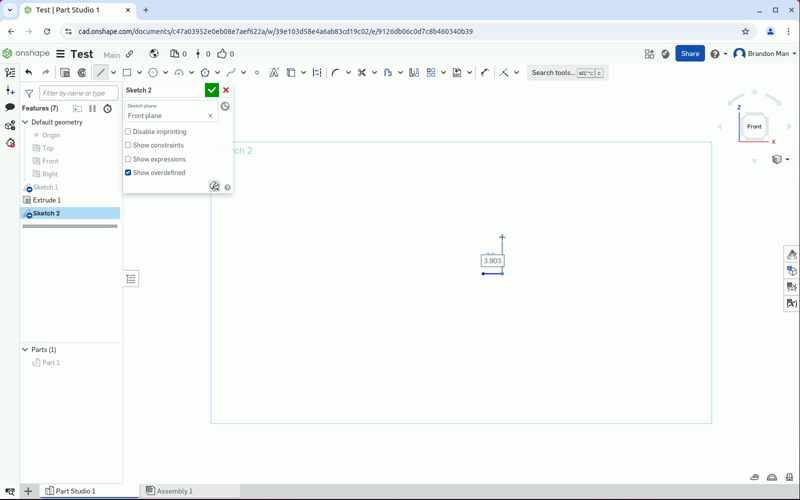
key_up(shift)
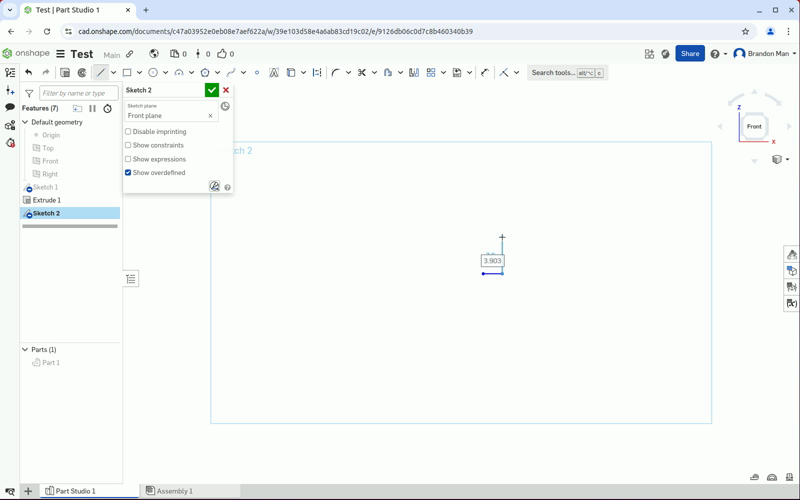
key(esc)
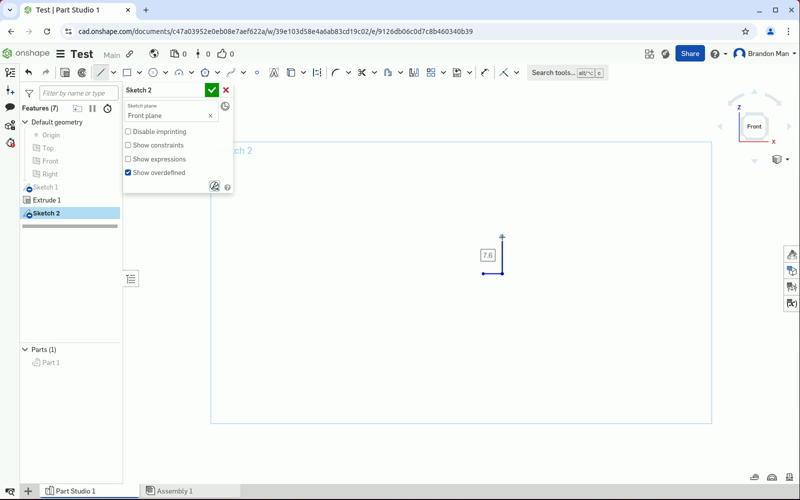
key(a)
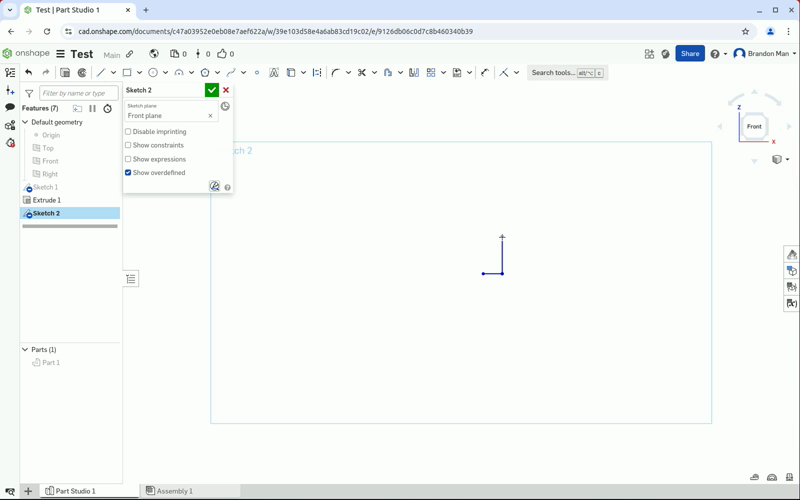
mouse_move(502, 236)
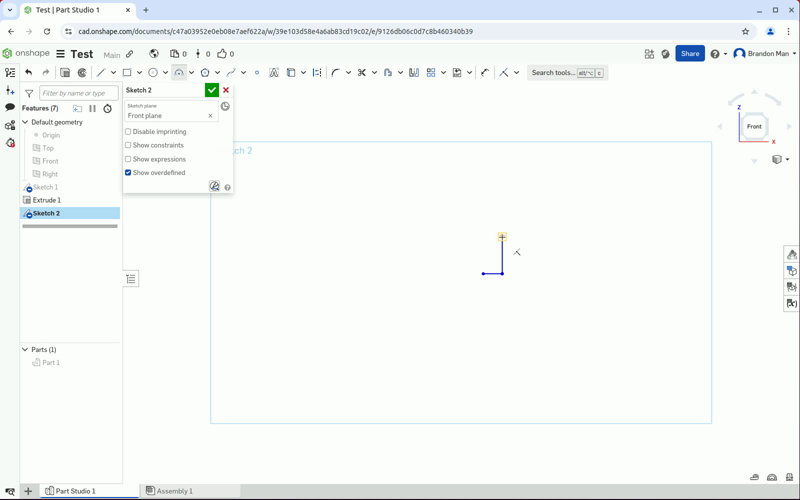
click(502, 236)
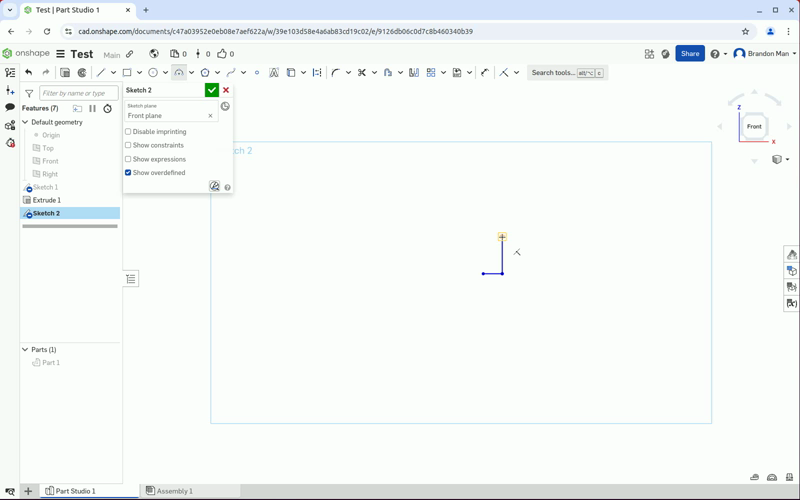
key_down(shift)
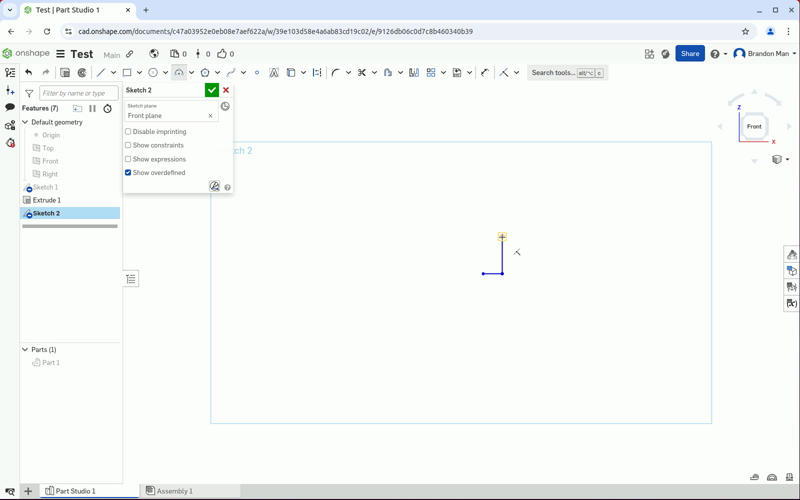
mouse_move(518, 219)
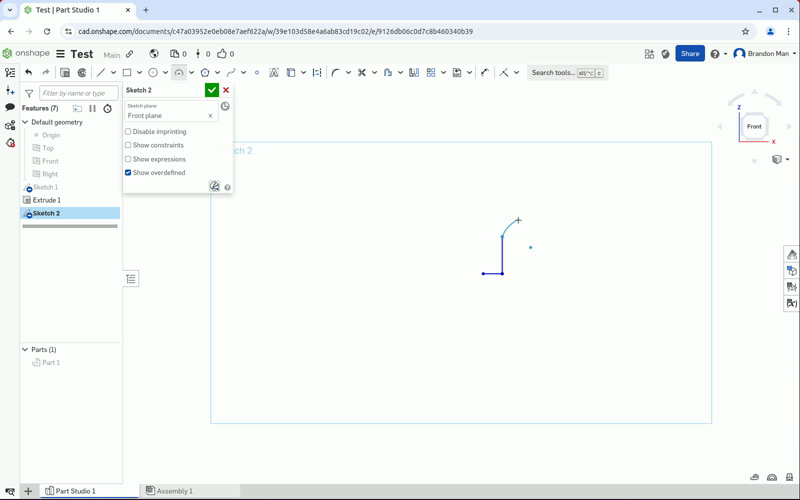
click(518, 219)
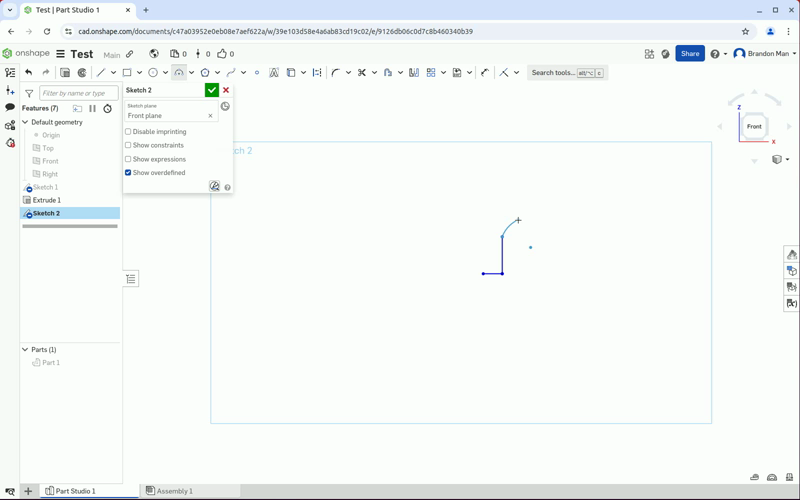
mouse_move(507, 225)
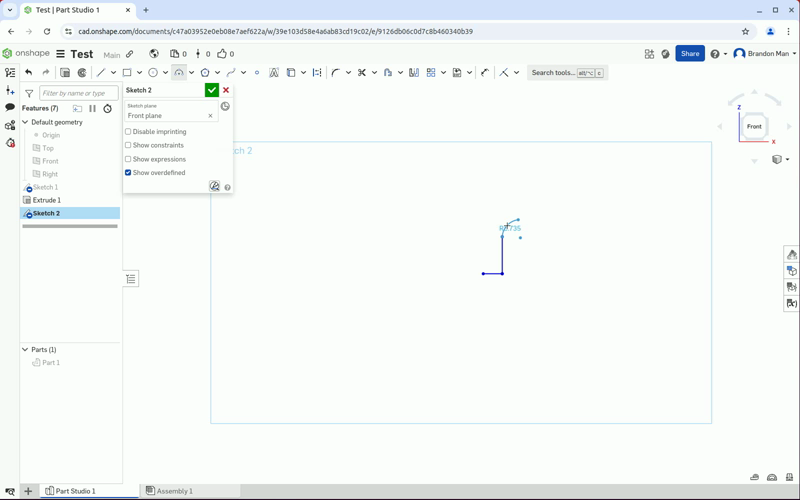
click(507, 225)
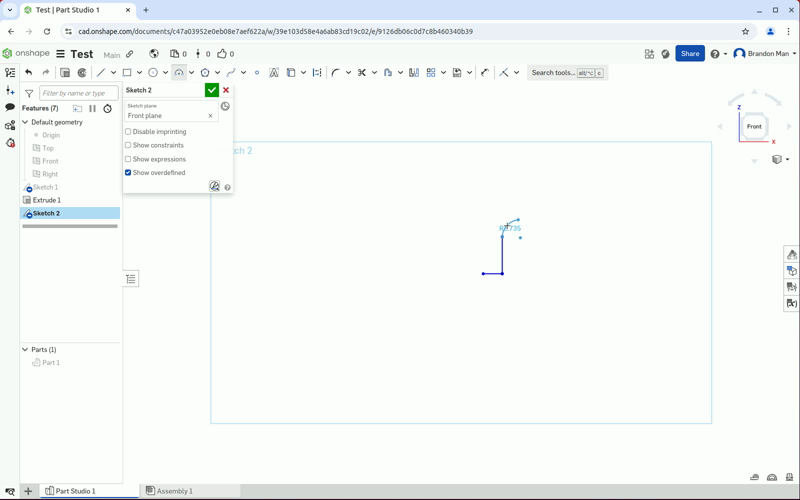
key_up(shift)
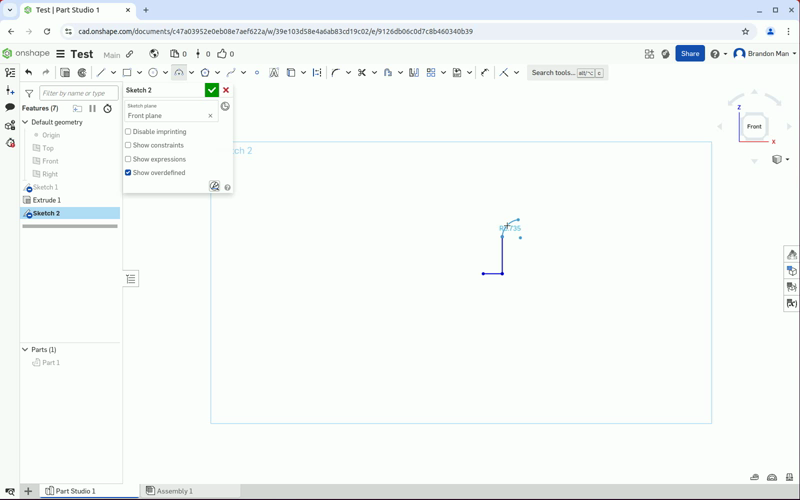
key(esc)
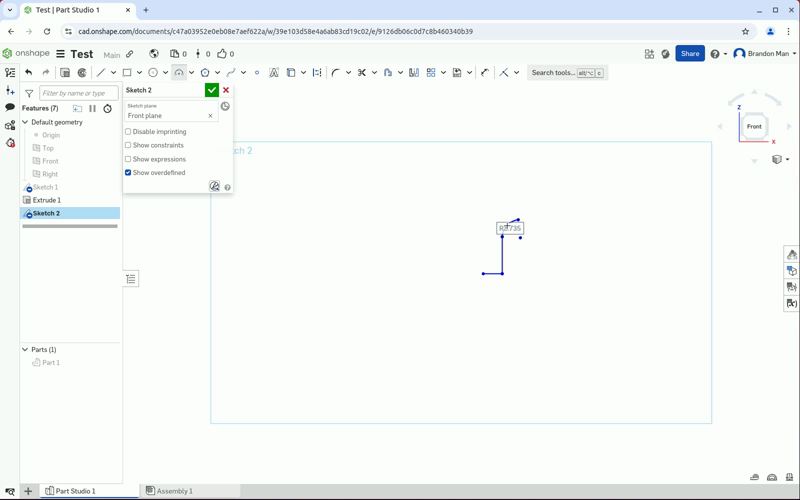
key(l)
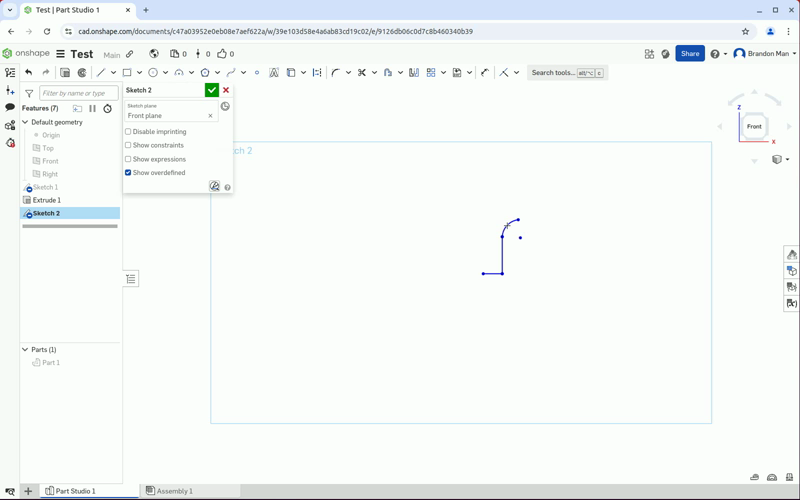
mouse_move(518, 219)
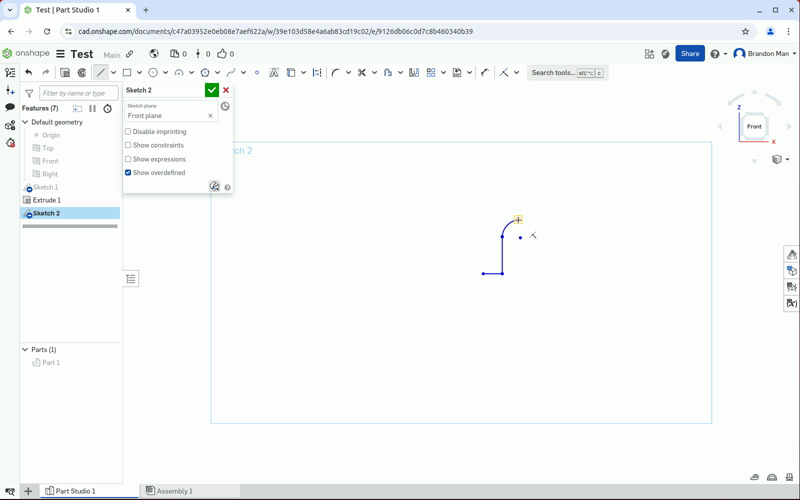
click(518, 219)
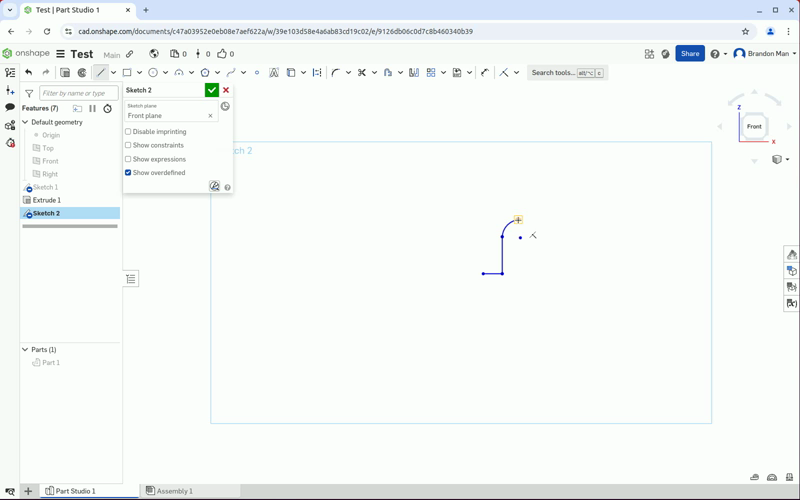
key_down(shift)
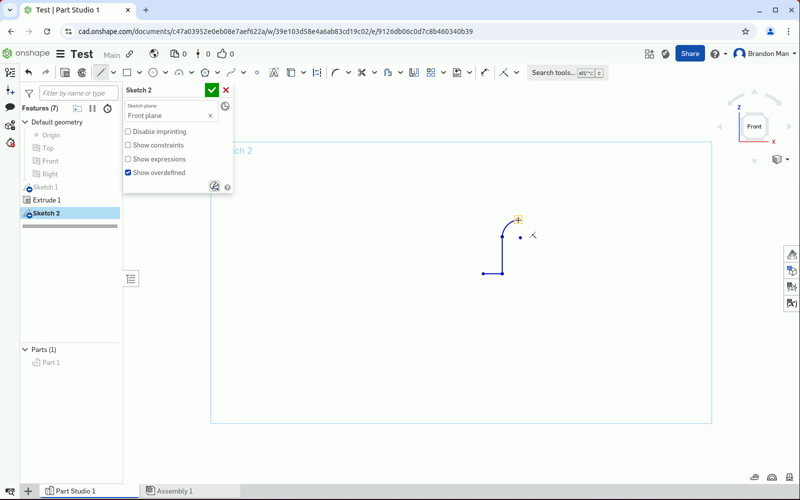
mouse_move(548, 219)
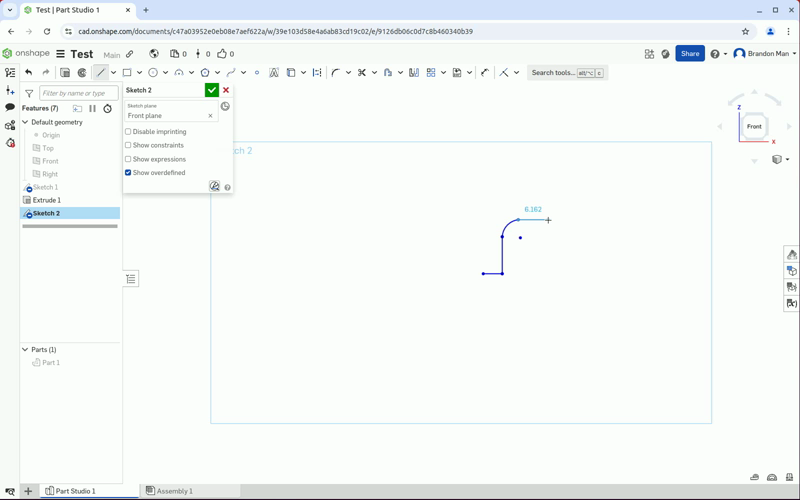
mouse_move(522, 219)
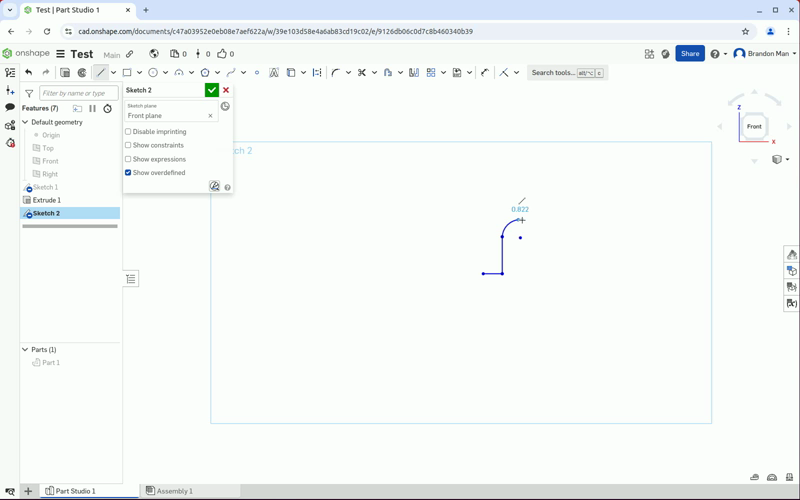
scroll(6)
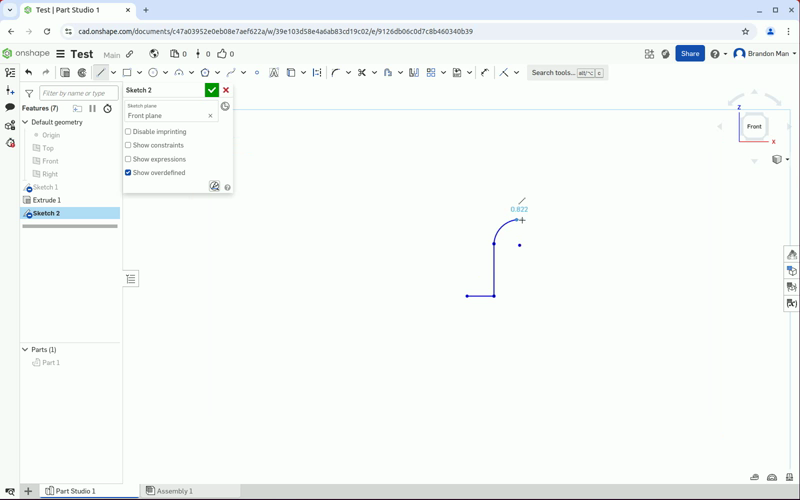
scroll(6)
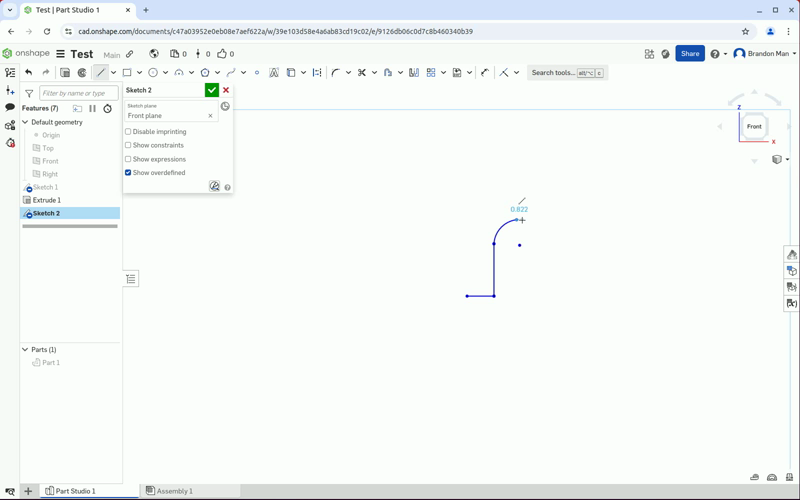
scroll(6)
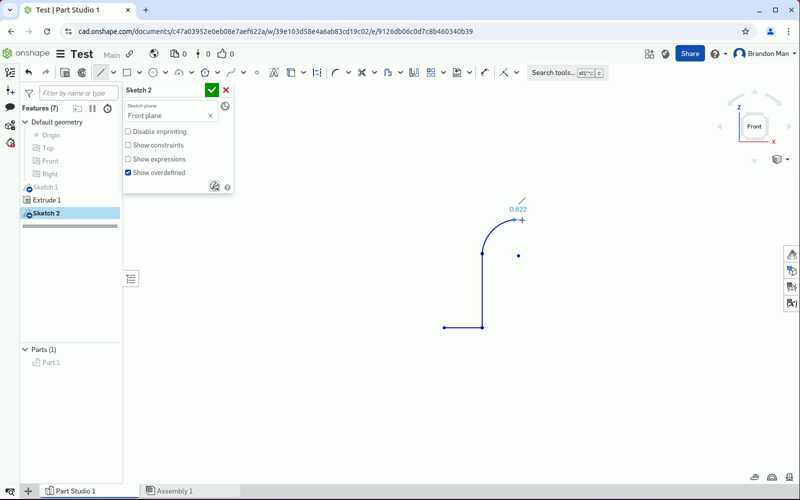
scroll(6)
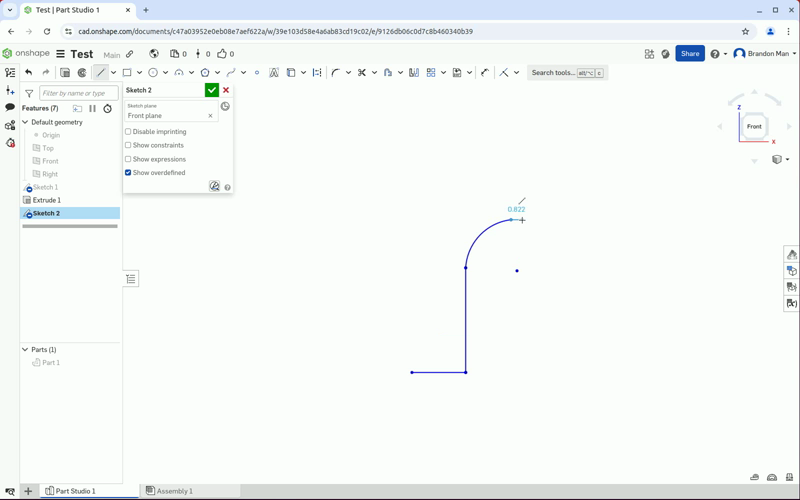
scroll(6)
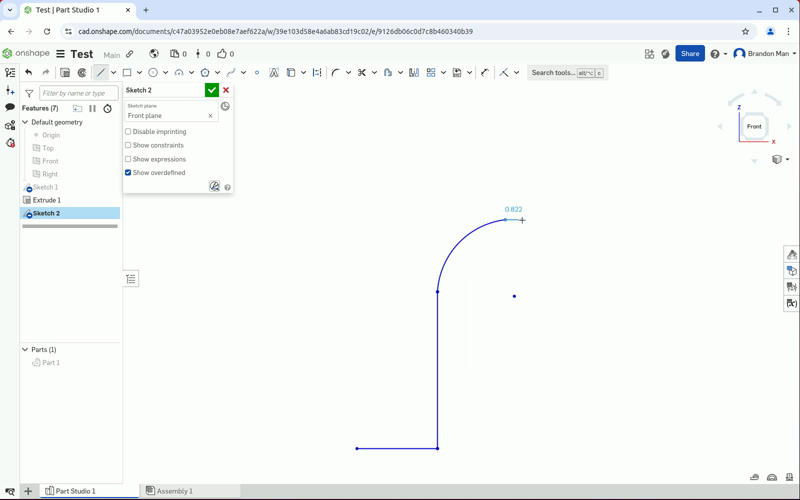
scroll(6)
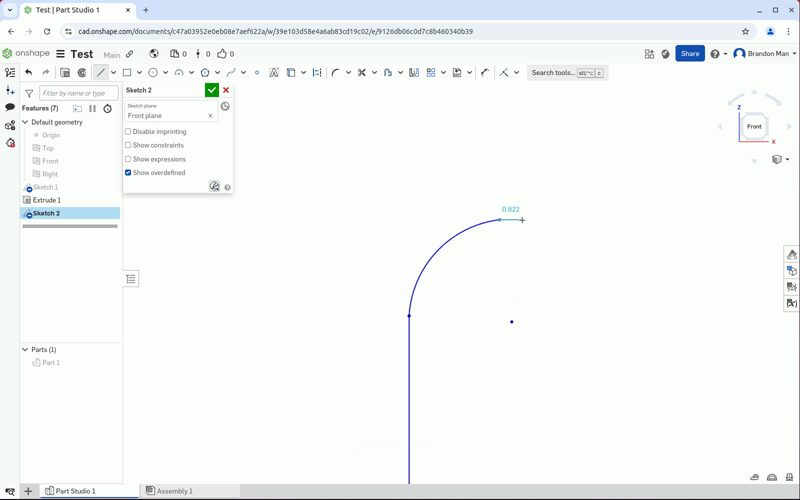
scroll(6)
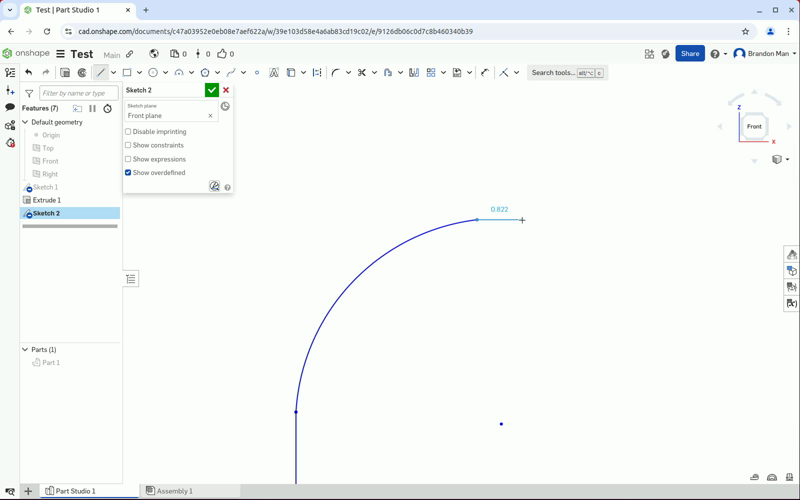
click(522, 219)
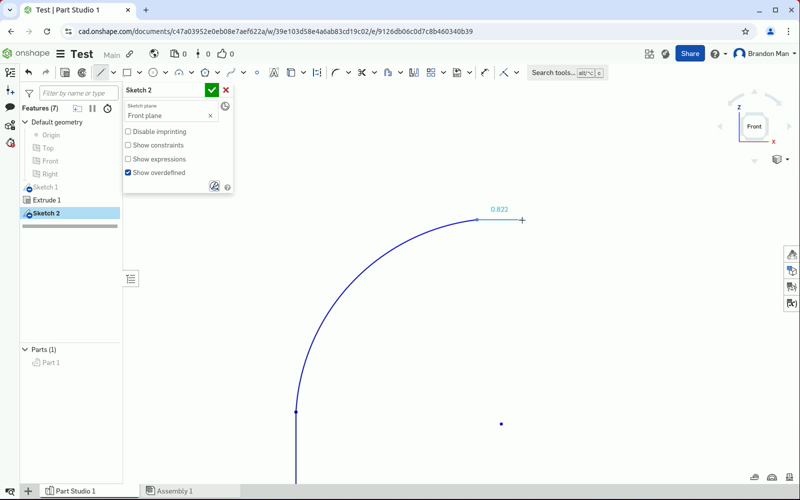
scroll(-6)
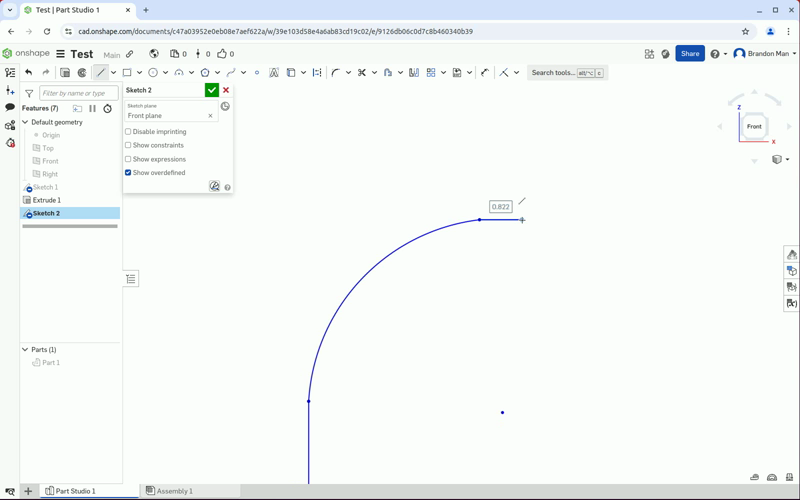
scroll(-6)
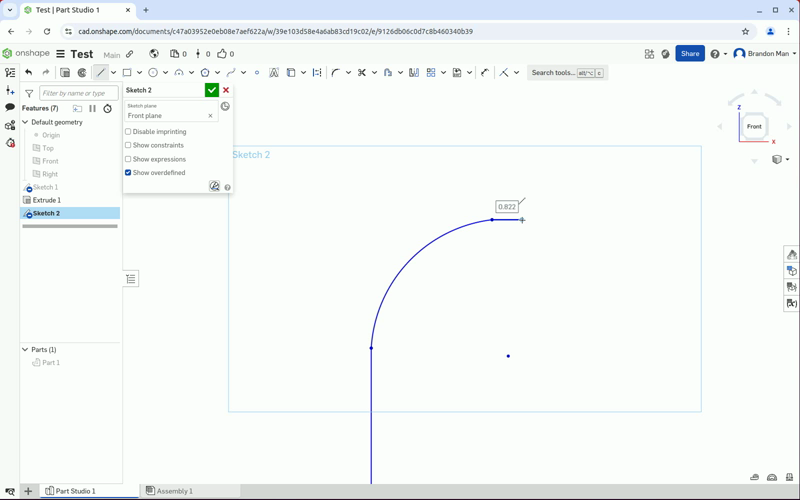
scroll(-6)
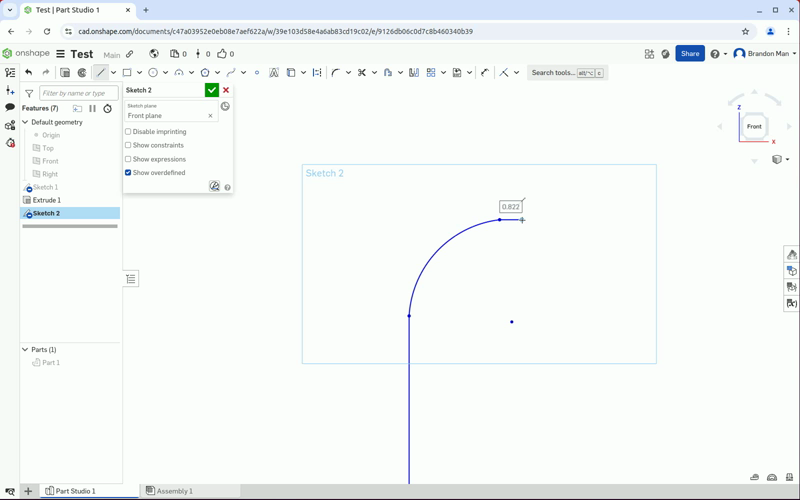
scroll(-6)
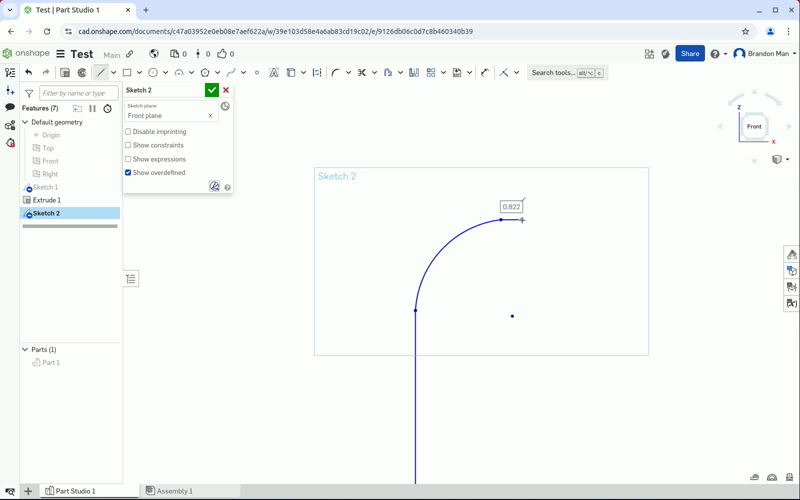
scroll(-6)
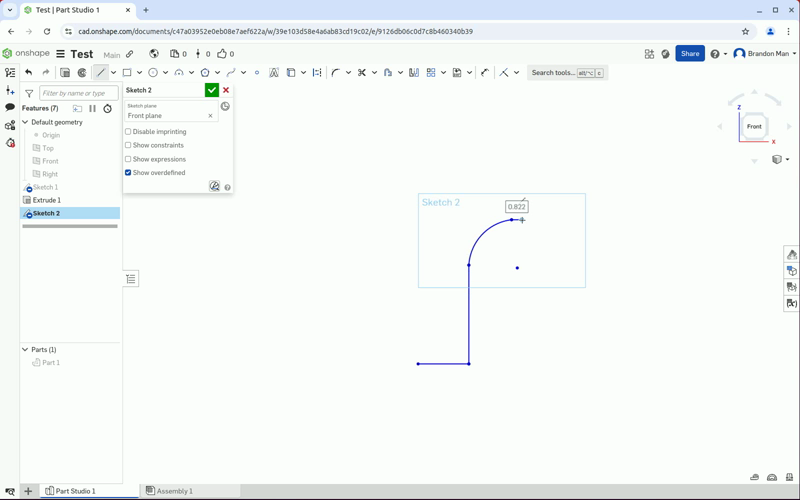
scroll(-6)
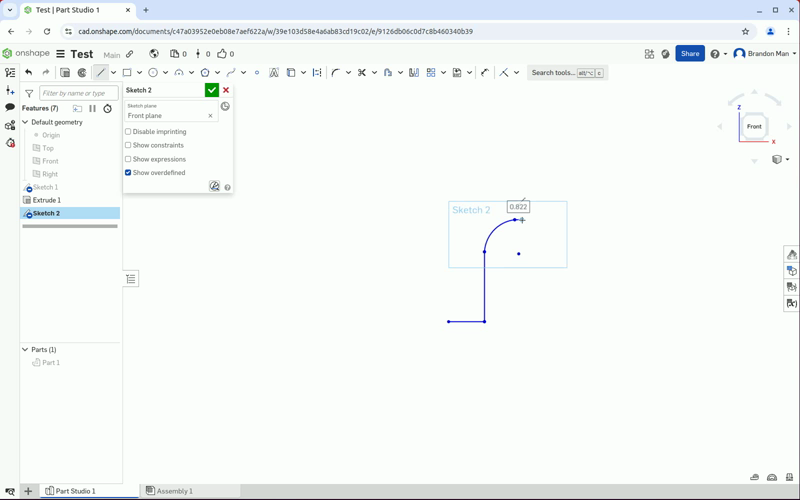
scroll(-6)
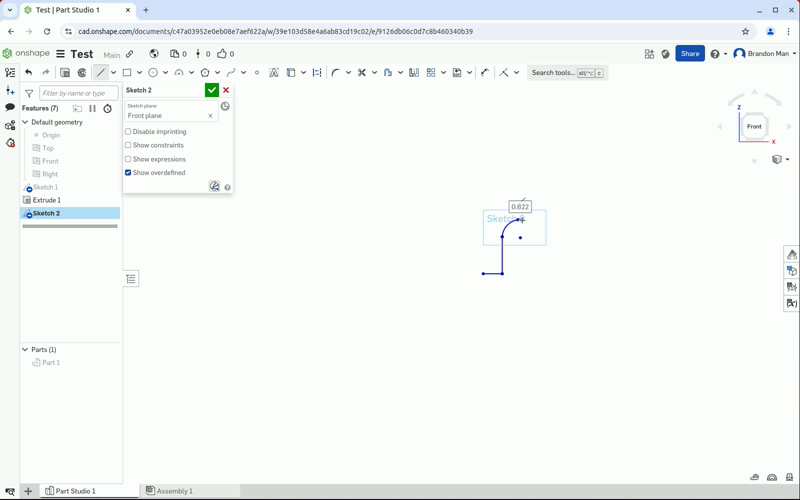
key_up(shift)
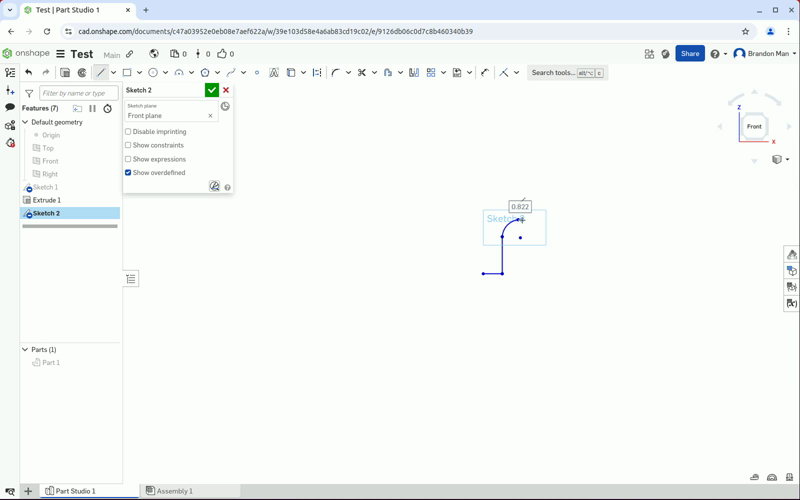
key_down(shift)
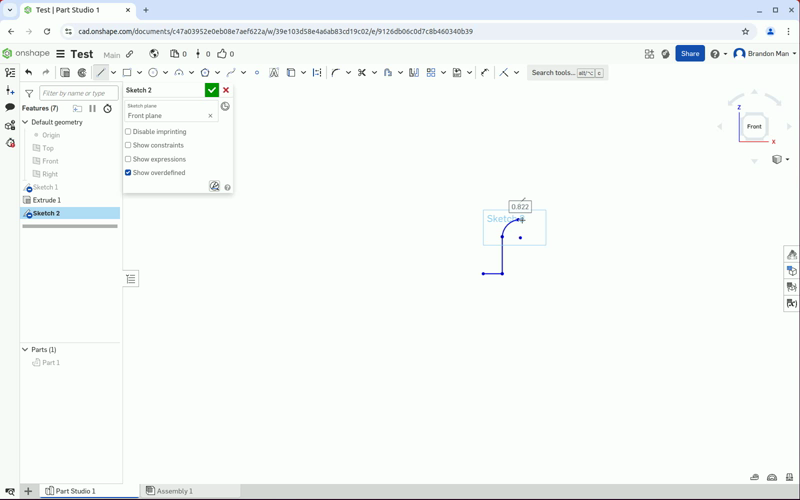
mouse_move(552, 219)
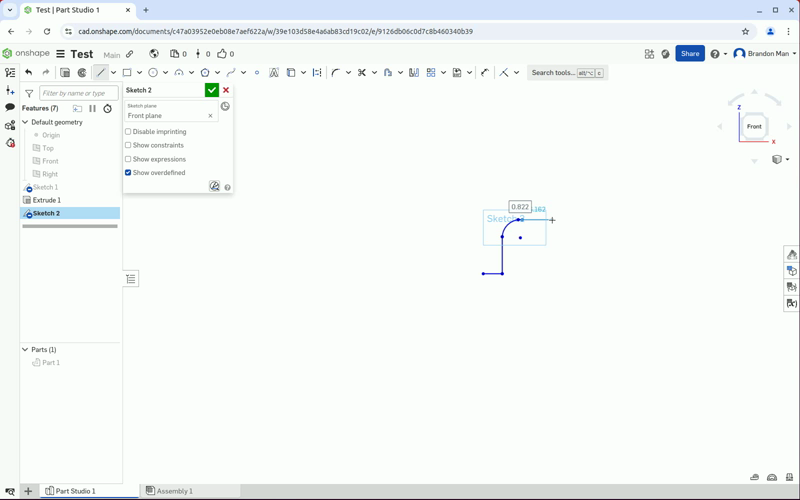
mouse_move(522, 200)
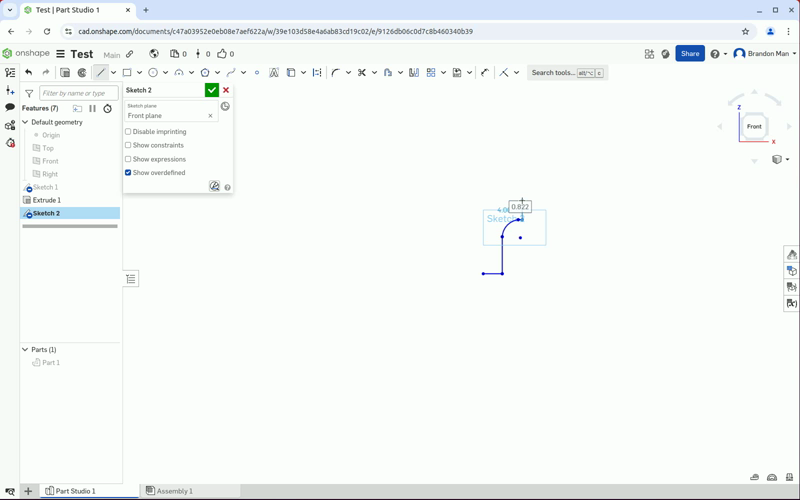
click(522, 200)
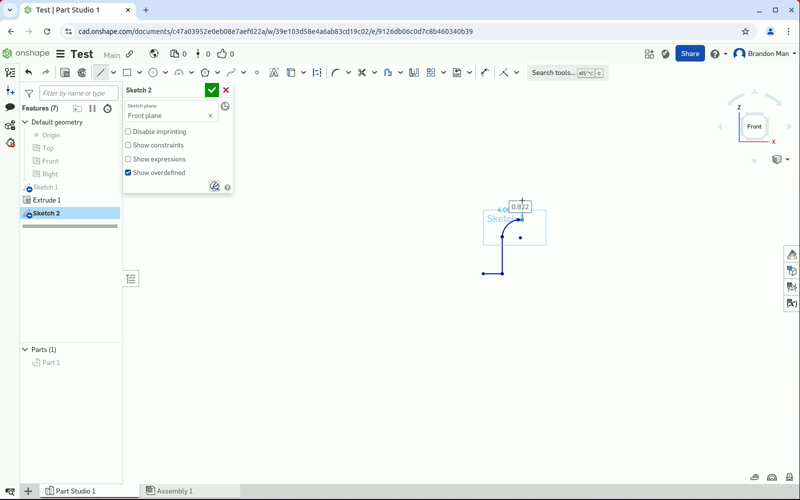
key_up(shift)
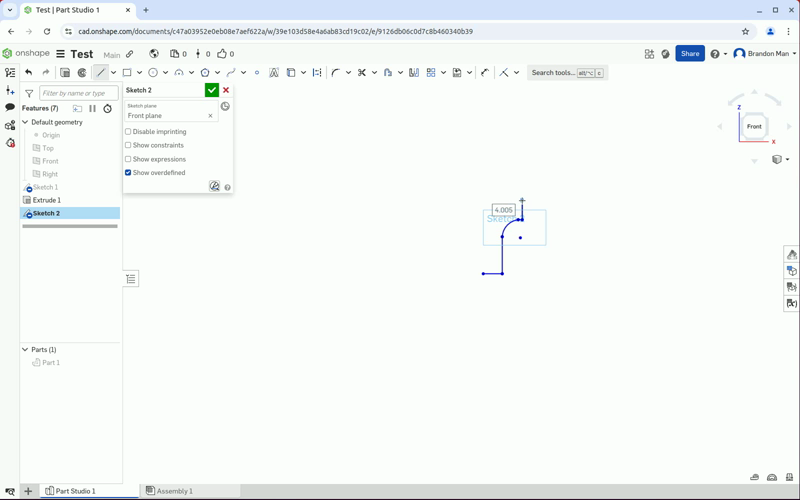
key_down(shift)
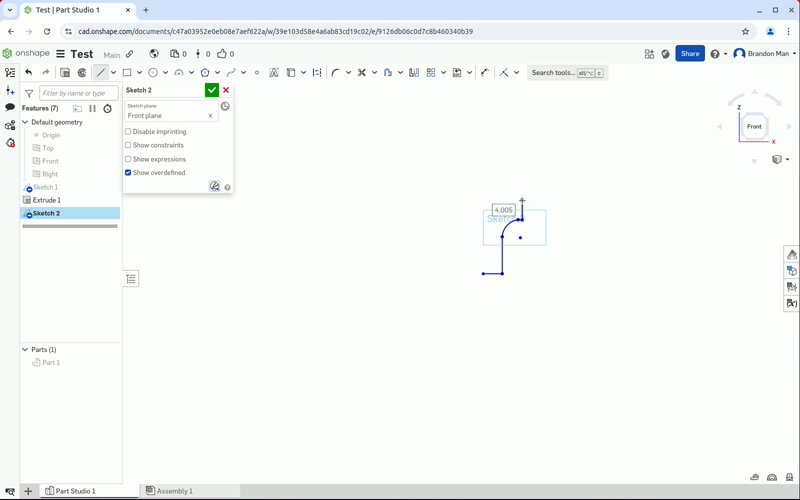
mouse_move(552, 200)
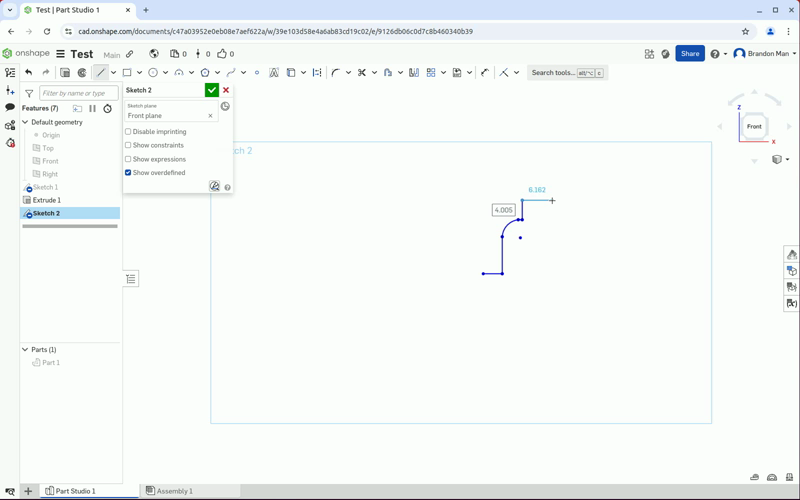
mouse_move(517, 200)
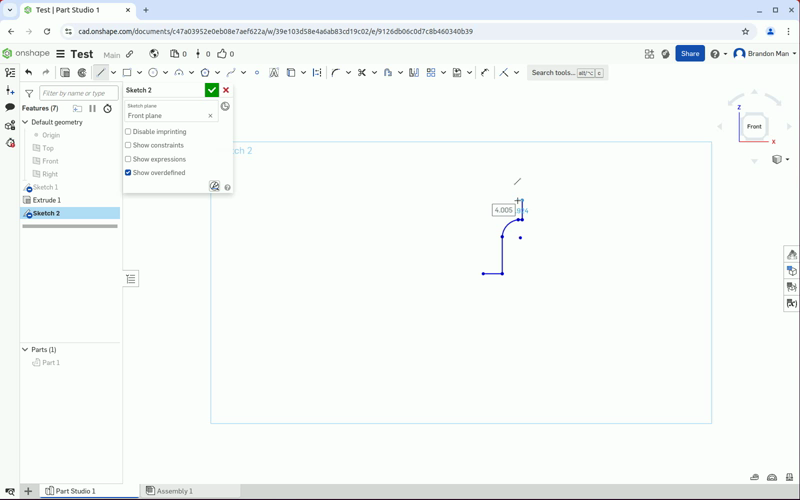
scroll(6)
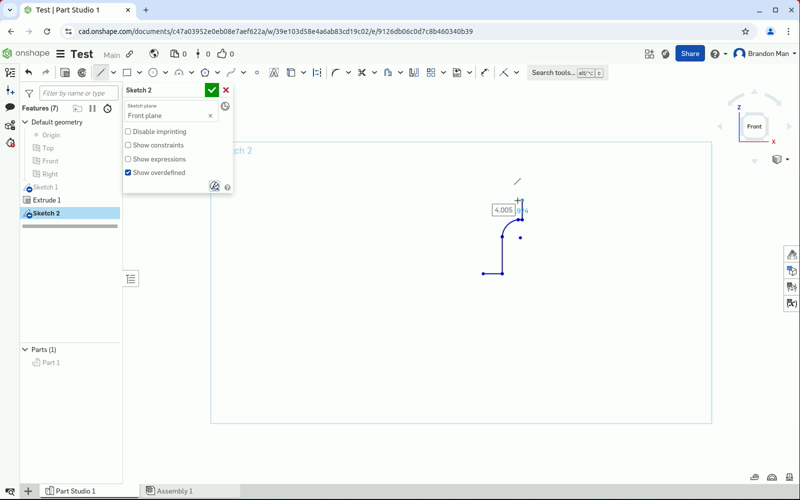
scroll(6)
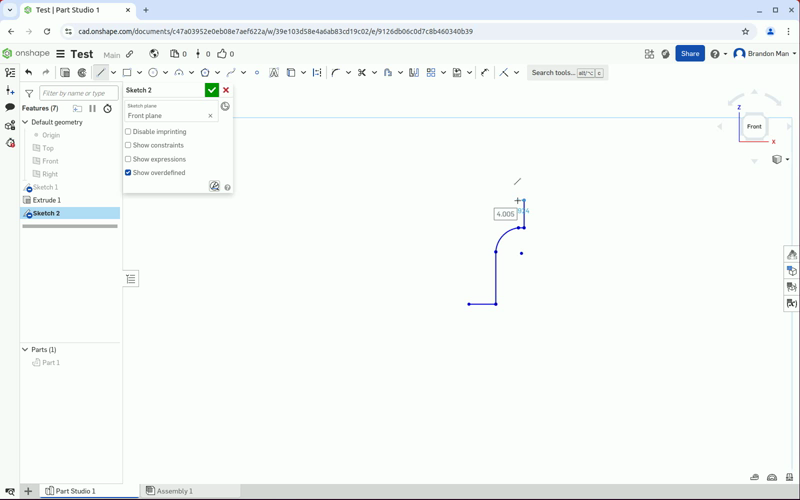
scroll(6)
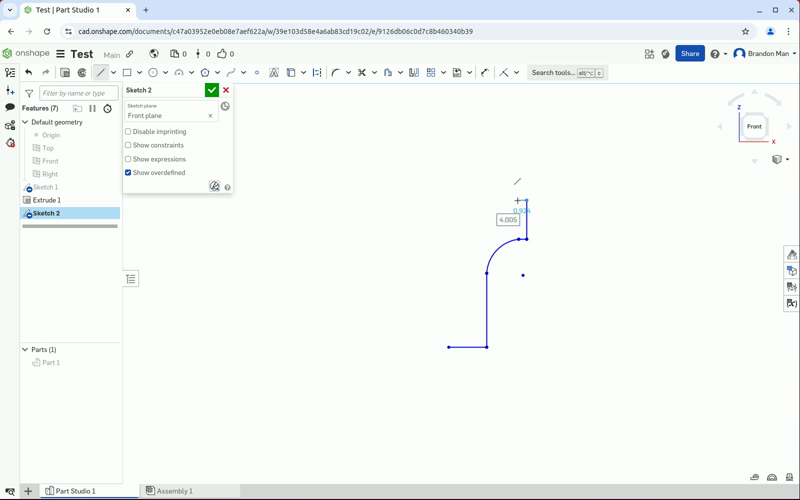
scroll(6)
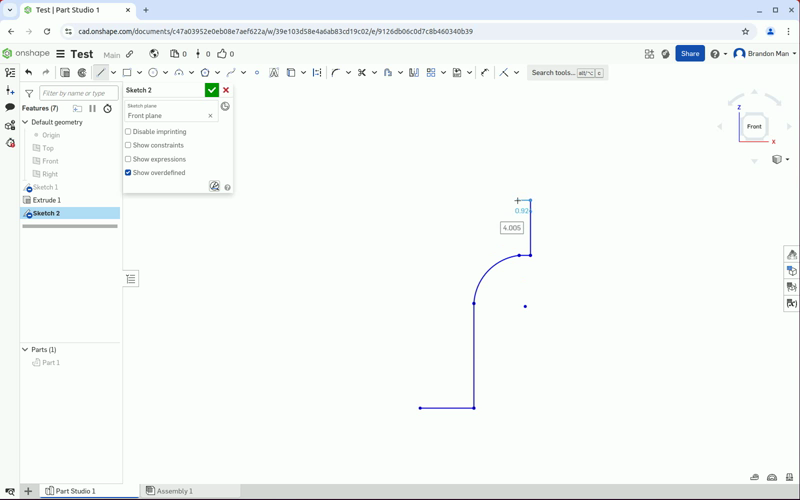
scroll(6)
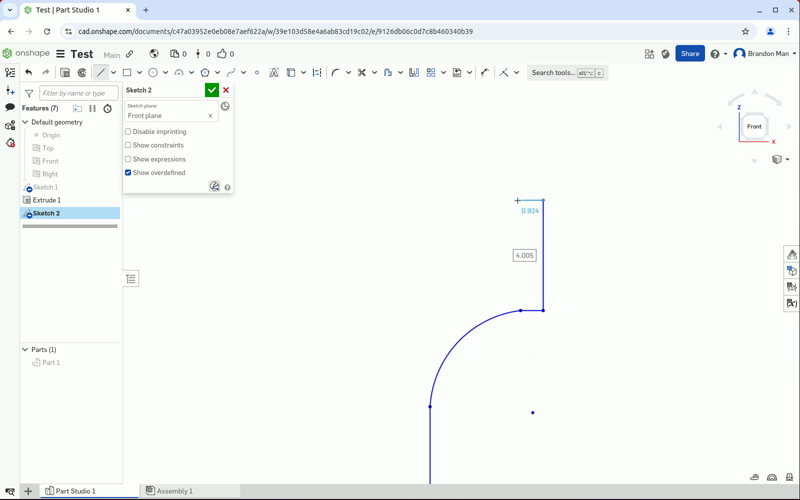
scroll(6)
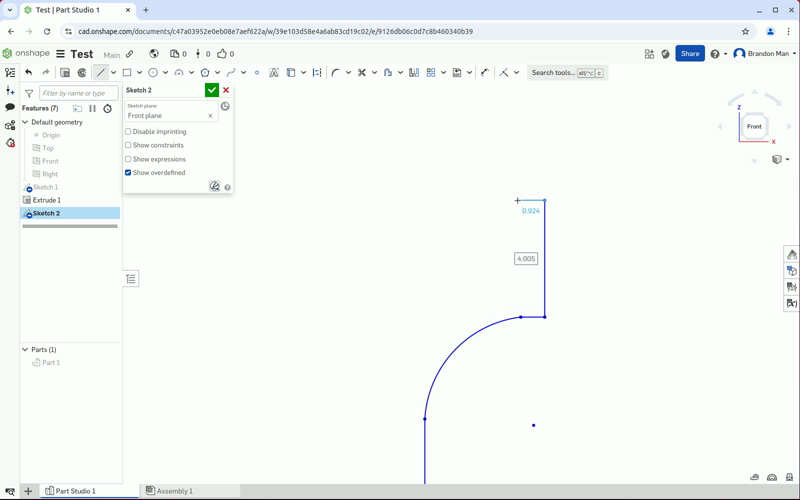
scroll(6)
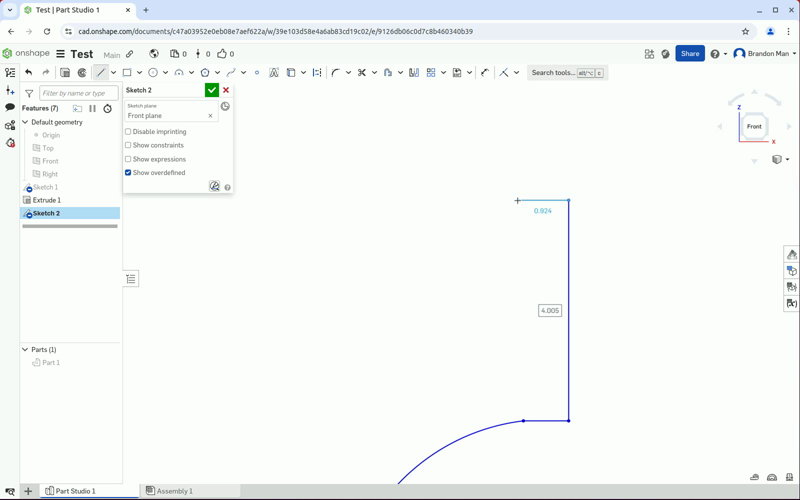
click(517, 200)
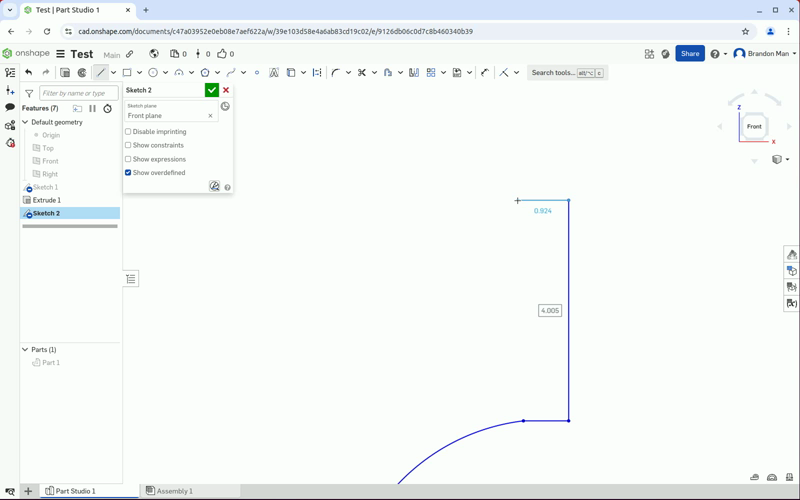
scroll(-6)
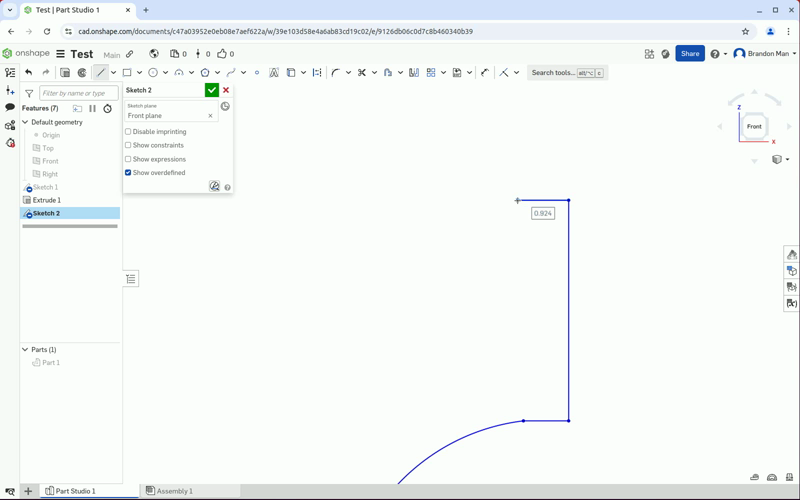
scroll(-6)
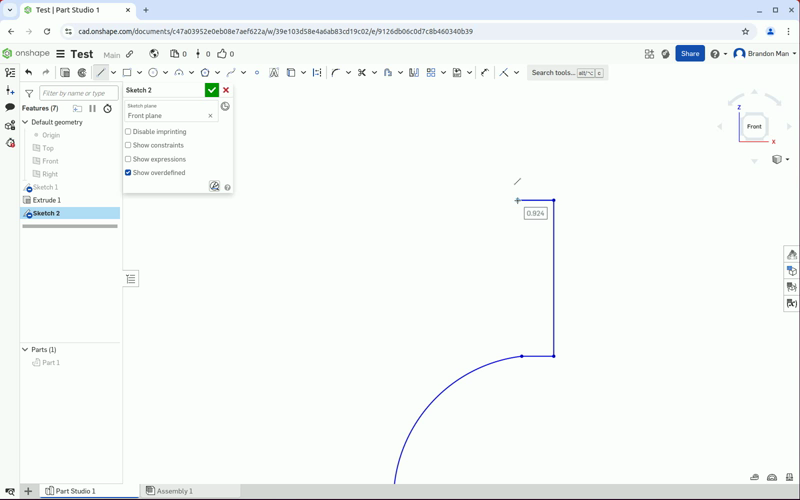
scroll(-6)
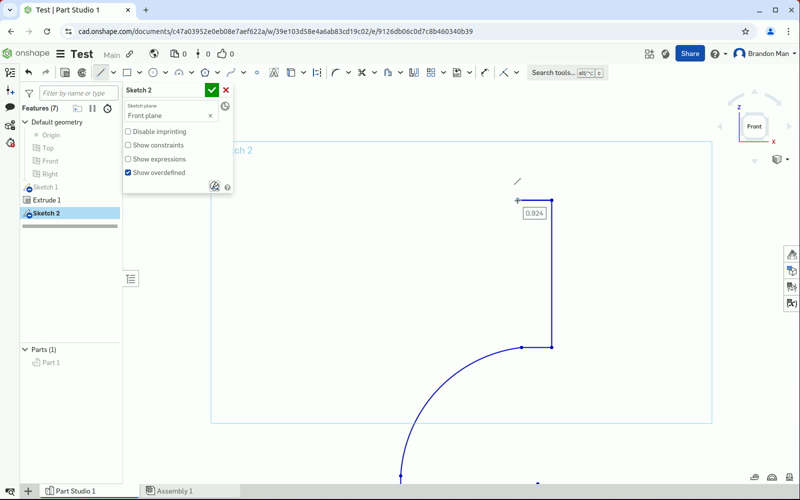
scroll(-6)
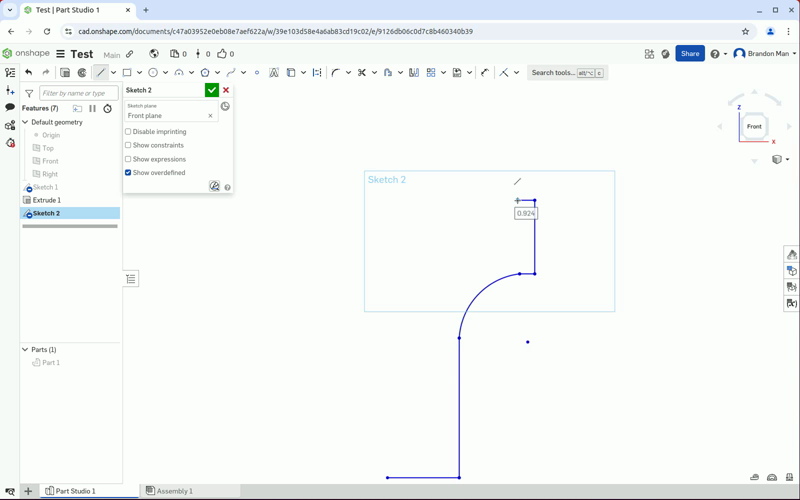
scroll(-6)
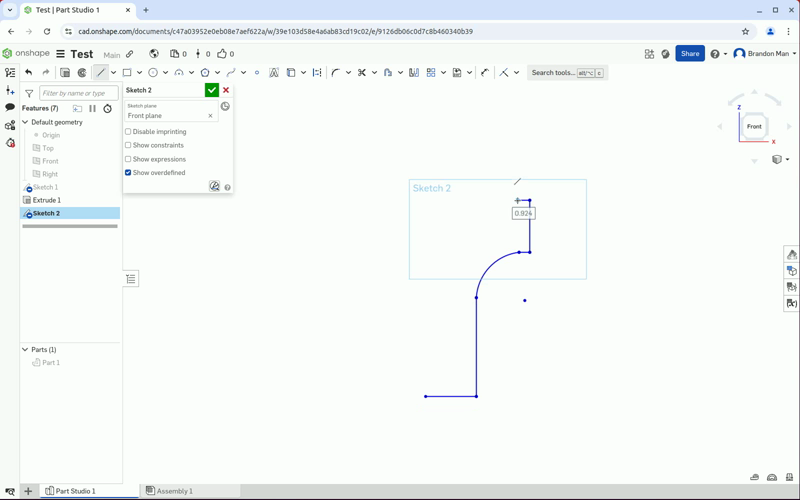
scroll(-6)
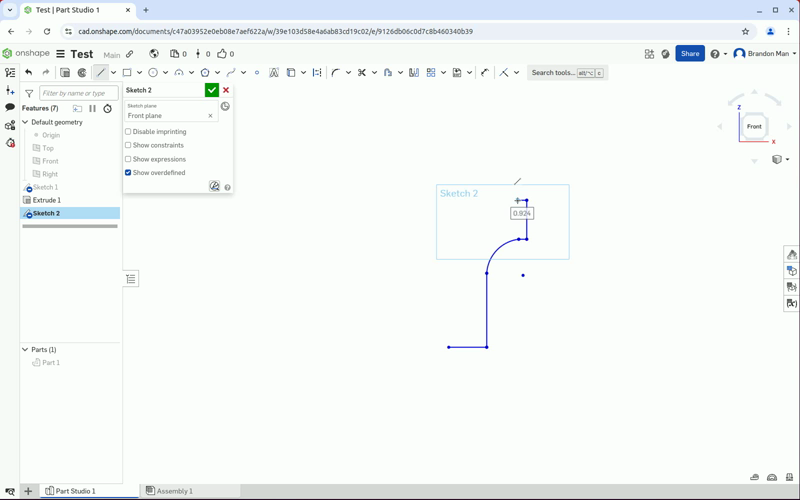
scroll(-6)
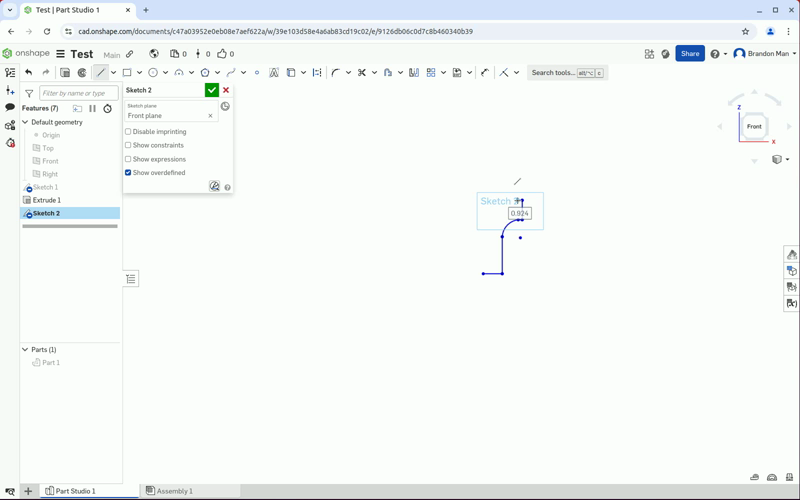
key_up(shift)
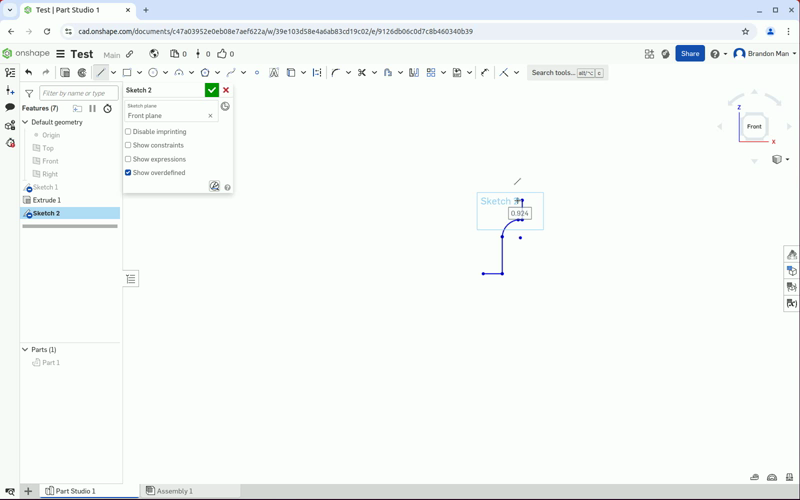
key(esc)
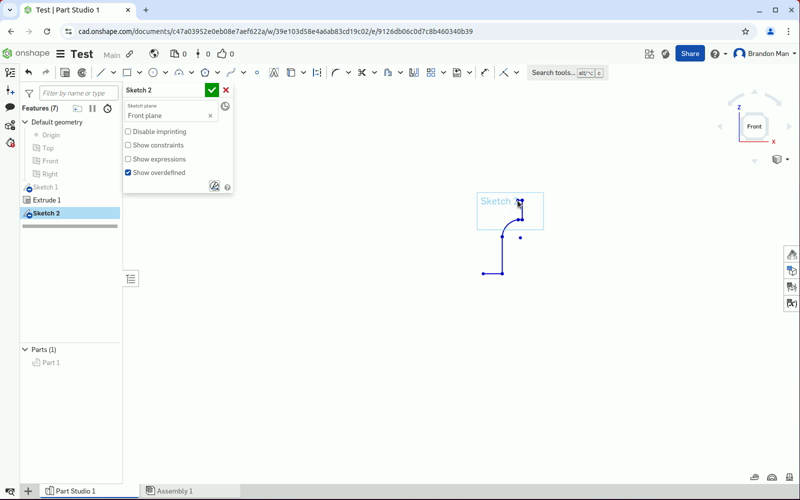
key(a)
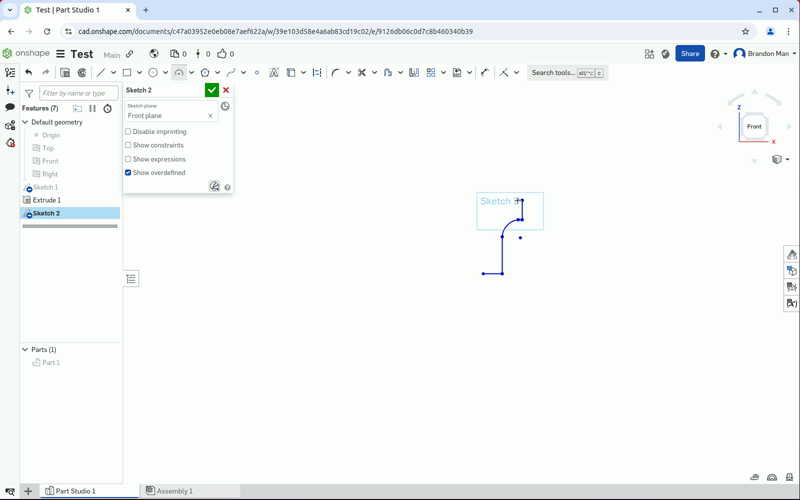
mouse_move(517, 200)
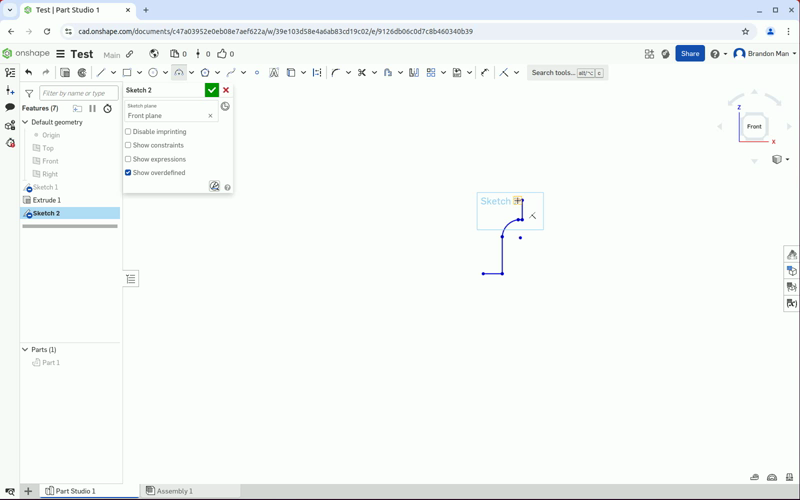
click(517, 200)
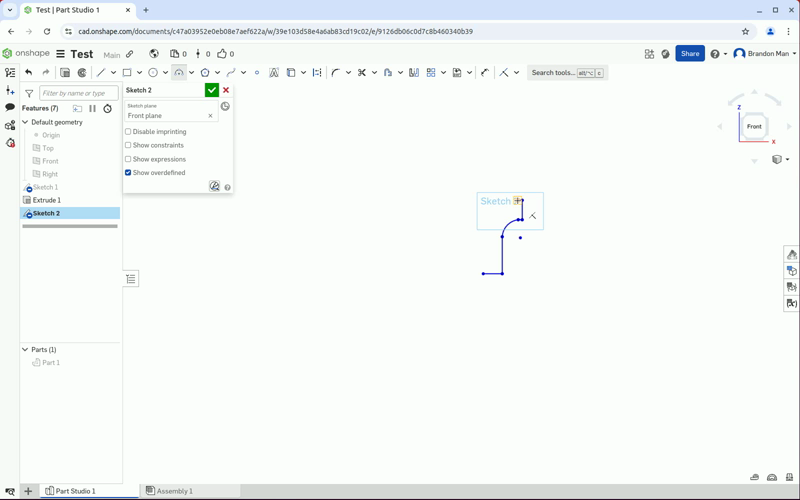
key_down(shift)
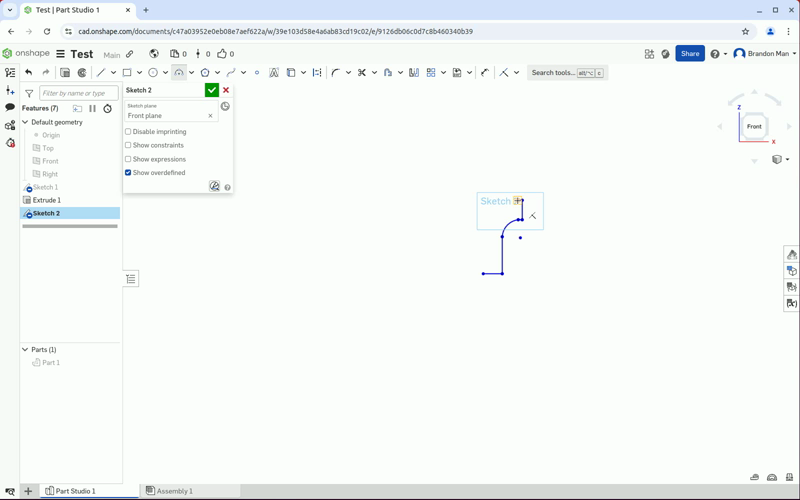
mouse_move(483, 236)
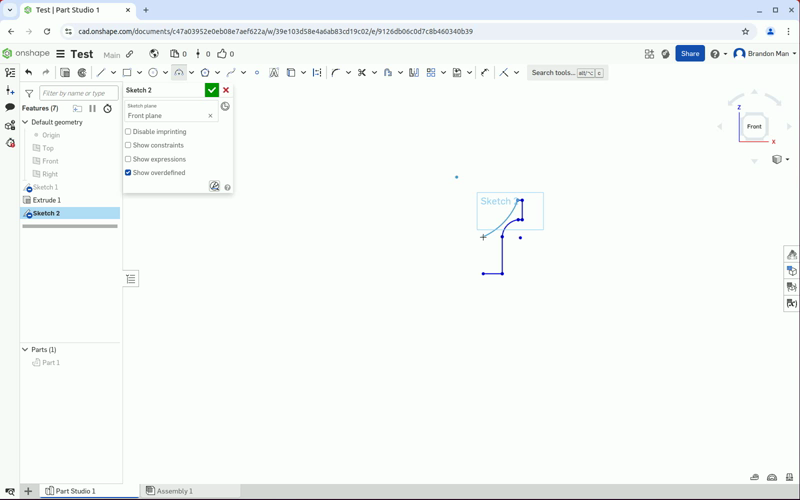
click(483, 236)
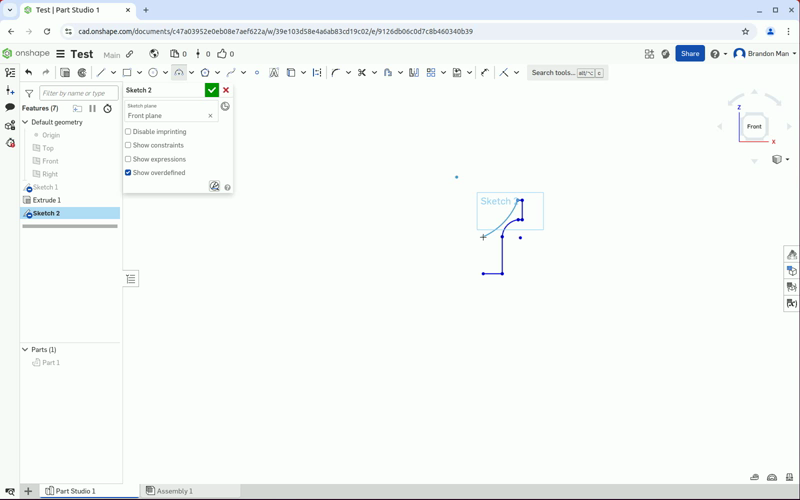
mouse_move(493, 211)
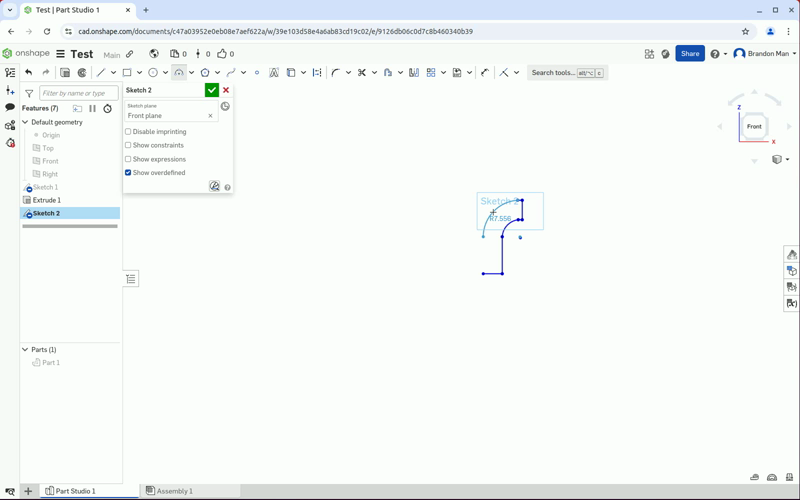
click(493, 211)
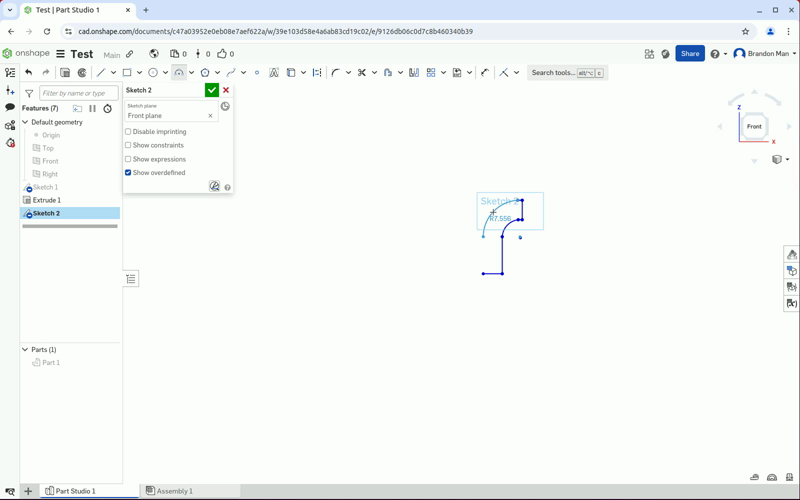
key_up(shift)
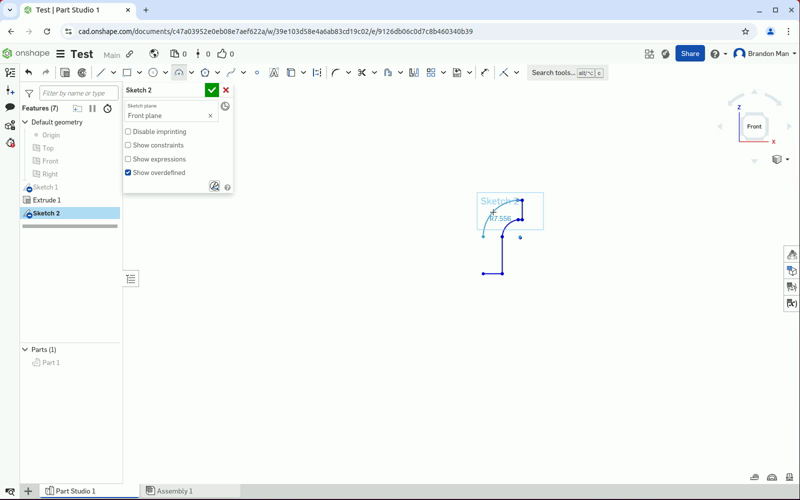
key(esc)
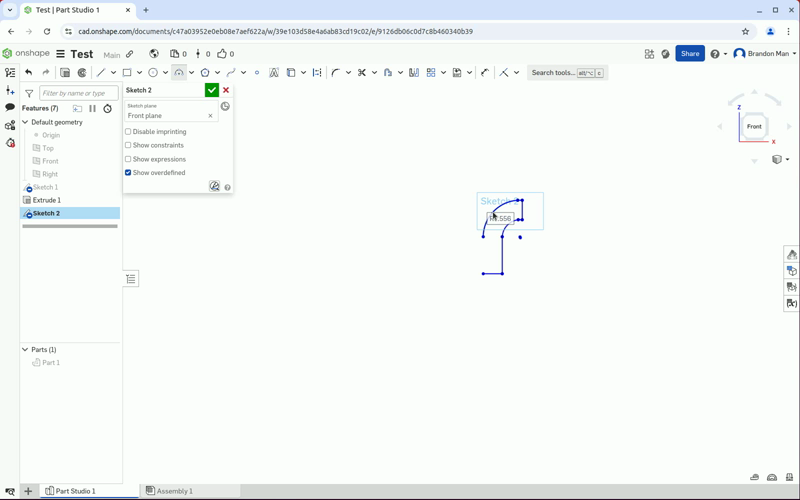
key(l)
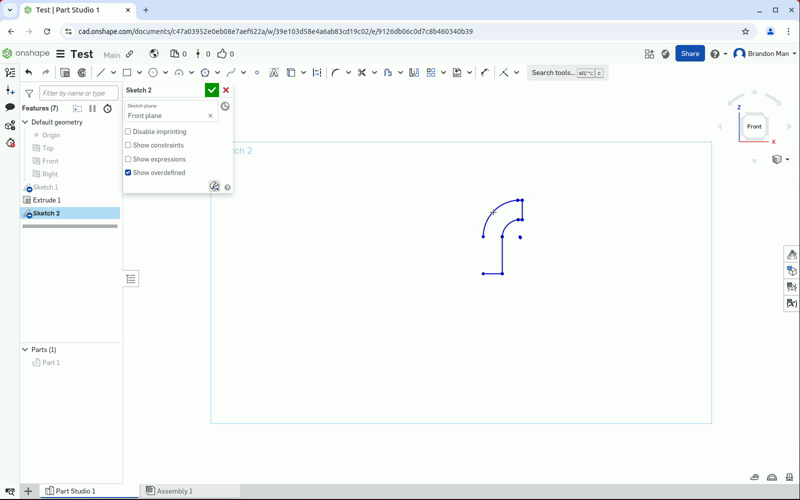
mouse_move(483, 236)
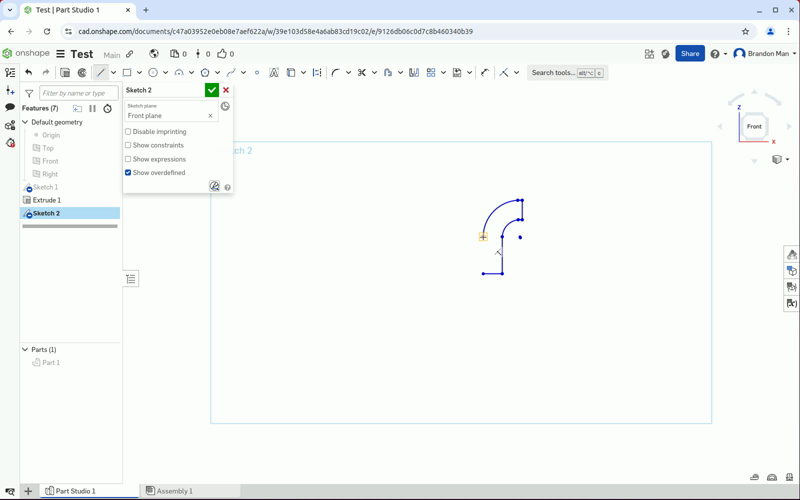
click(483, 236)
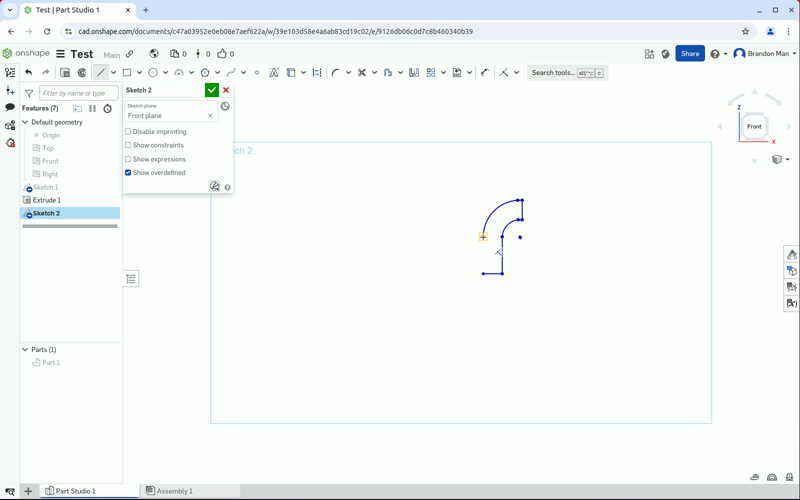
mouse_move(513, 236)
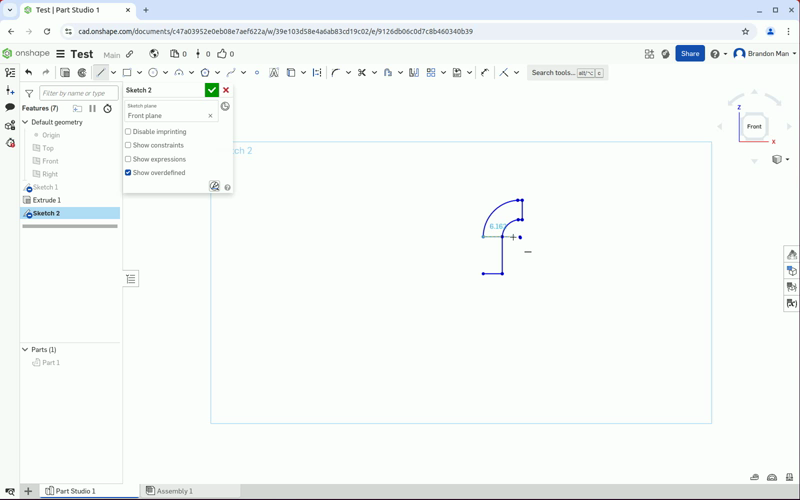
key_down(shift)
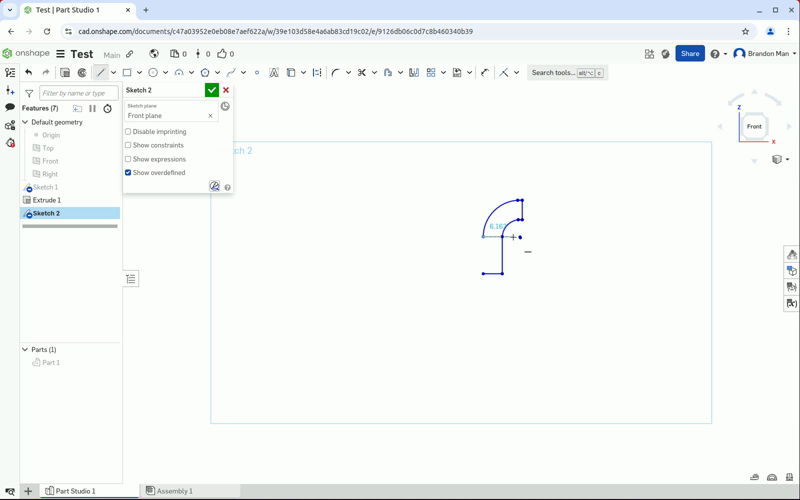
mouse_move(483, 273)
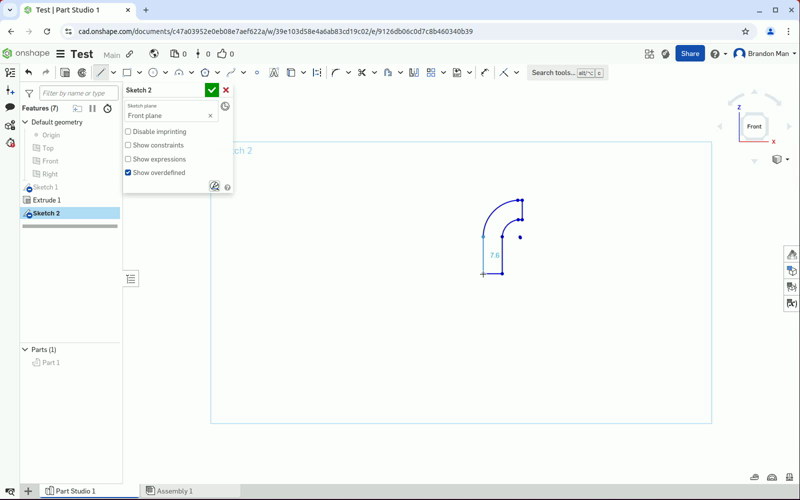
key_up(shift)
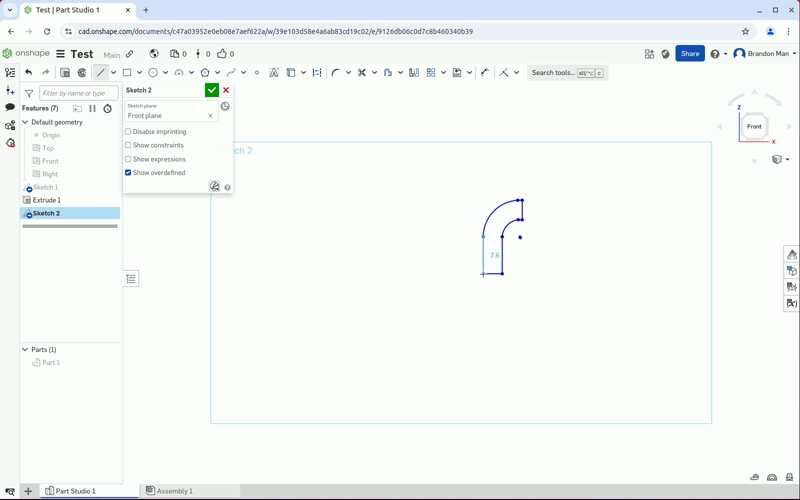
click(483, 273)
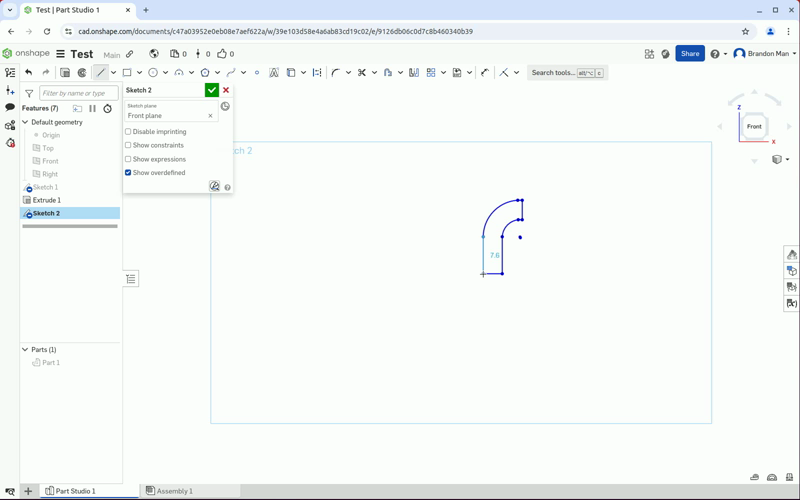
key(esc)
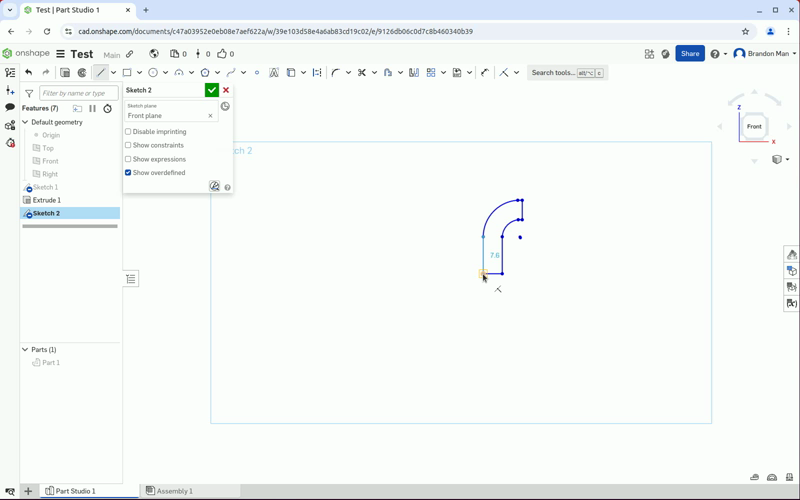
mouse_move(497, 248)
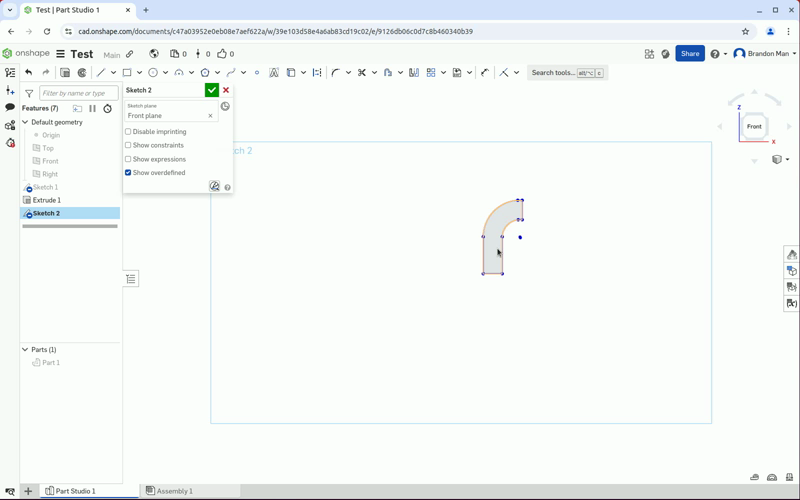
scroll(6)
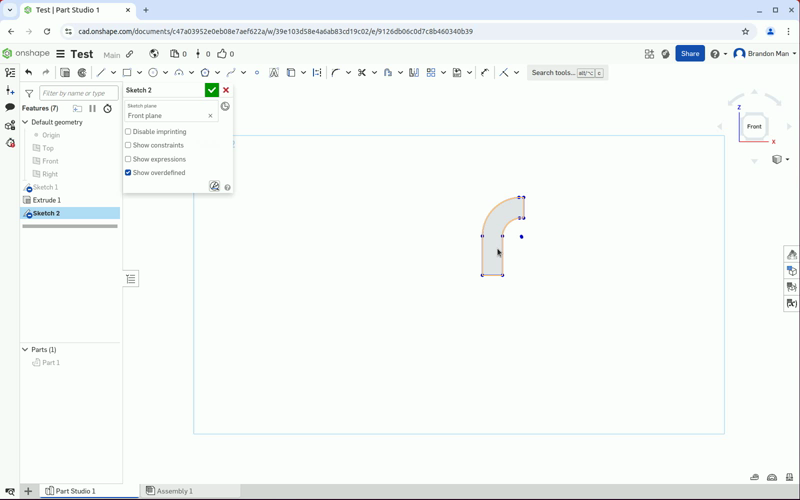
scroll(6)
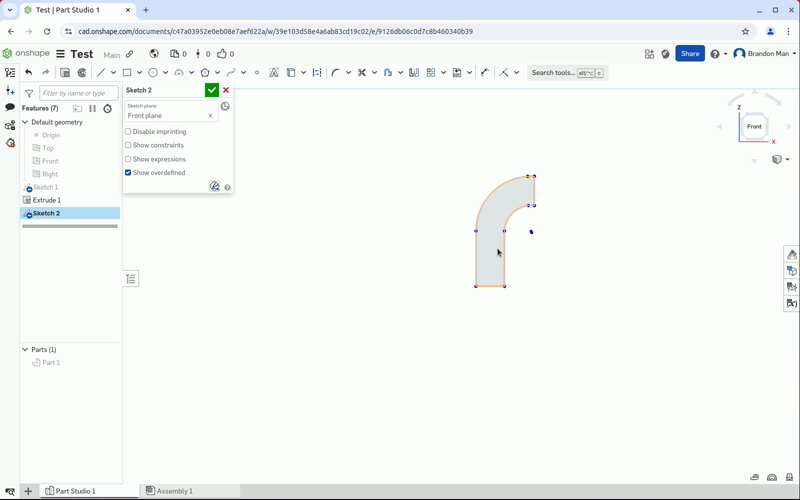
scroll(6)
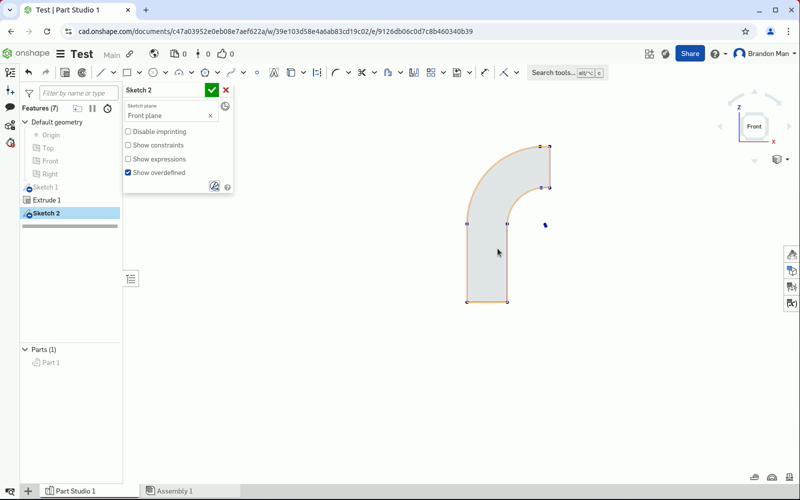
scroll(6)
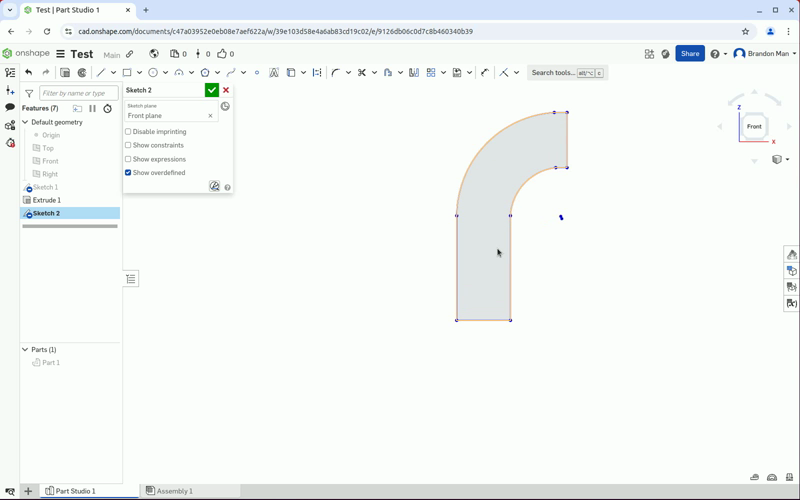
scroll(6)
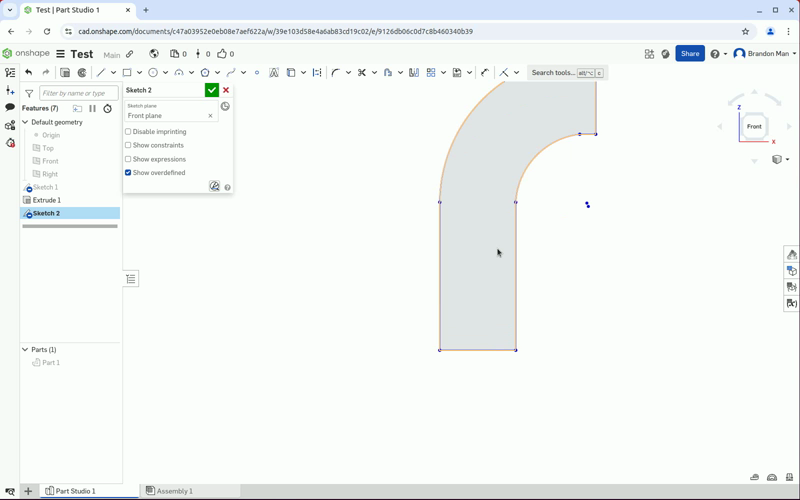
scroll(6)
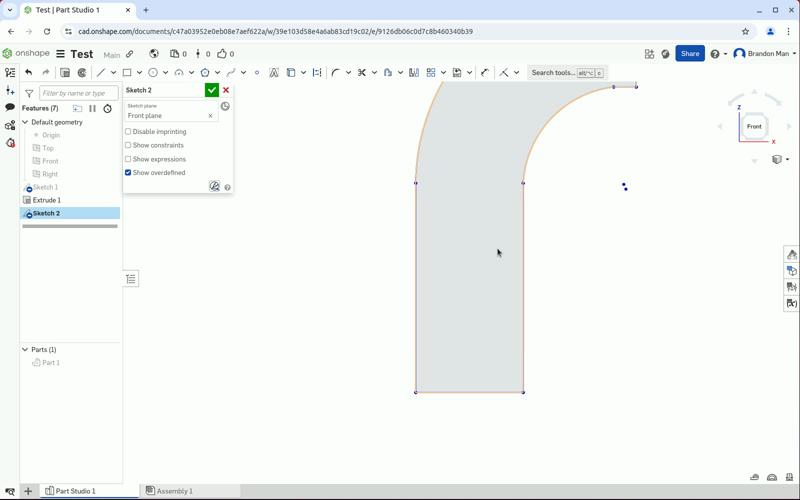
scroll(6)
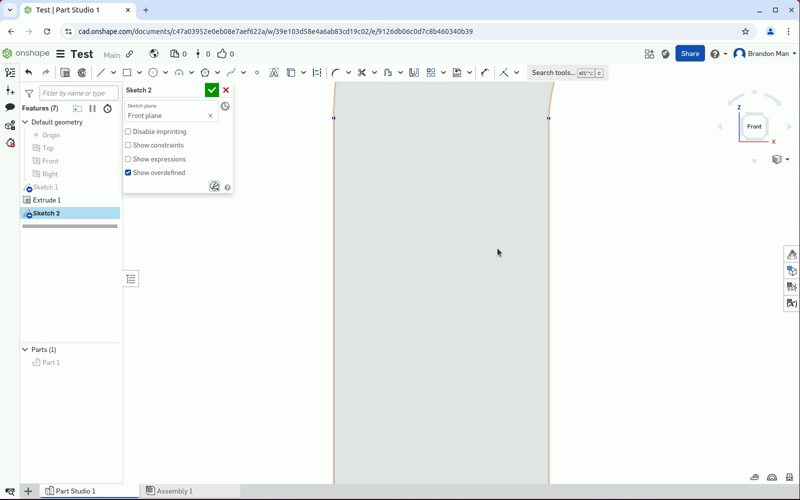
click(497, 248)
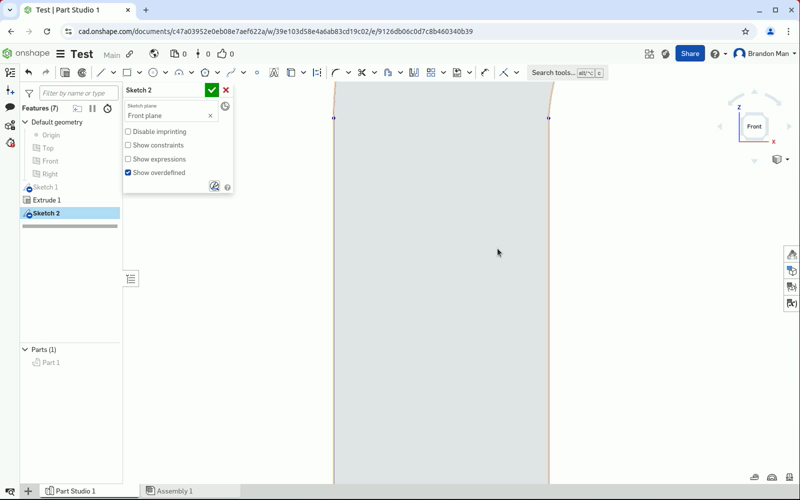
scroll(-6)
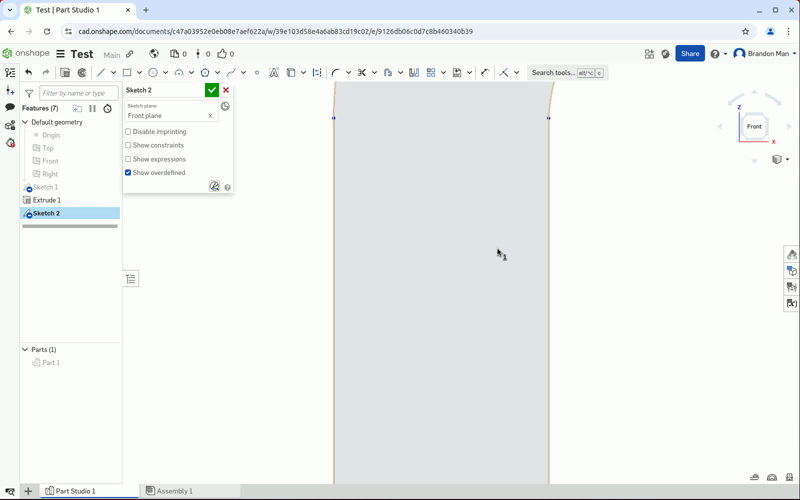
scroll(-6)
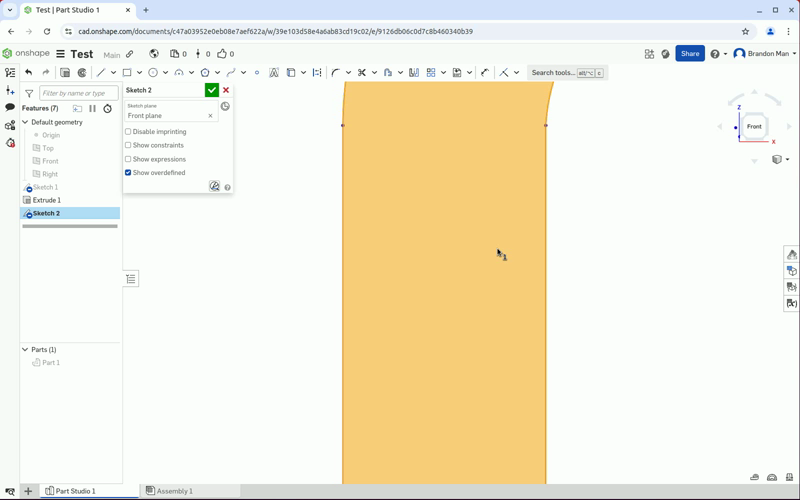
scroll(-6)
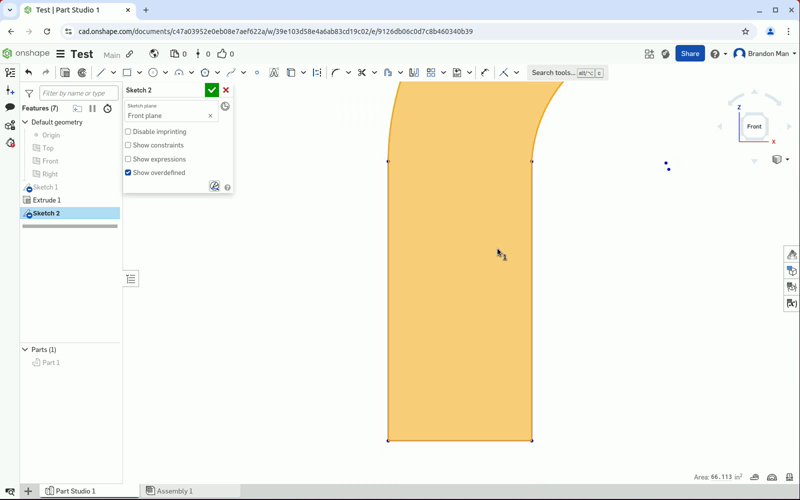
scroll(-6)
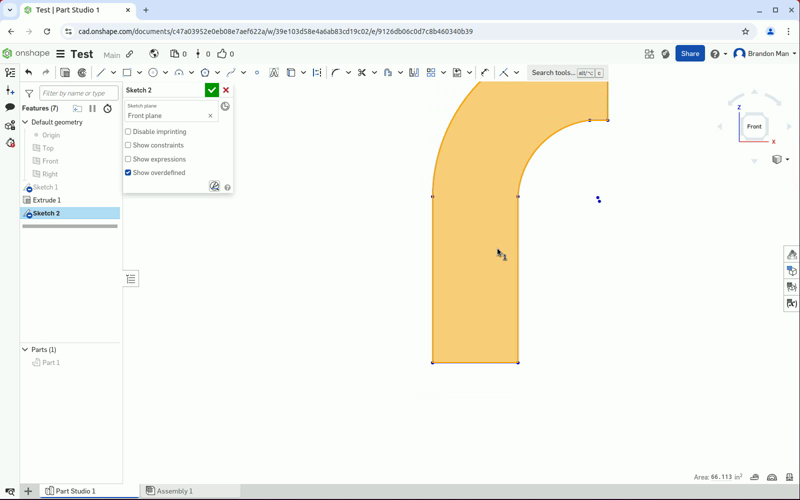
scroll(-6)
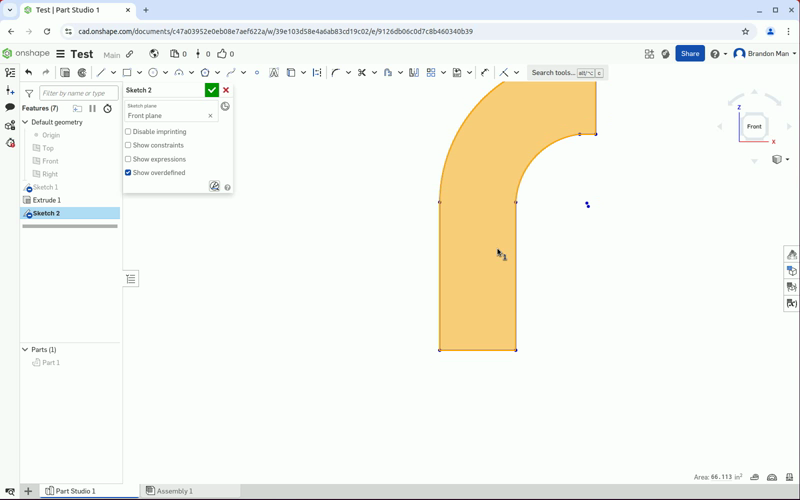
scroll(-6)
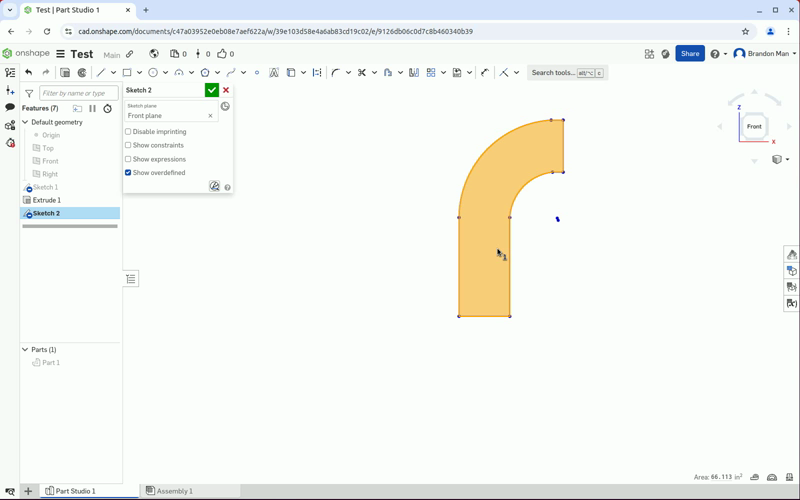
scroll(-6)
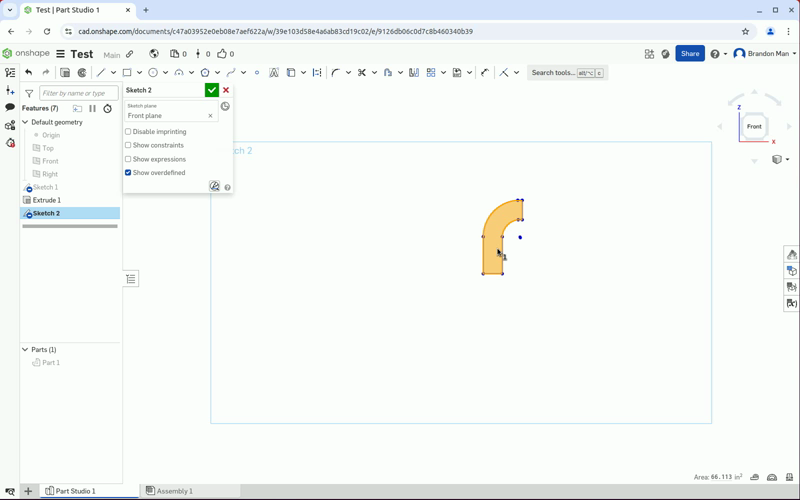
mouse_move(73, 352)
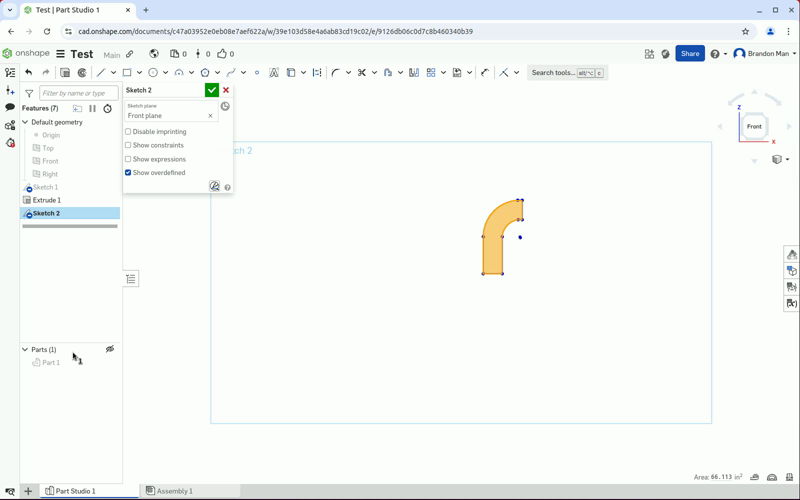
key(shift+y)
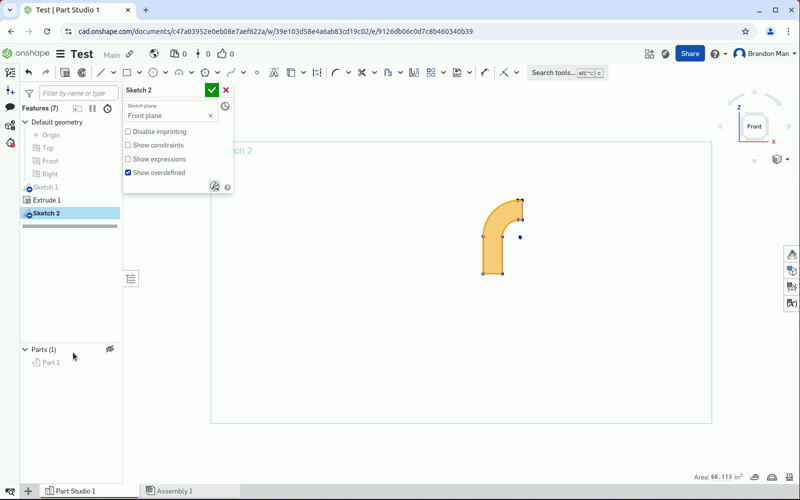
key(shift+e)
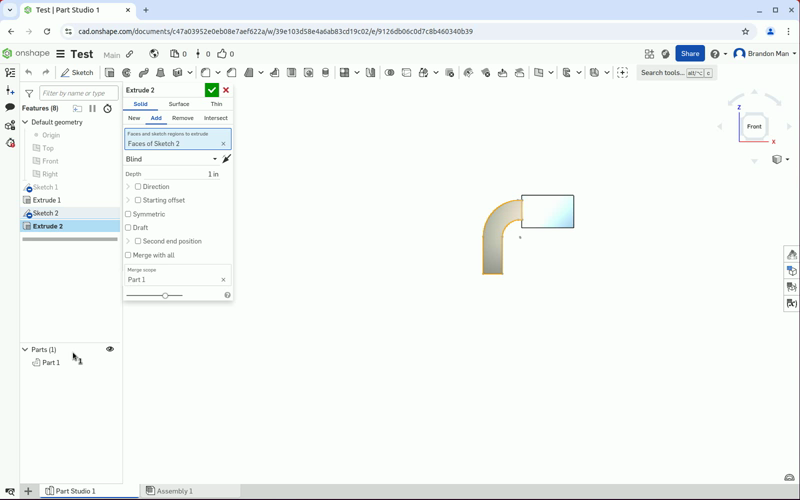
mouse_move(143, 106)
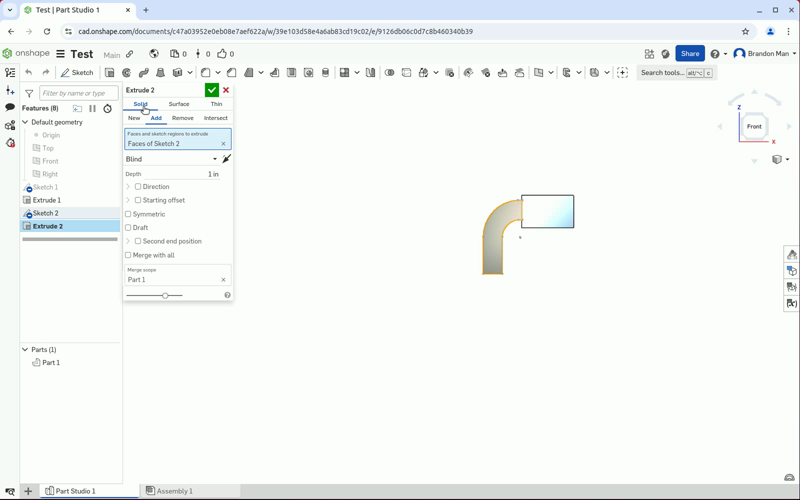
click(143, 106)
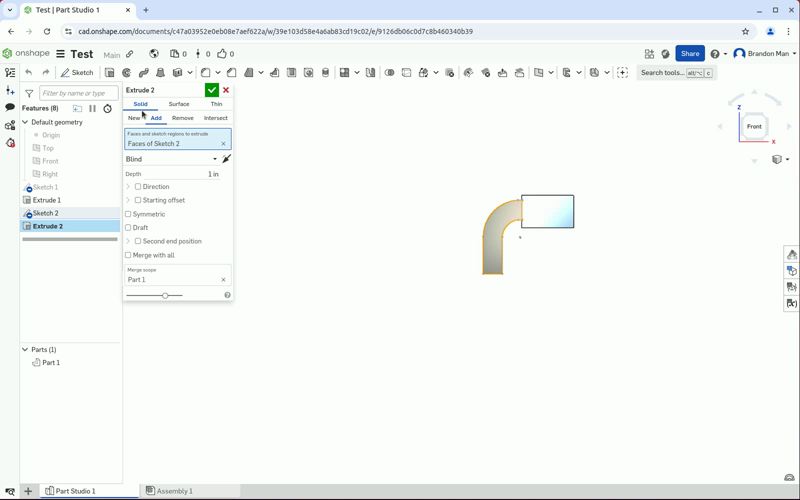
mouse_move(137, 120)
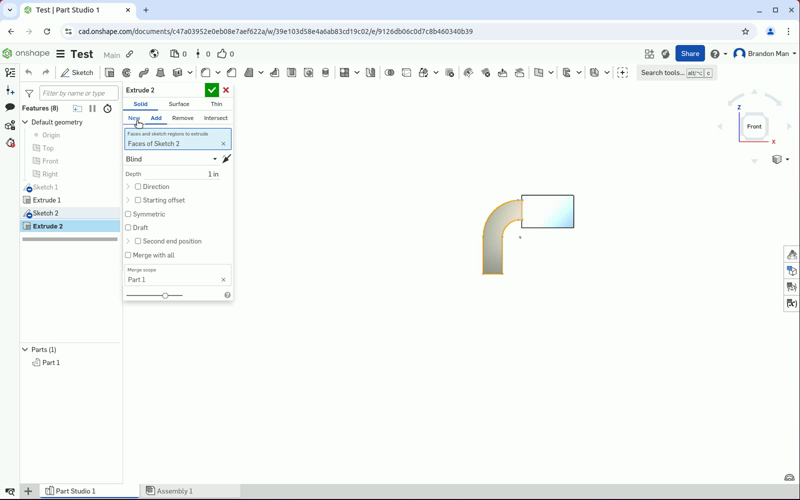
click(137, 120)
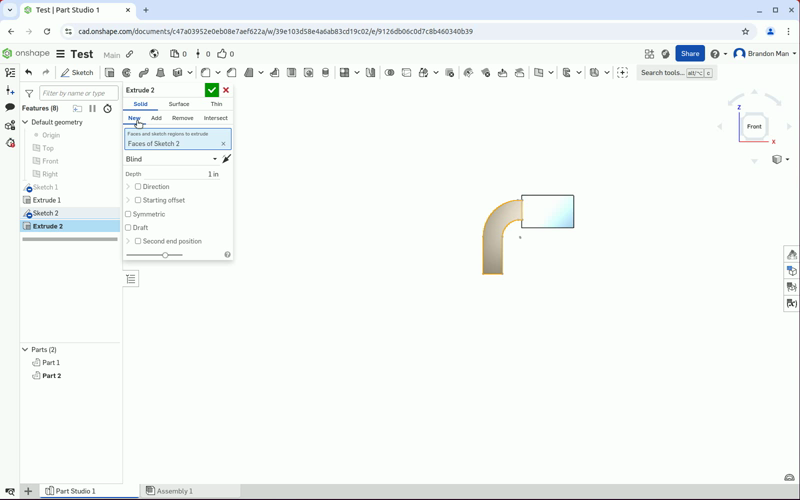
key(tab, 4)
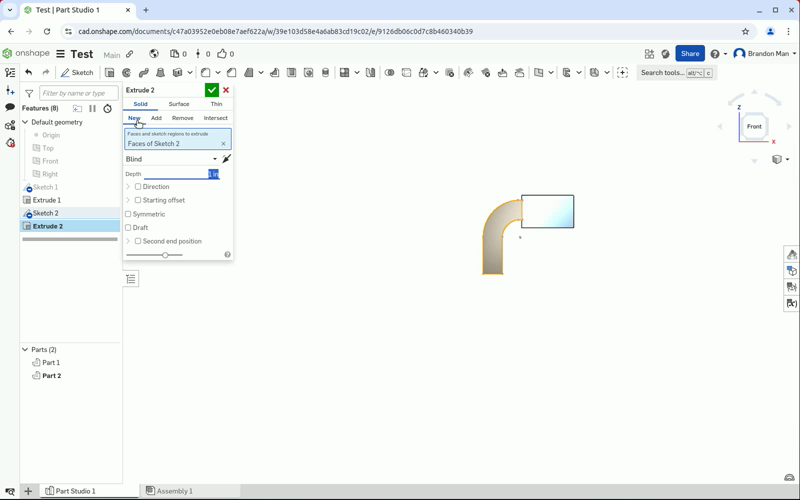
text(5.296)
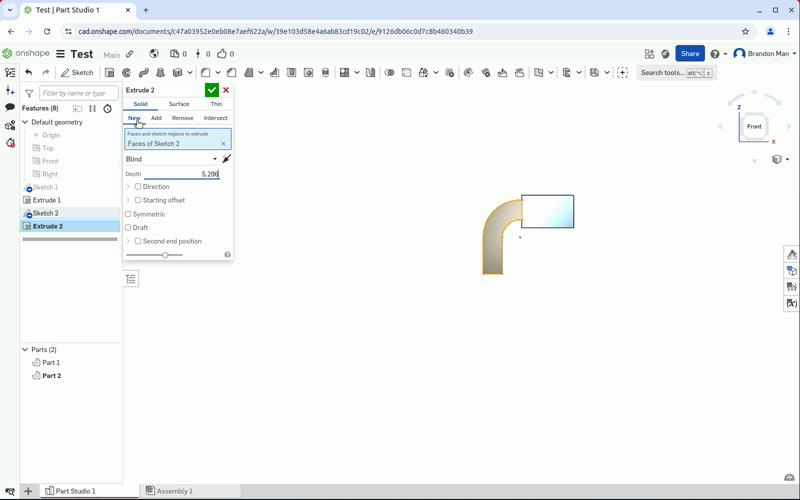
key(enter)
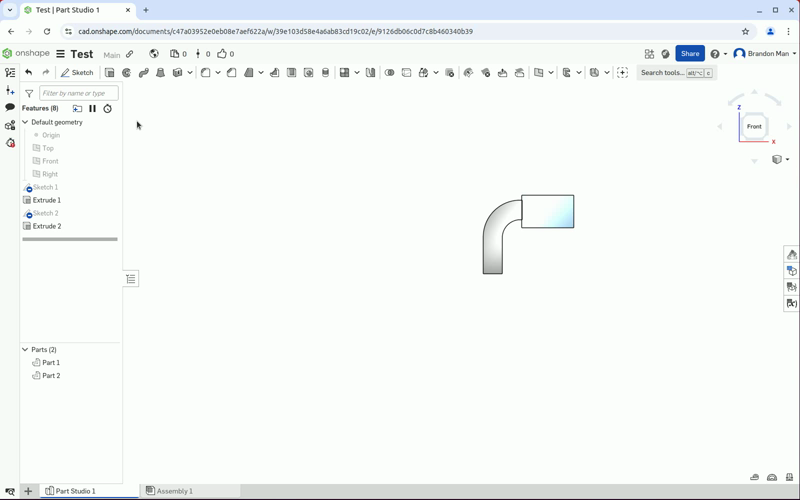
key(shift+h)
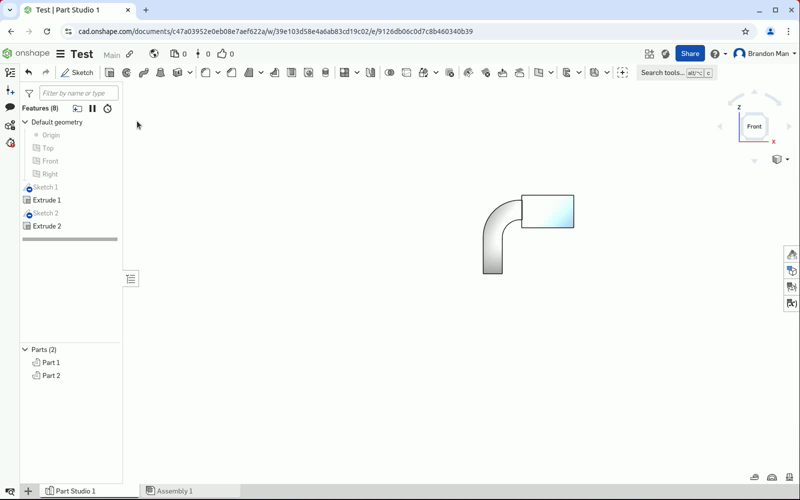
key(shift+h)
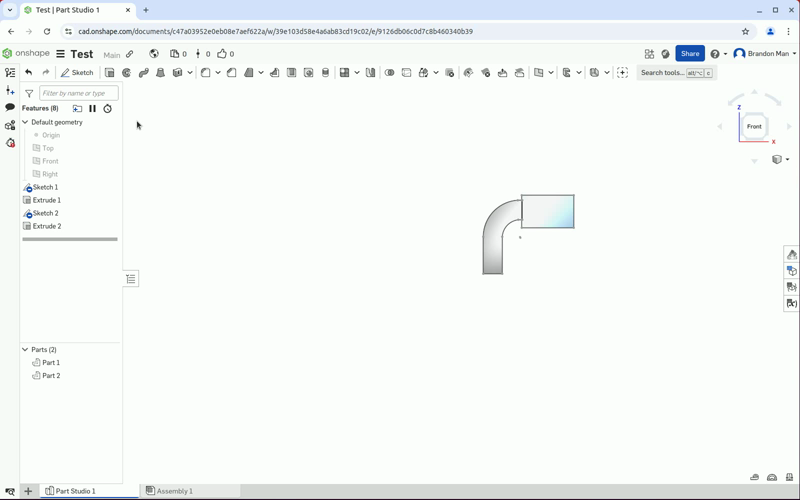
key(shift+7)
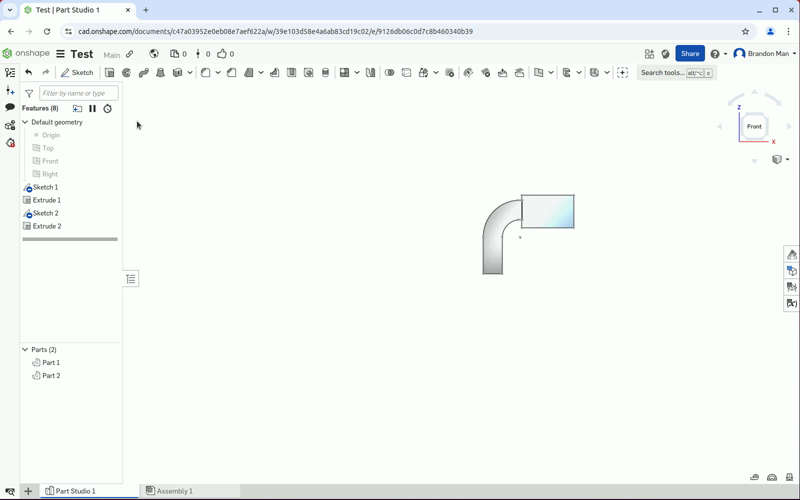
key(left, 2)
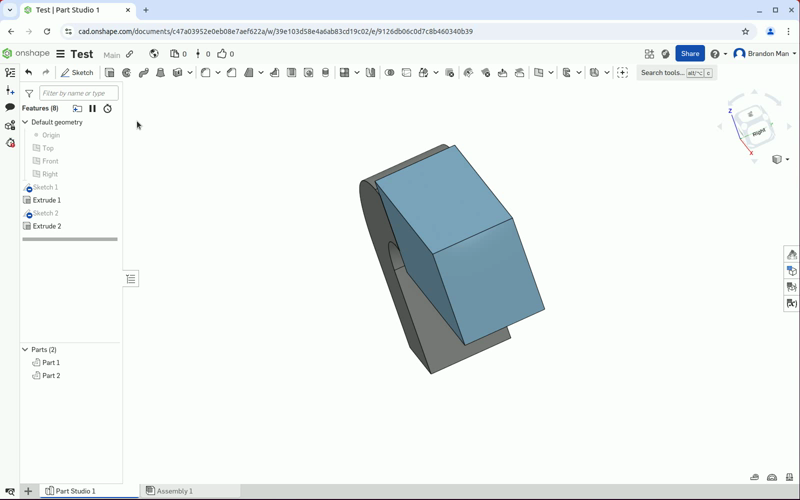
key(down, 2)
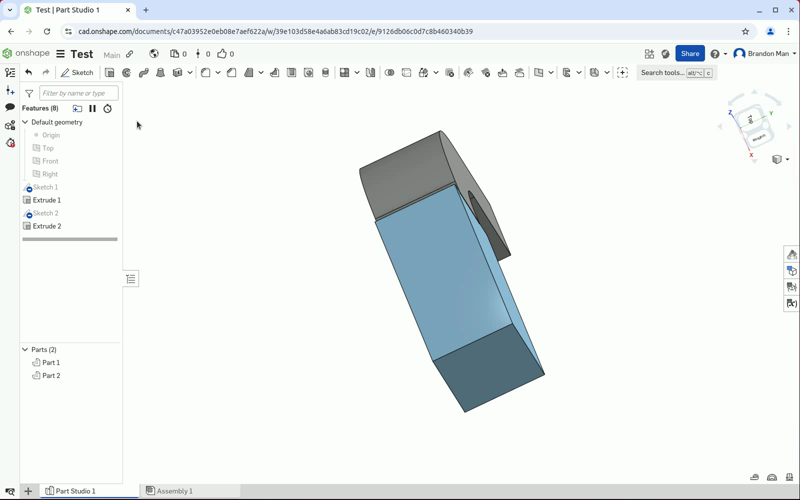
key(up, 2)
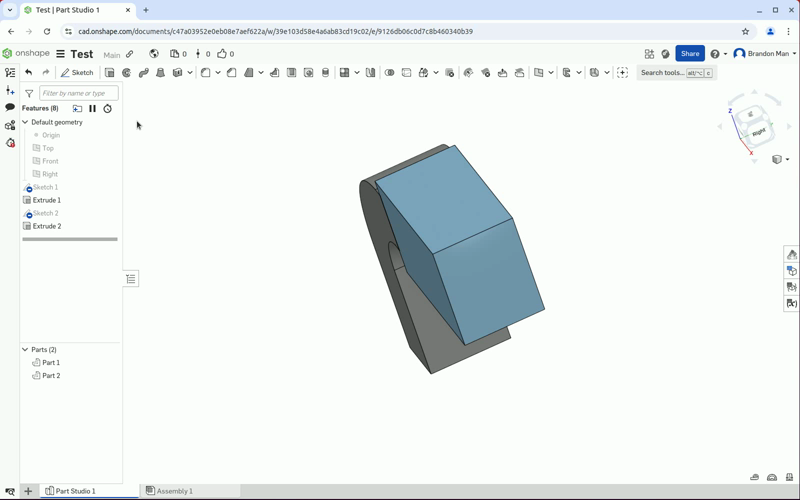
key(right, 2)
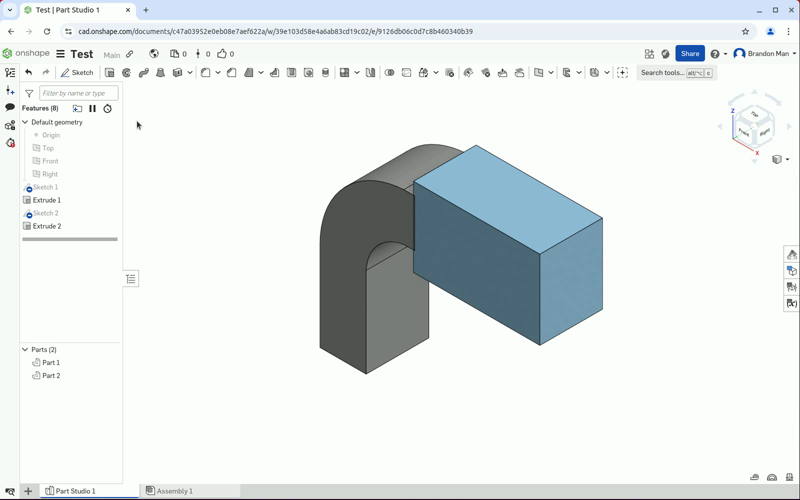
mouse_move(73, 189)
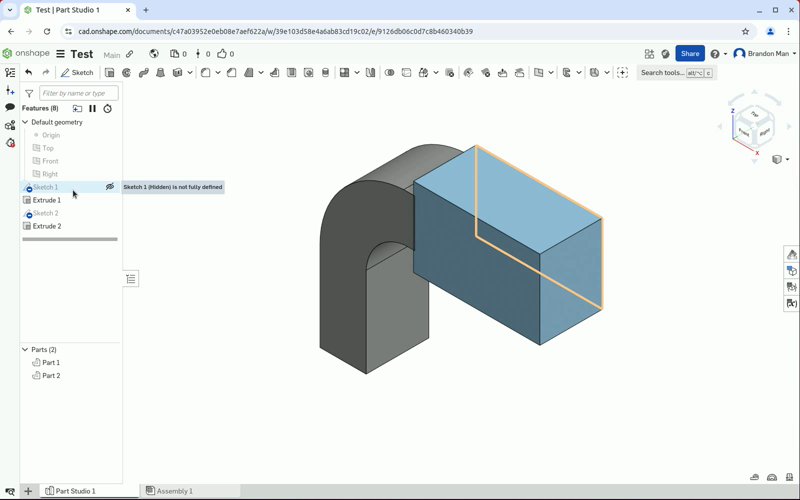
click(73, 189)